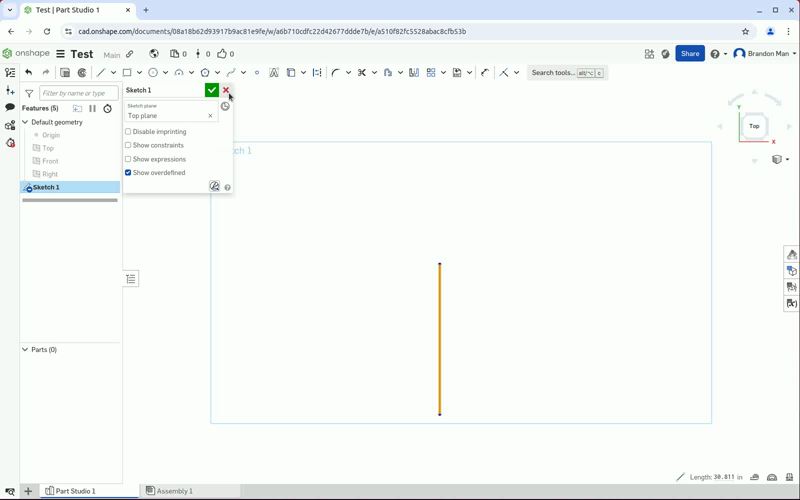
key(shift+h)
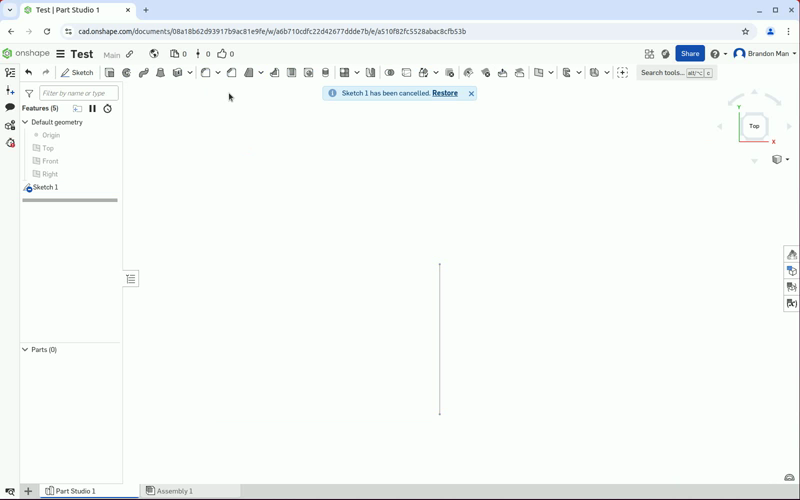
key(shift+s)
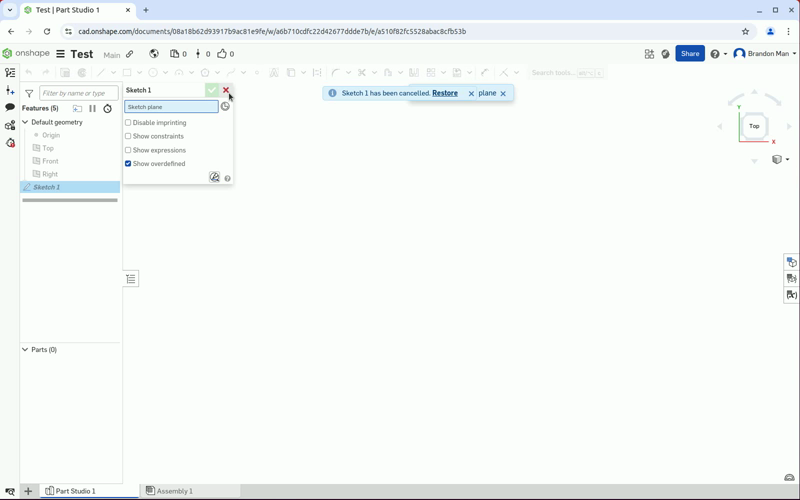
mouse_move(73, 150)
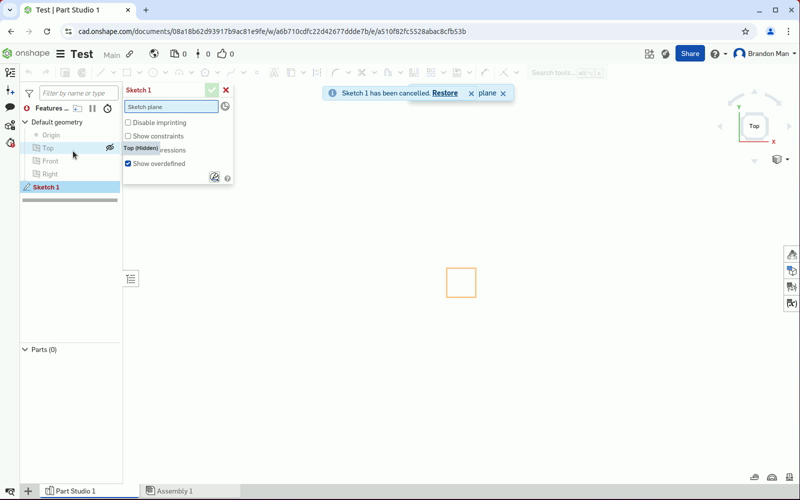
click(73, 150)
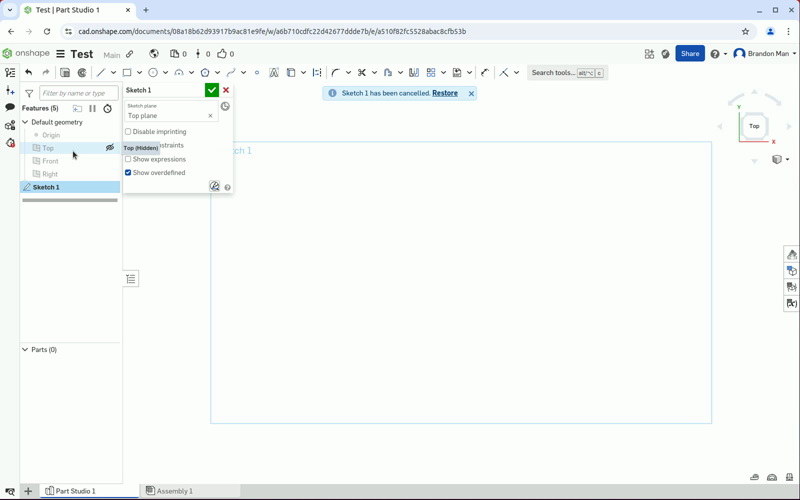
mouse_move(73, 352)
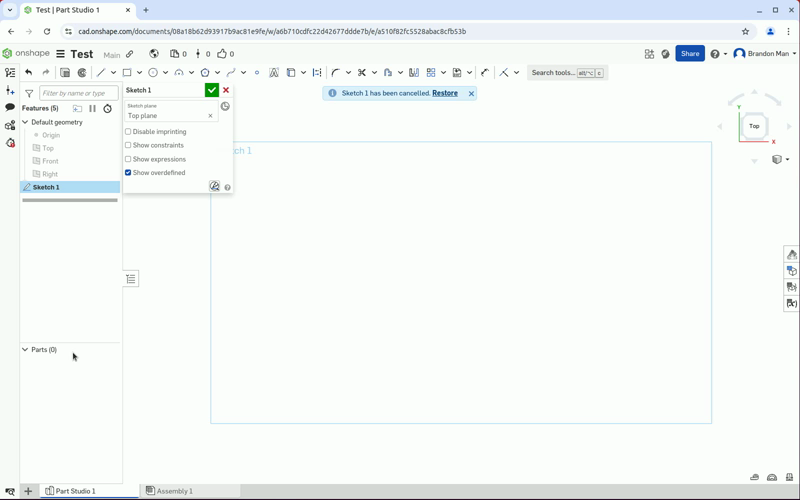
key(y)
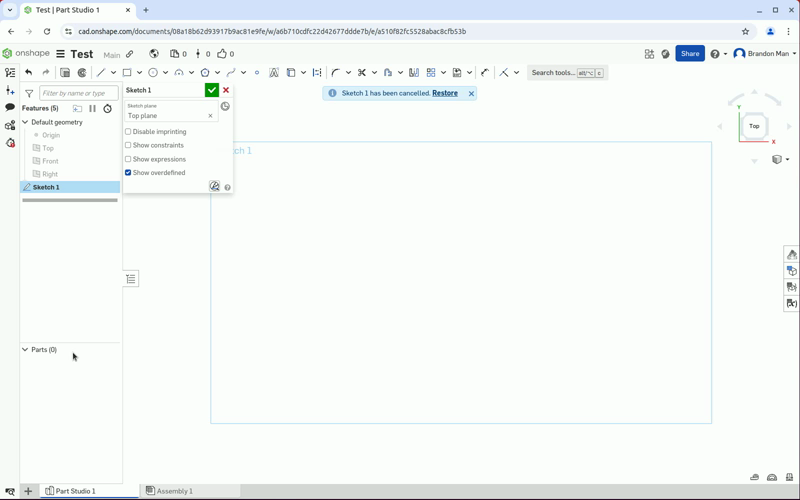
key(l)
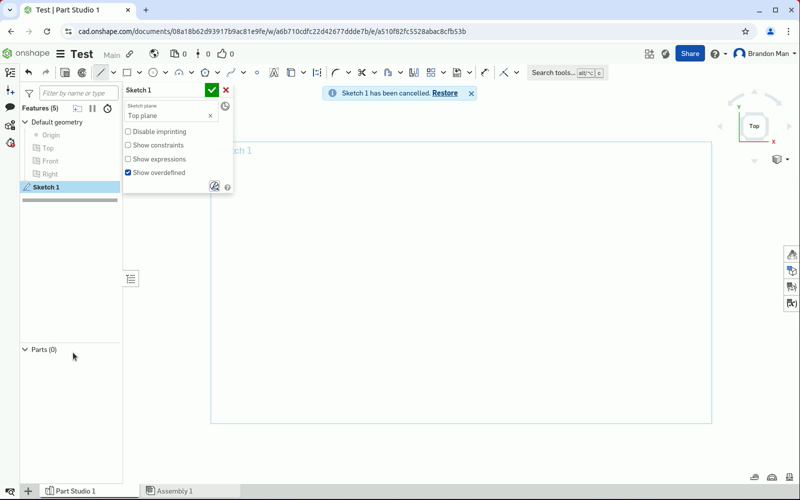
key_down(shift)
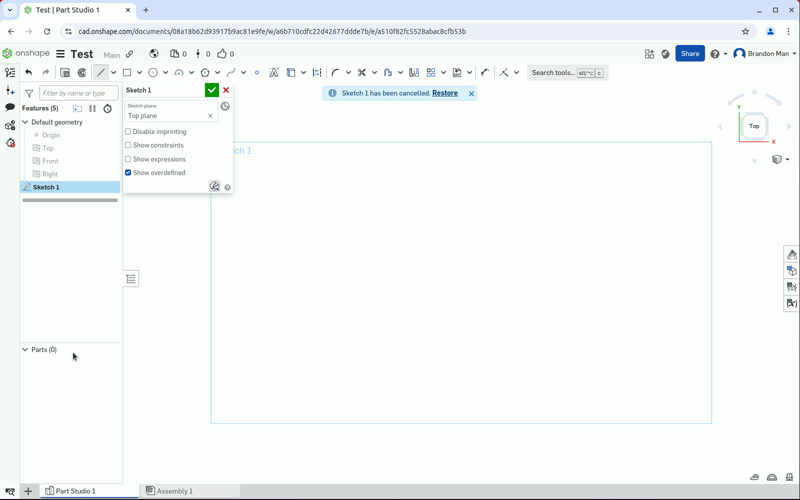
mouse_move(420, 322)
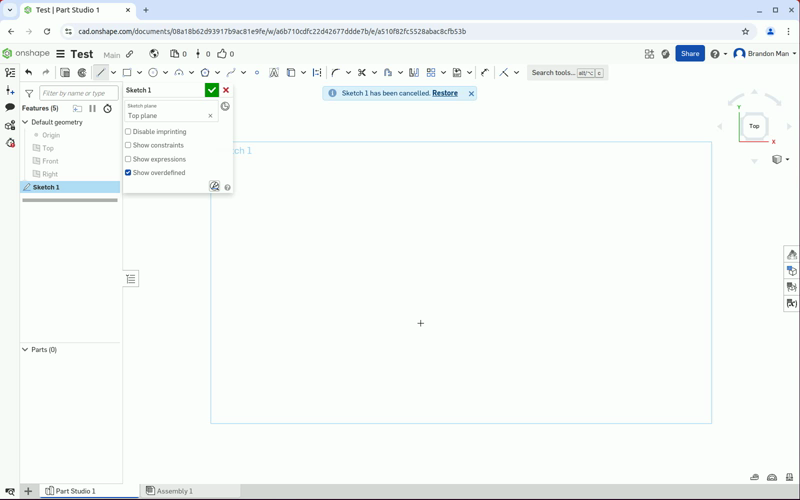
click(420, 322)
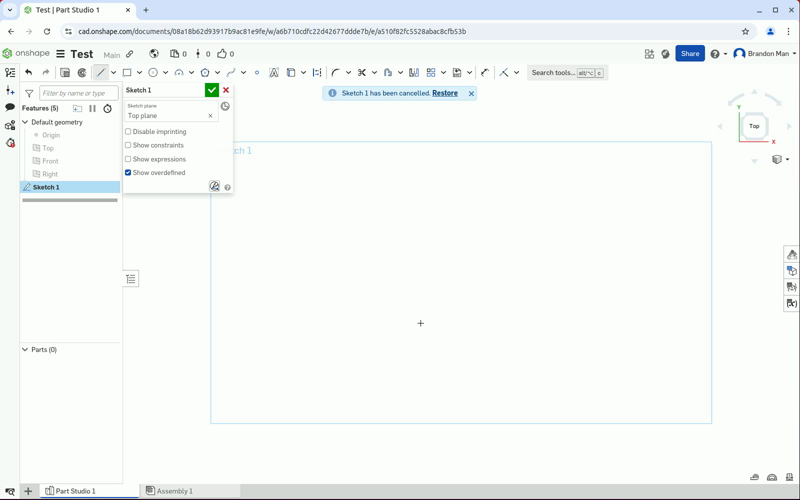
key_up(shift)
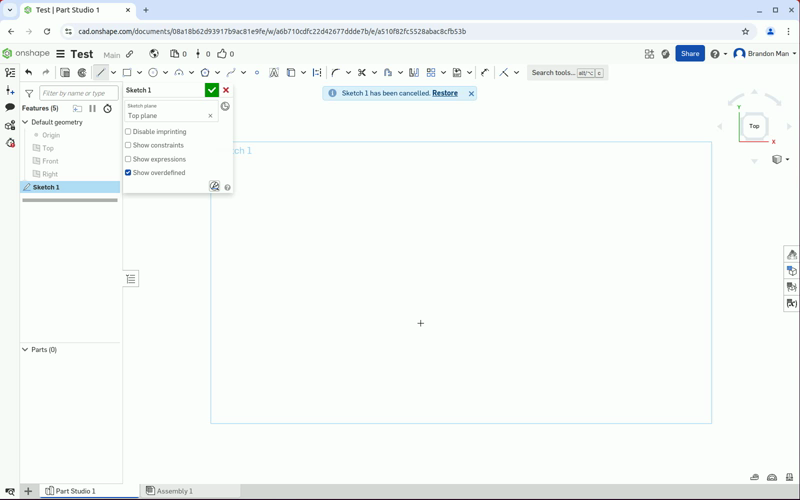
key_down(shift)
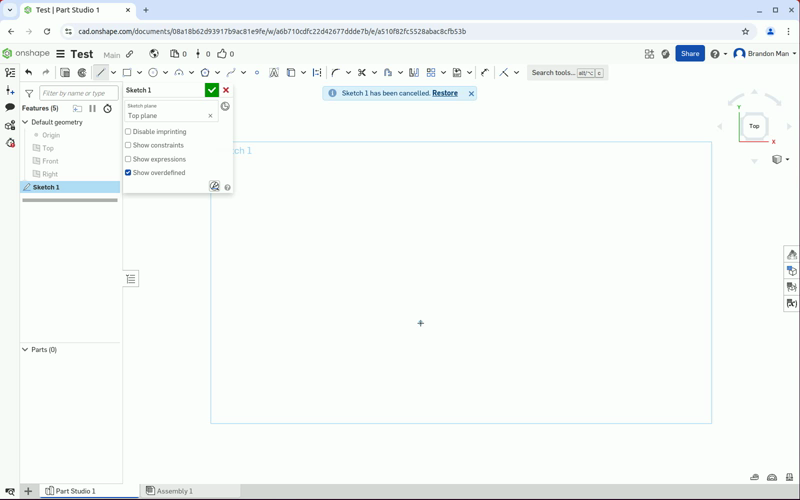
mouse_move(502, 322)
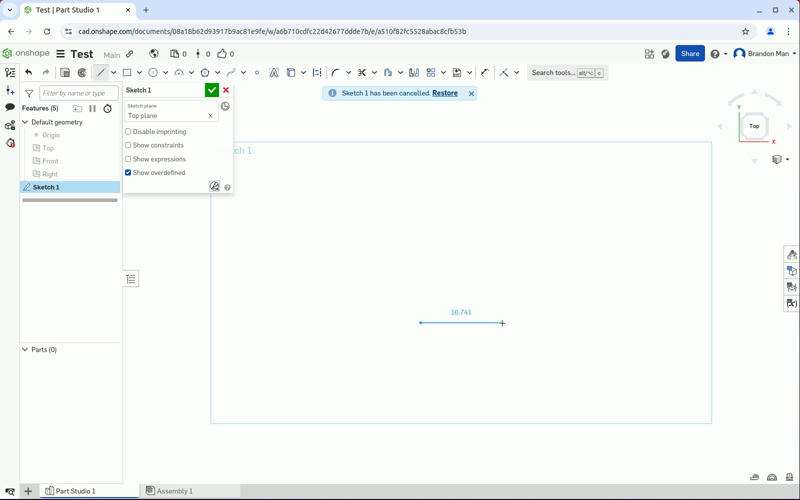
click(502, 322)
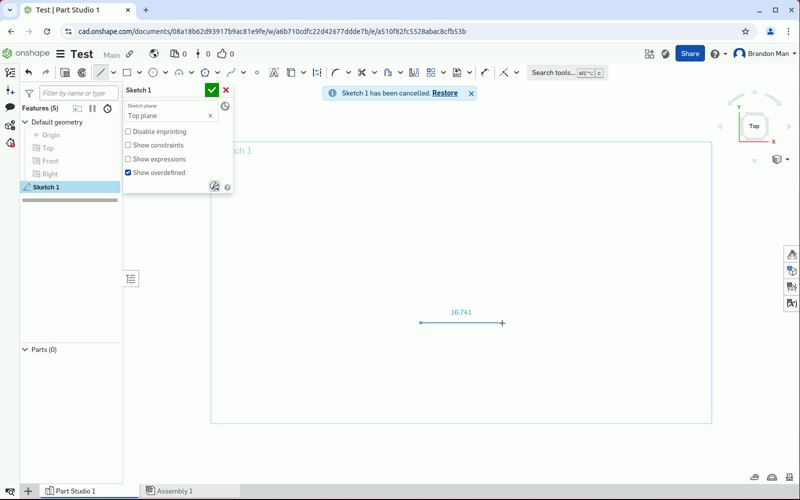
key_up(shift)
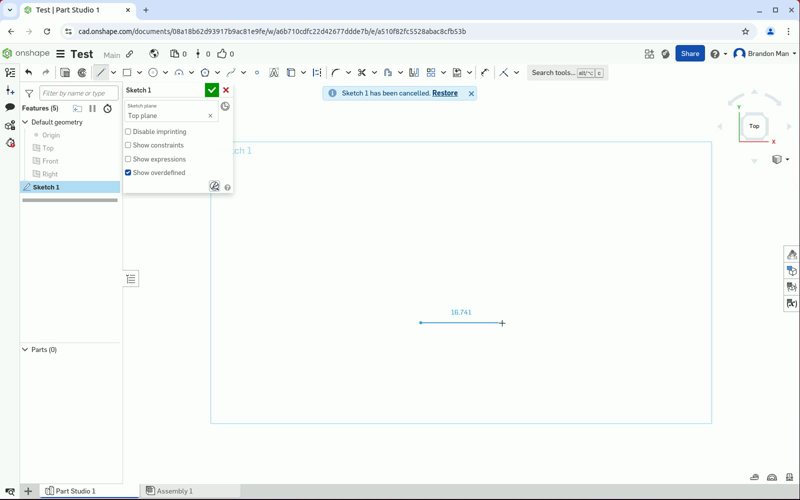
key_down(shift)
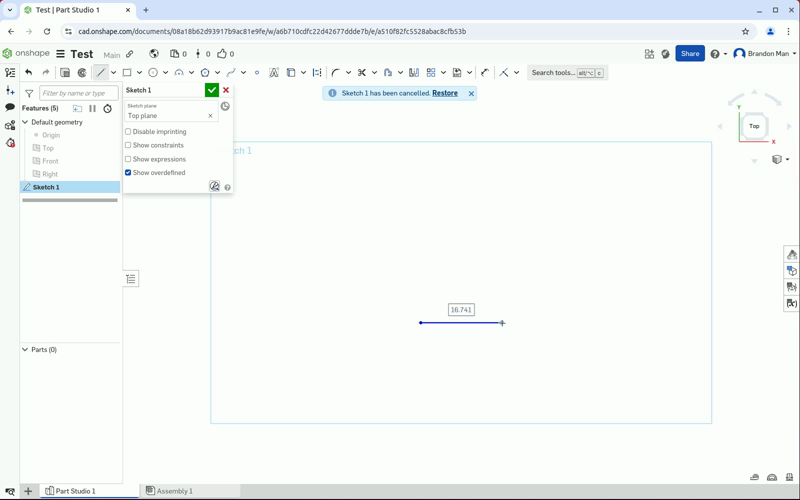
mouse_move(502, 241)
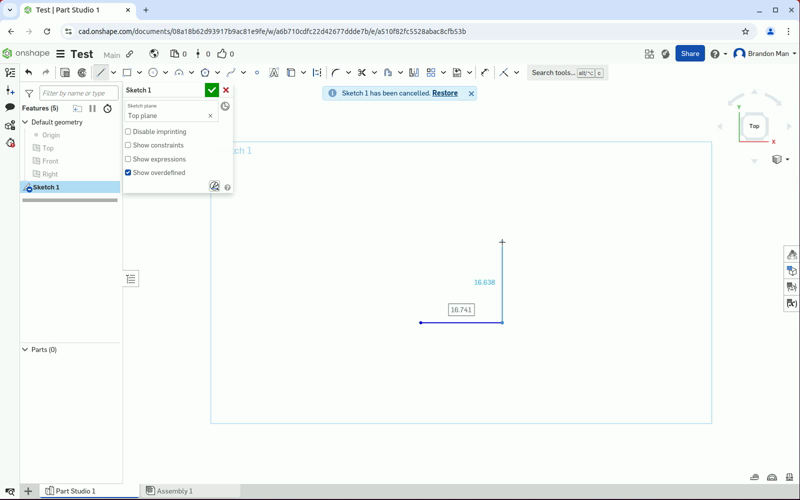
click(502, 241)
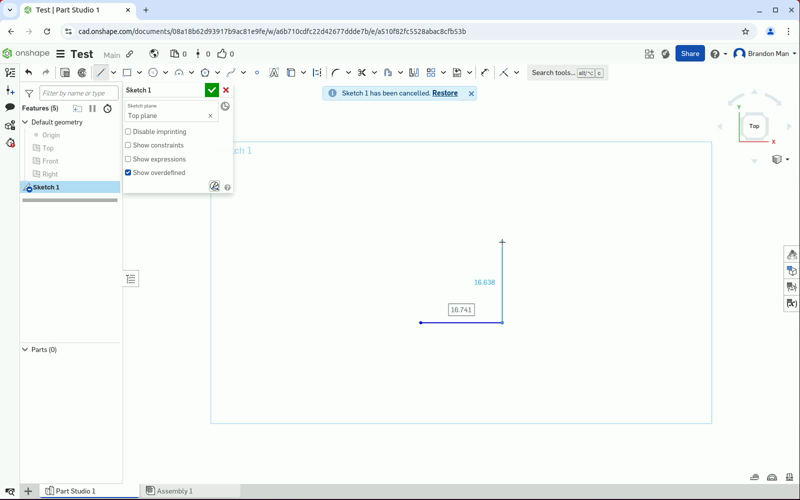
key_up(shift)
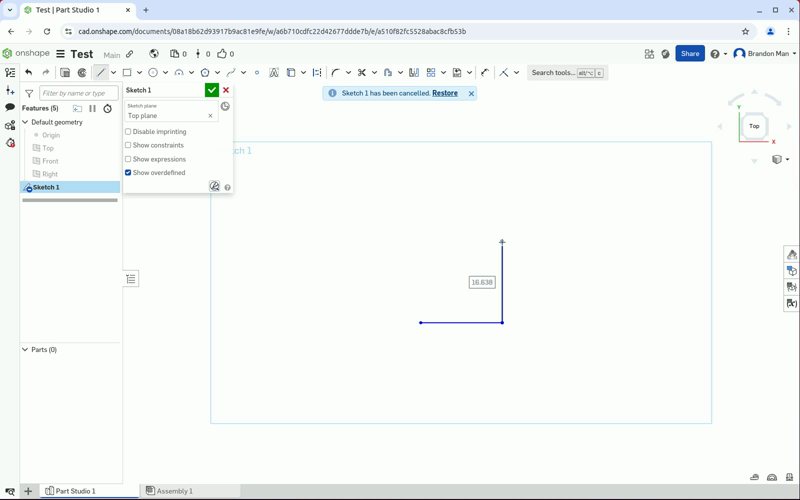
key_down(shift)
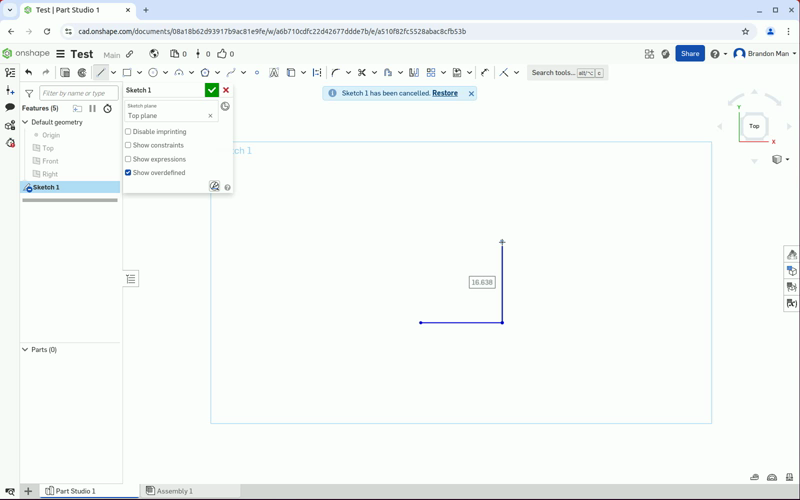
mouse_move(420, 241)
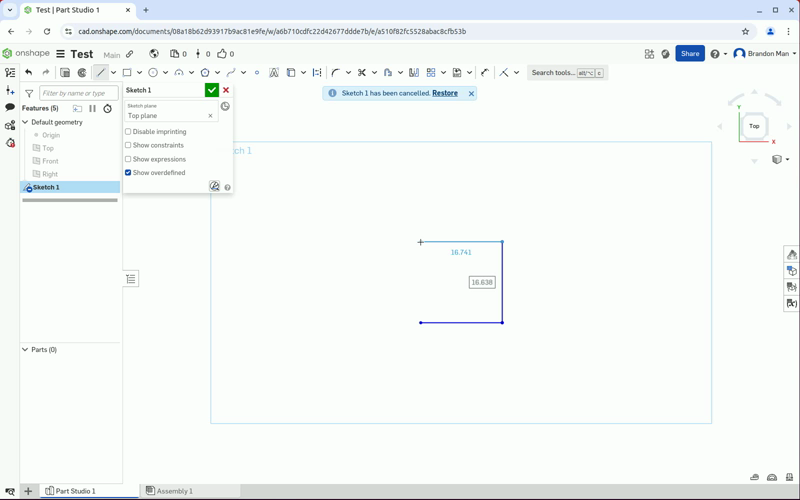
click(420, 241)
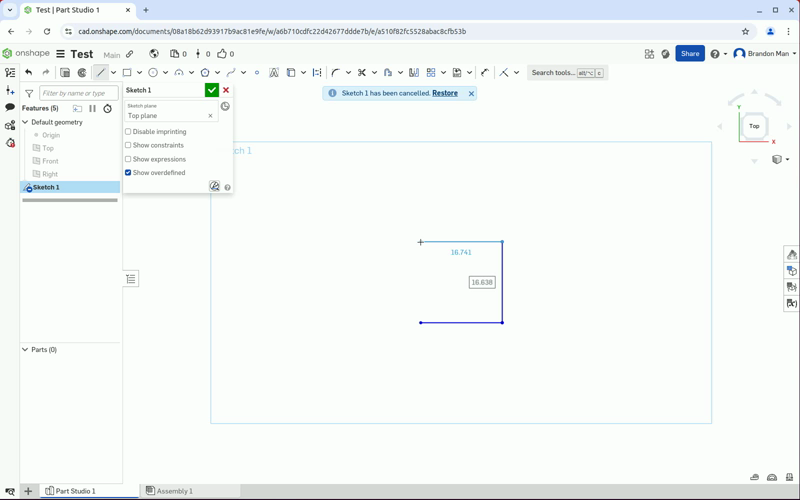
key_up(shift)
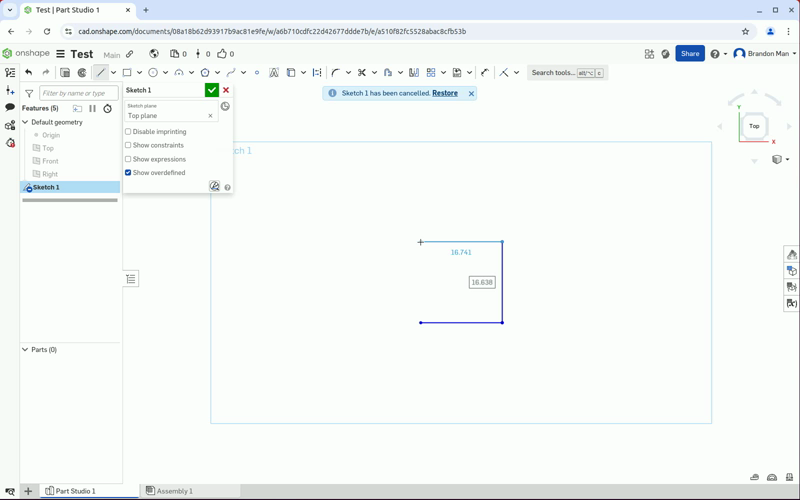
key_down(shift)
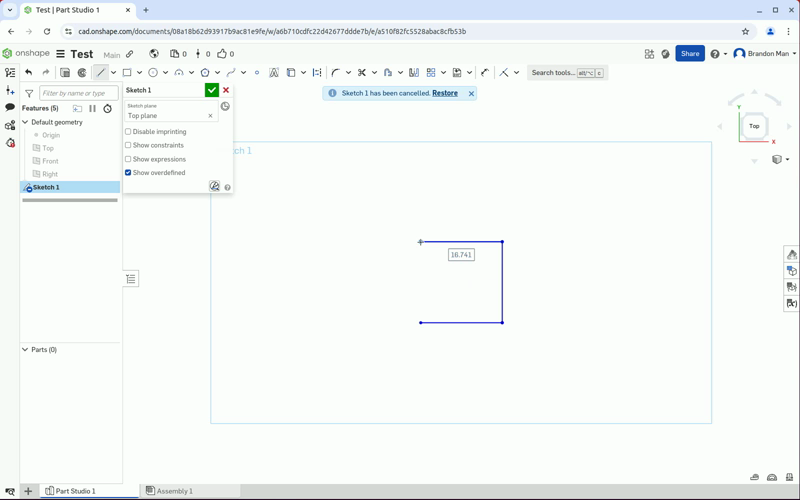
mouse_move(420, 322)
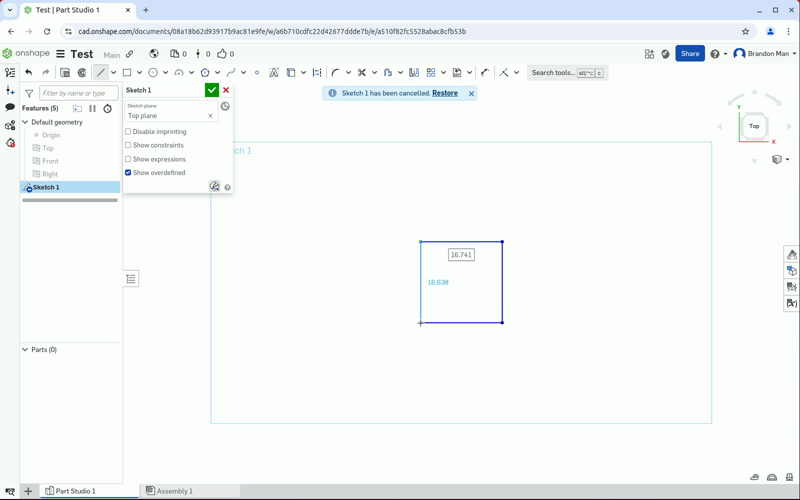
key_up(shift)
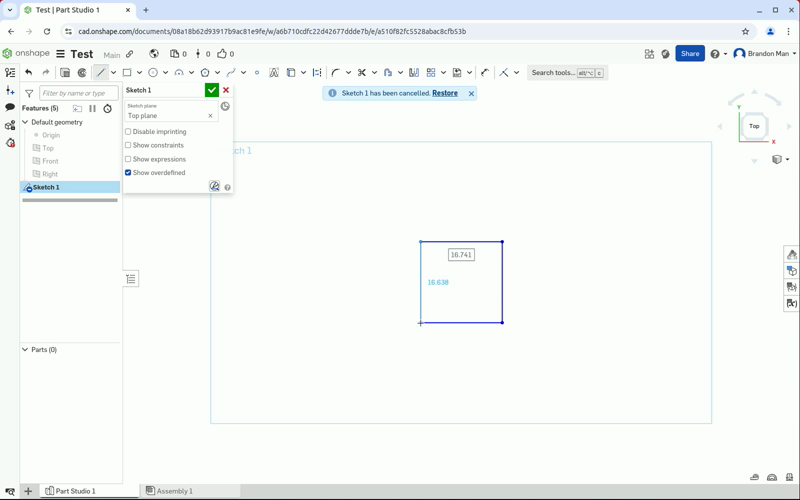
click(420, 322)
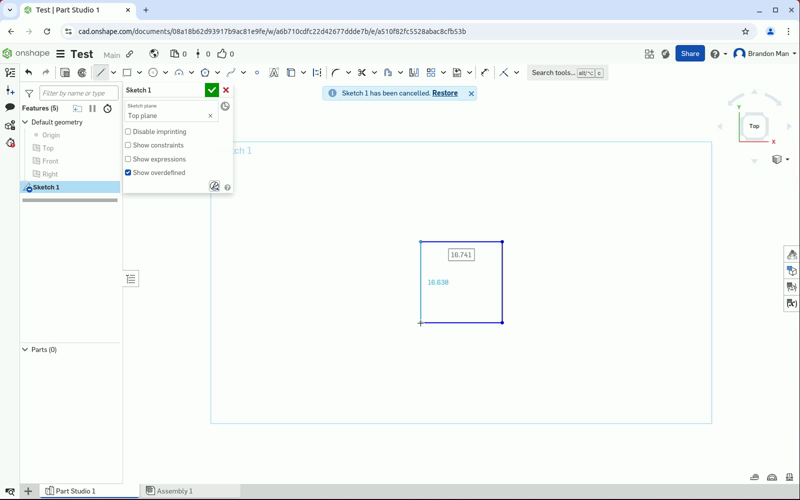
key(esc)
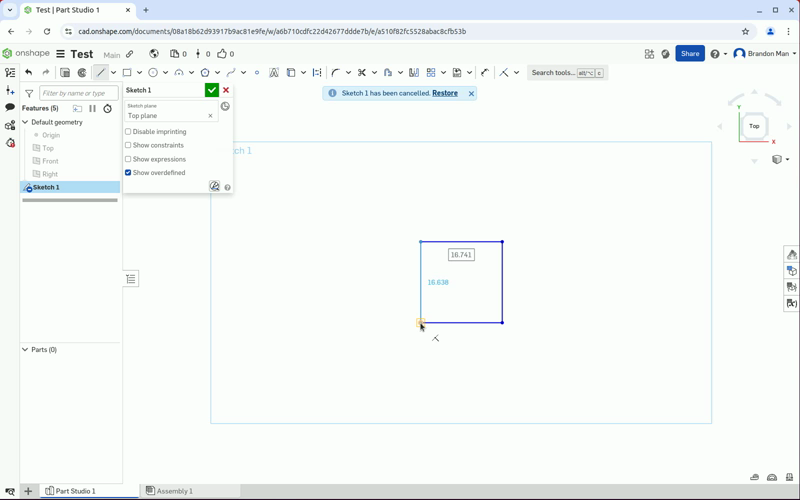
mouse_move(489, 294)
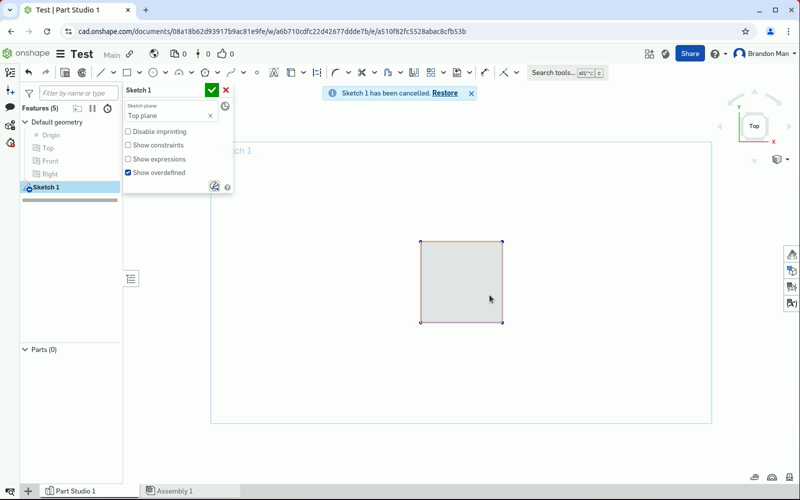
click(489, 294)
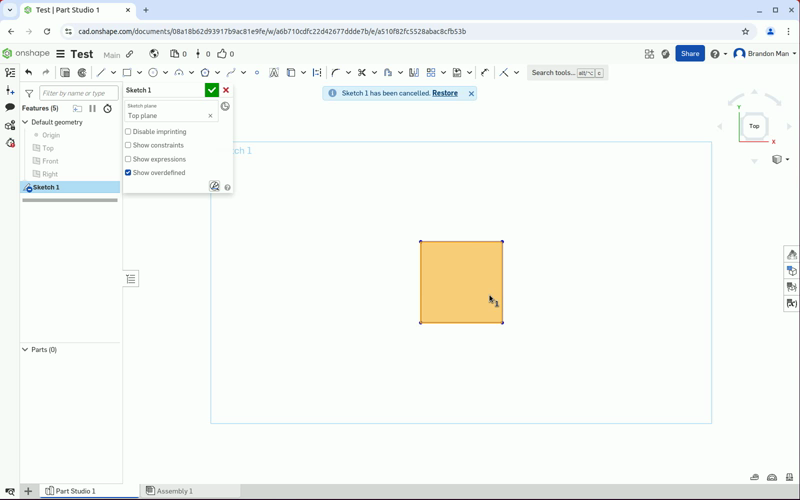
mouse_move(73, 352)
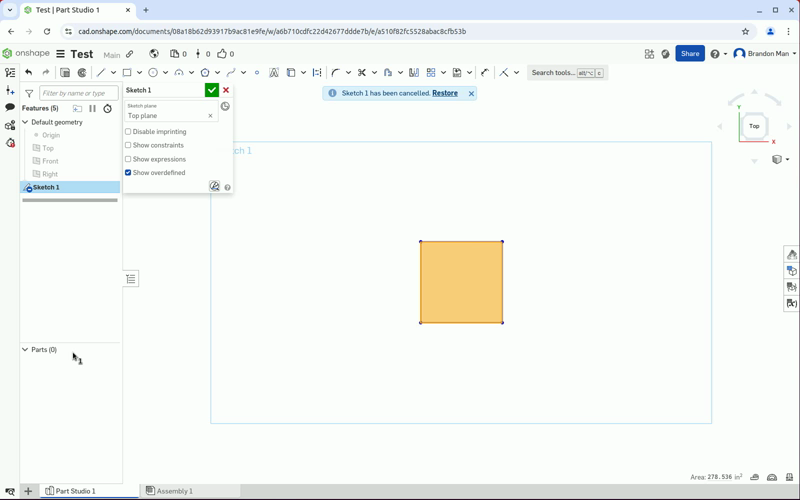
key(shift+y)
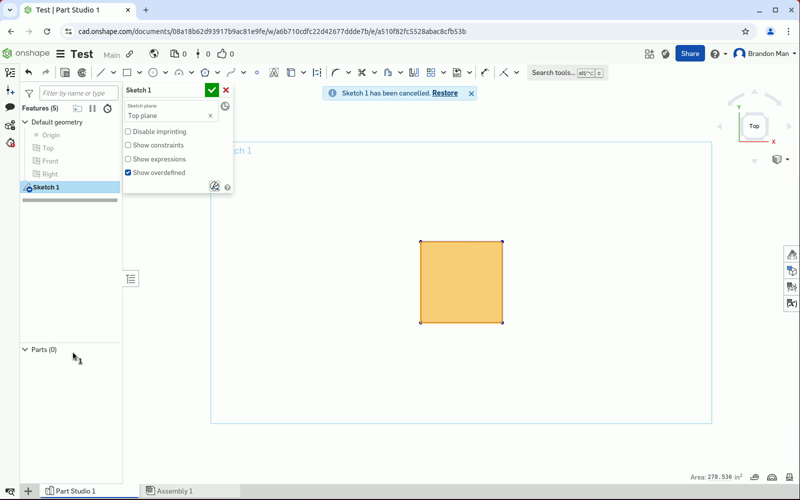
key(shift+e)
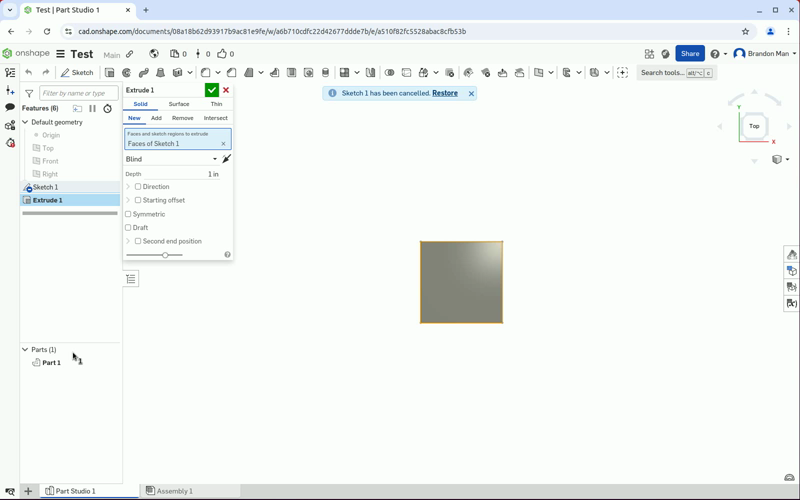
mouse_move(143, 106)
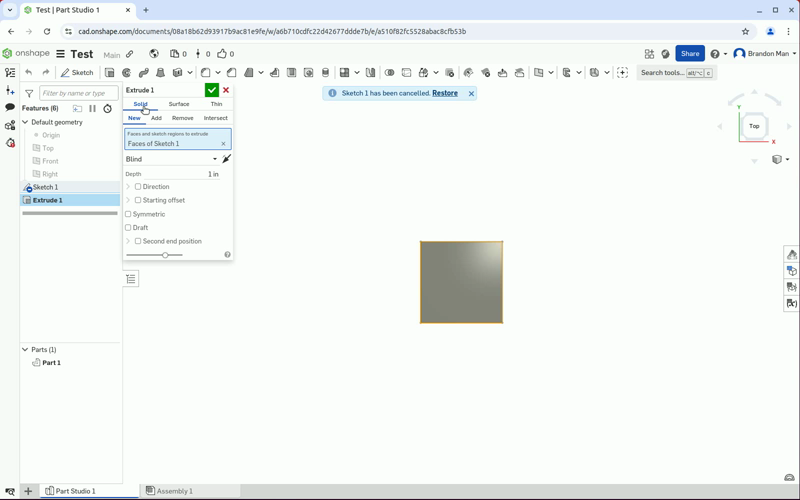
click(143, 106)
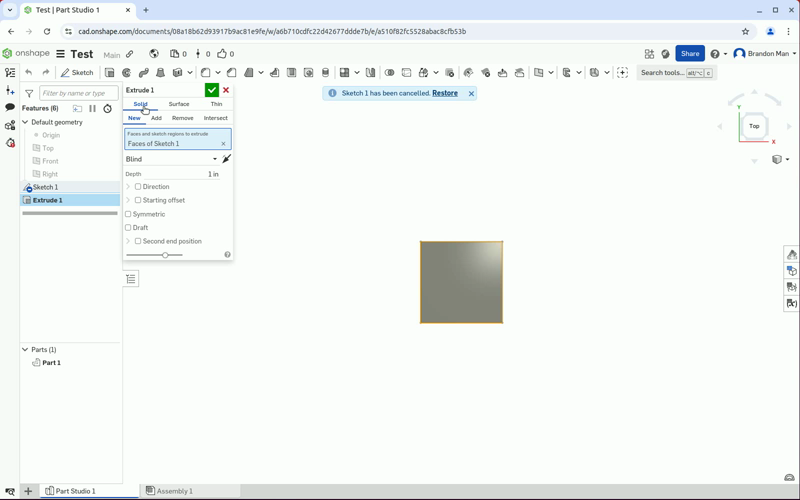
mouse_move(137, 120)
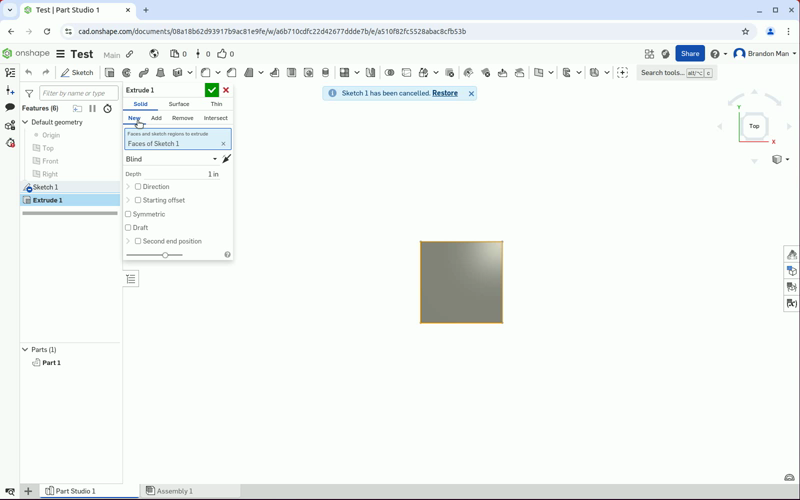
click(137, 120)
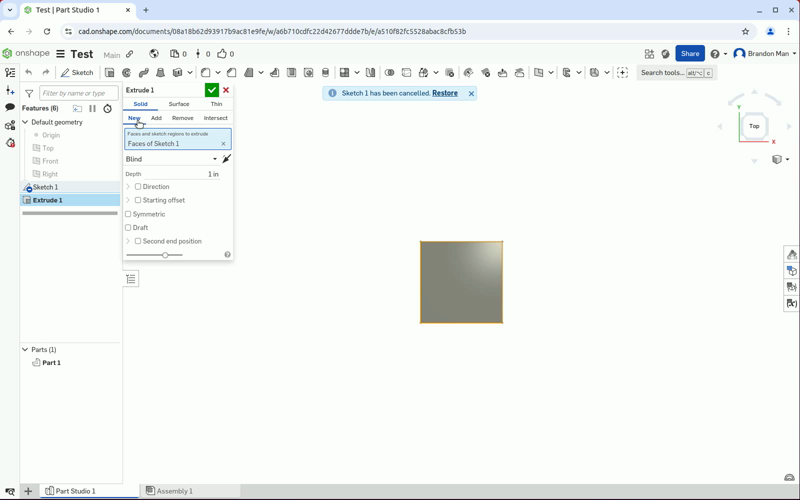
key(tab, 4)
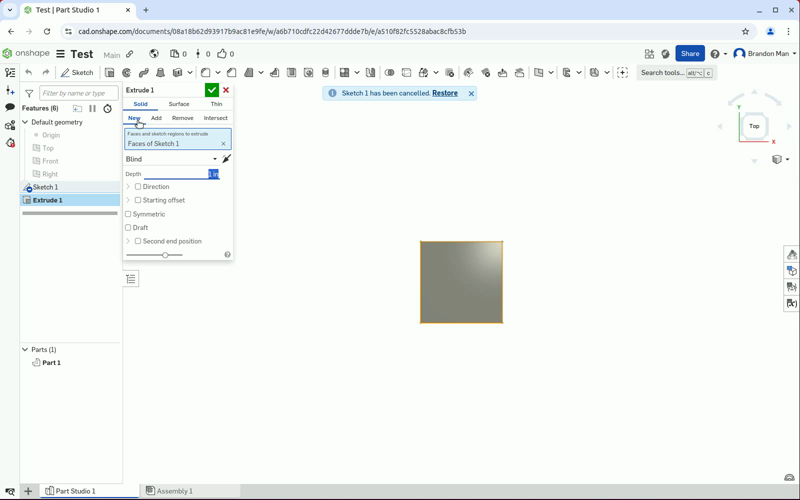
text(23.108)
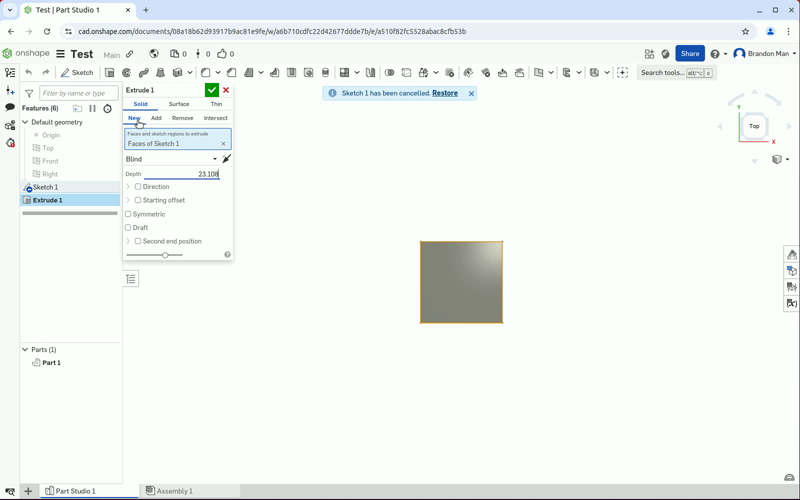
key(enter)
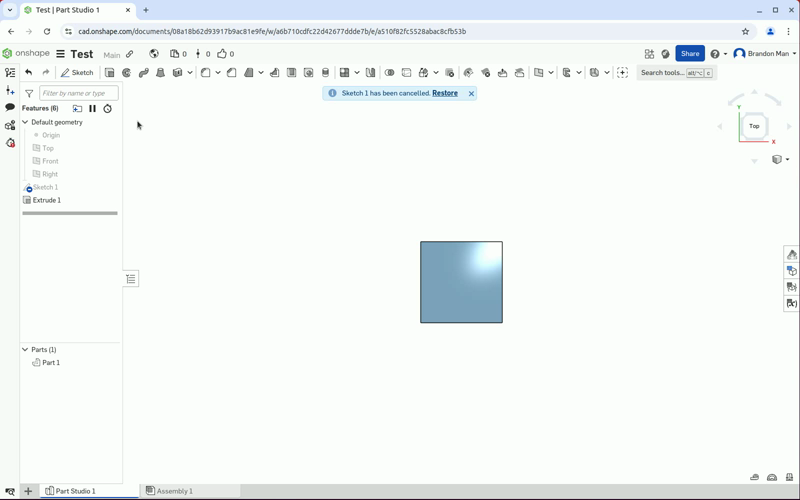
key(shift+h)
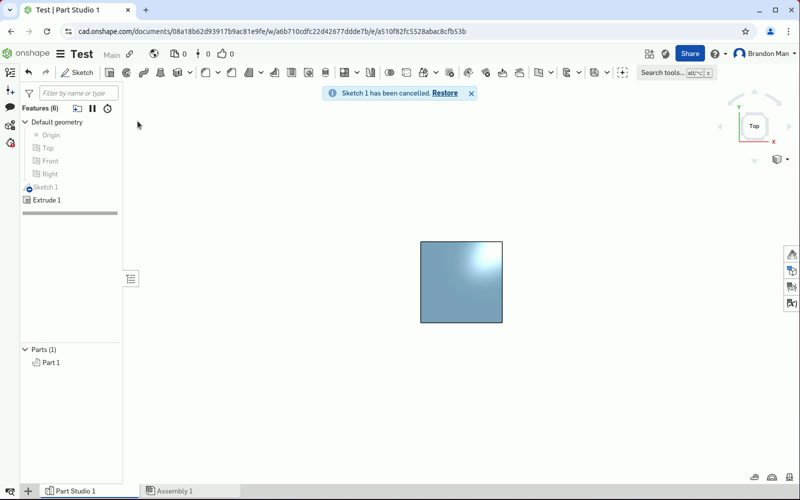
key(shift+h)
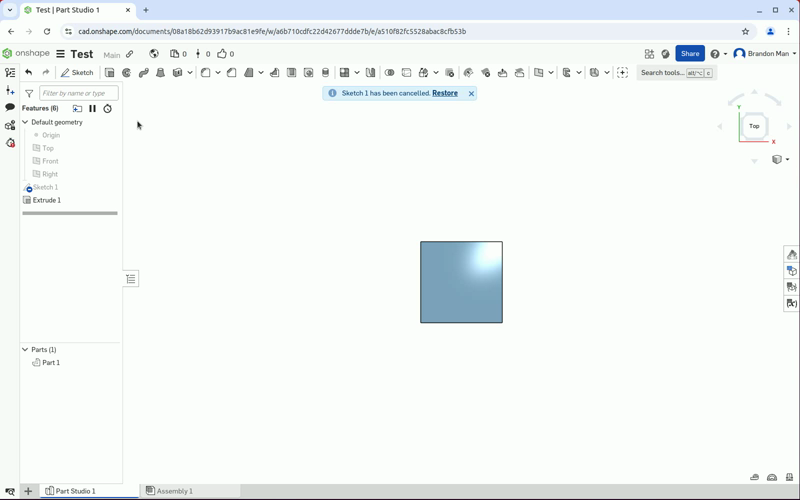
mouse_move(73, 189)
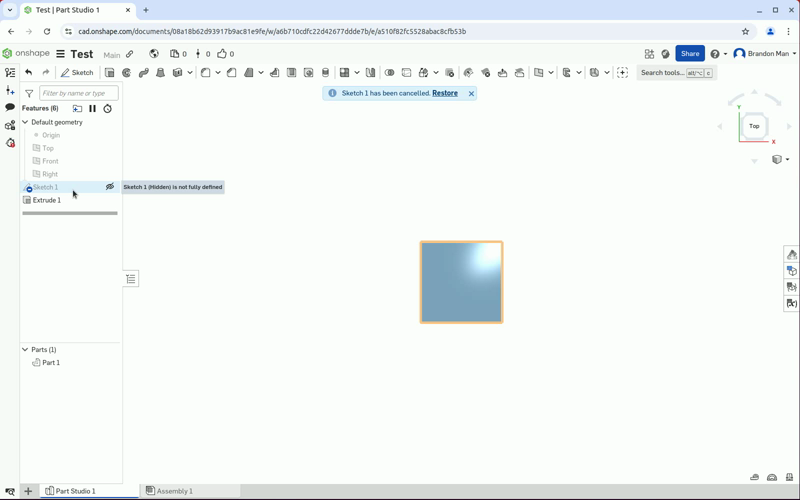
click(73, 189)
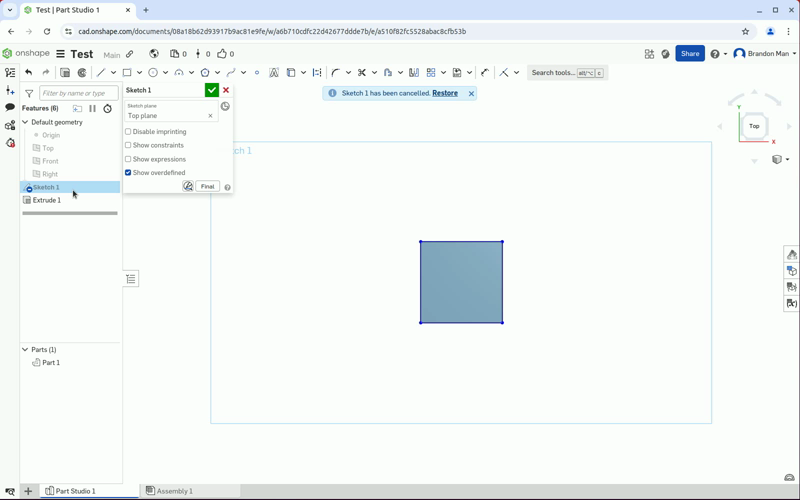
mouse_move(229, 92)
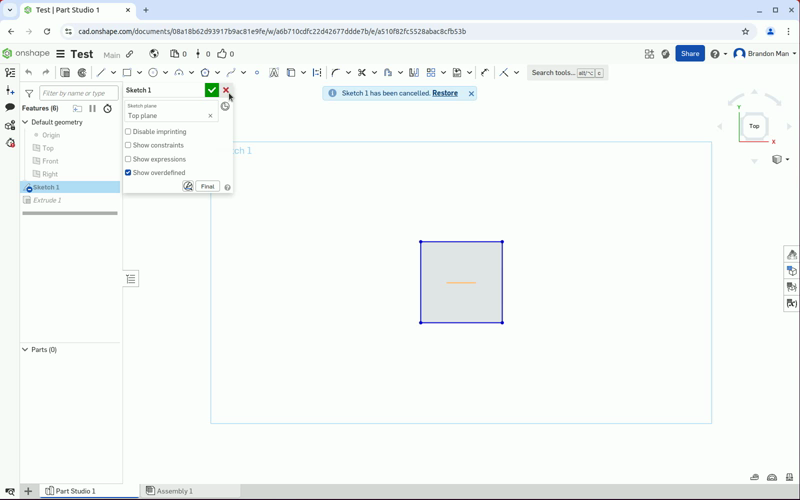
click(229, 92)
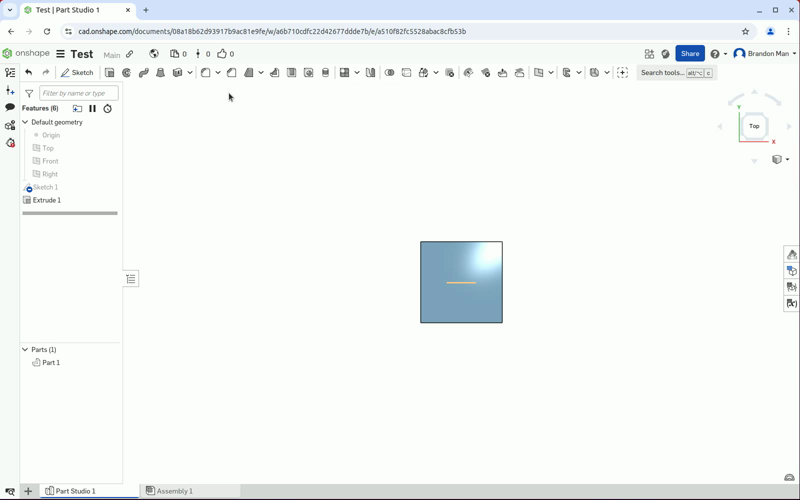
mouse_move(541, 75)
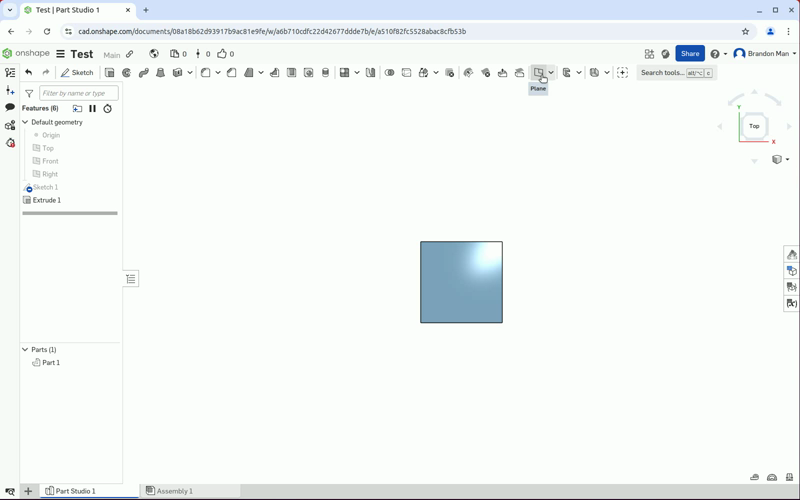
click(541, 75)
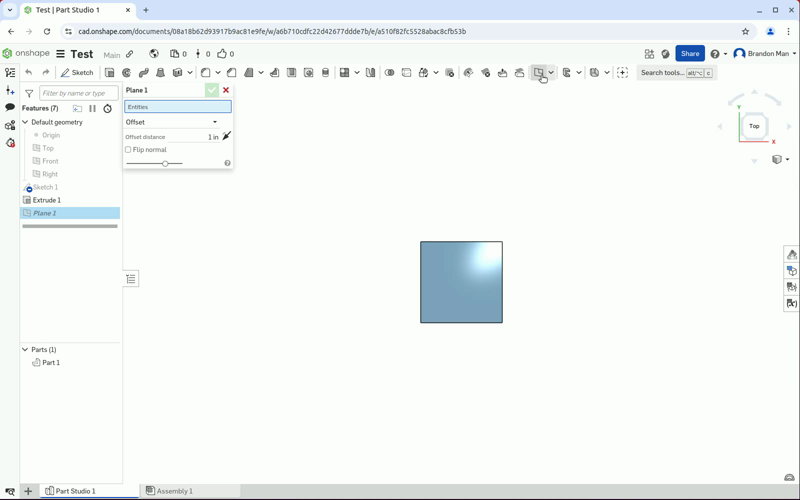
mouse_move(73, 150)
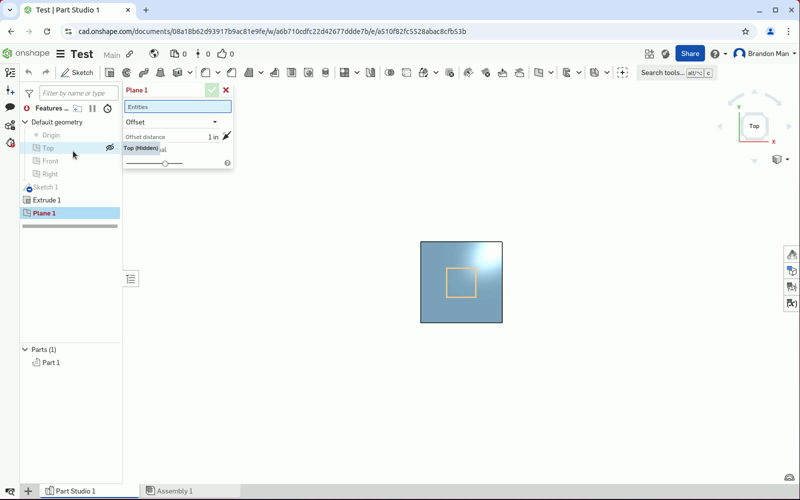
click(73, 150)
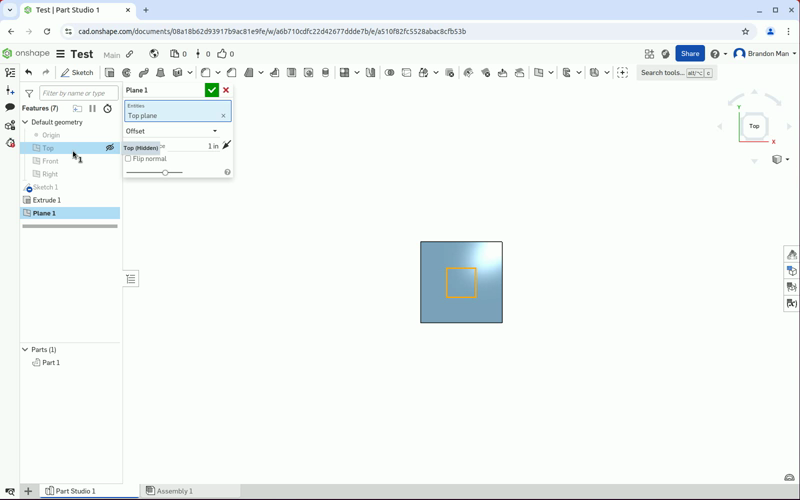
key(tab, 2)
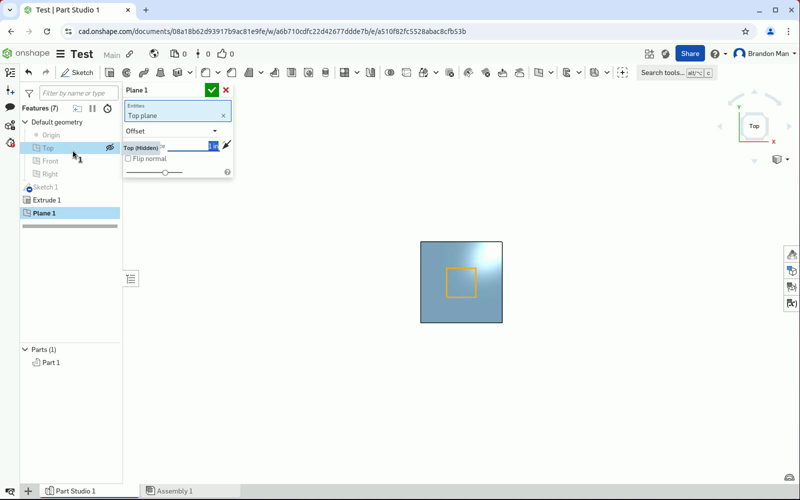
text(23.108)
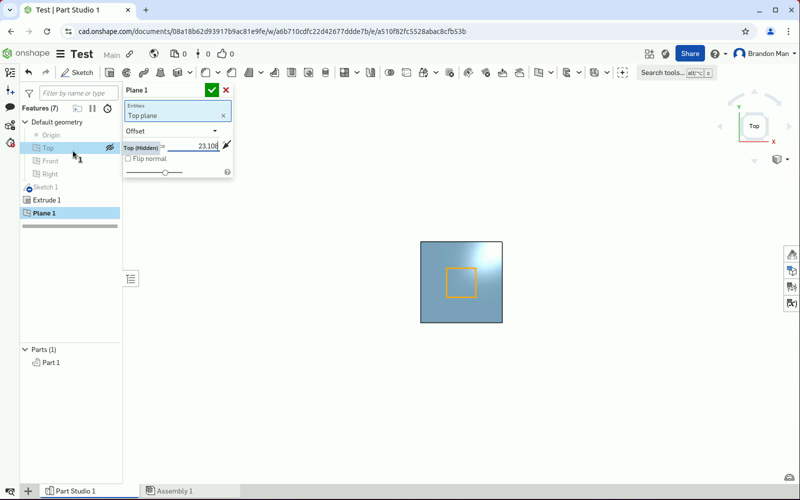
key(enter, 2)
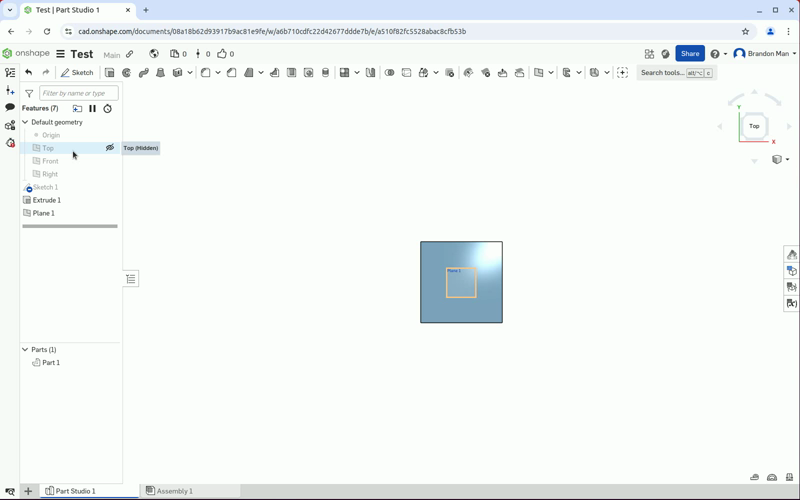
key(shift+s)
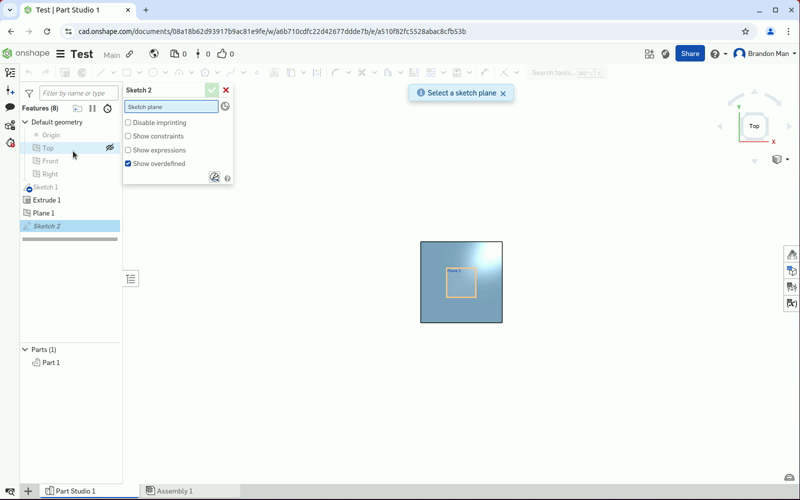
mouse_move(73, 215)
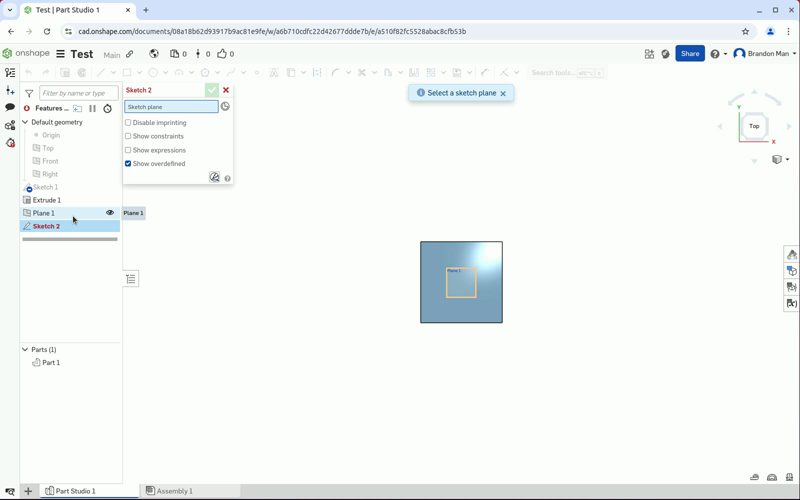
click(73, 215)
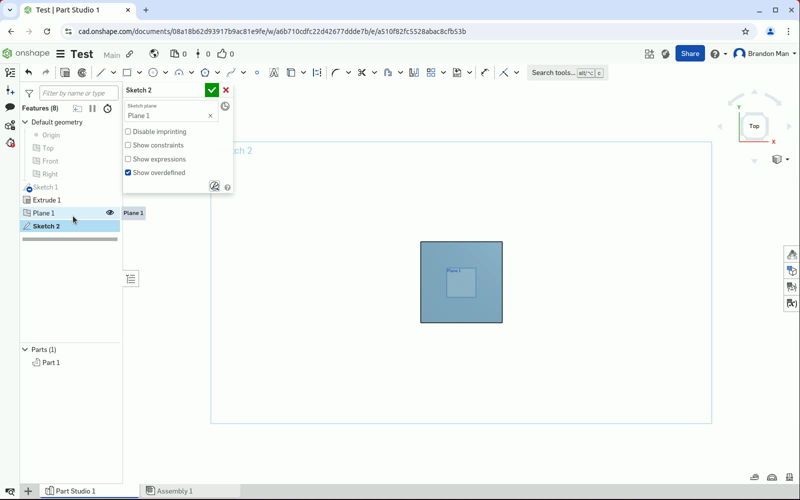
mouse_move(73, 352)
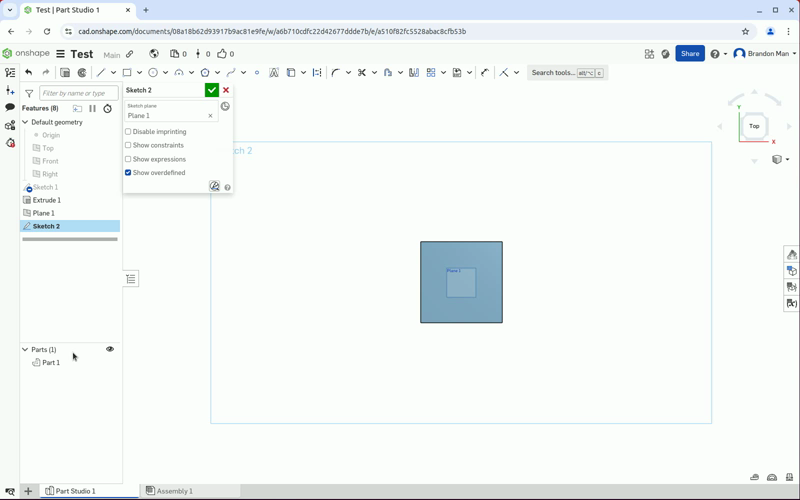
key(y)
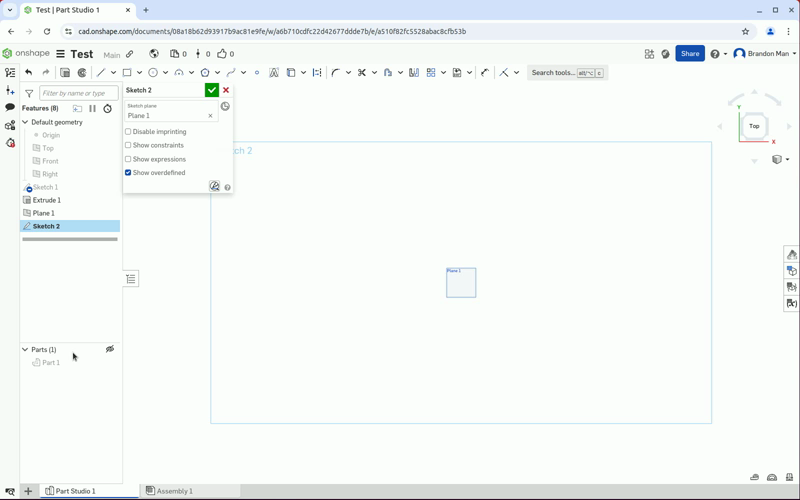
key(l)
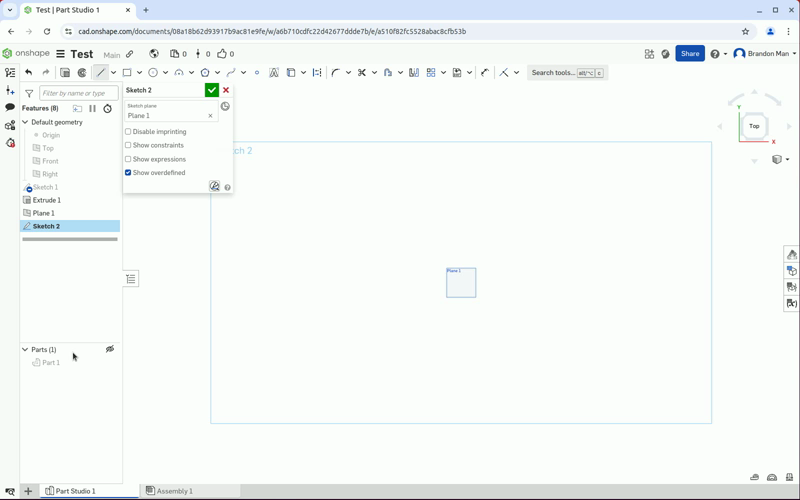
key_down(shift)
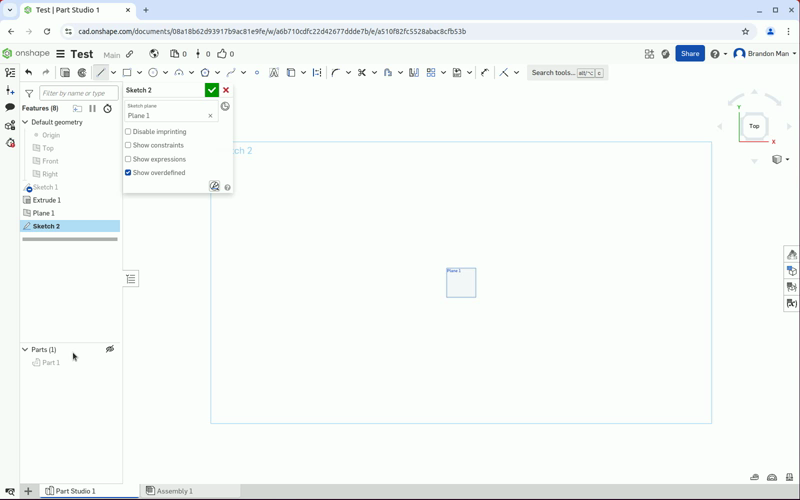
mouse_move(424, 280)
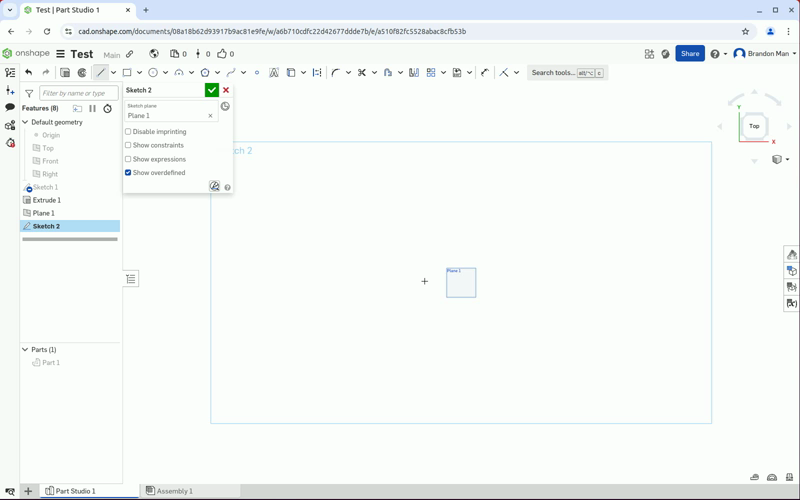
click(424, 280)
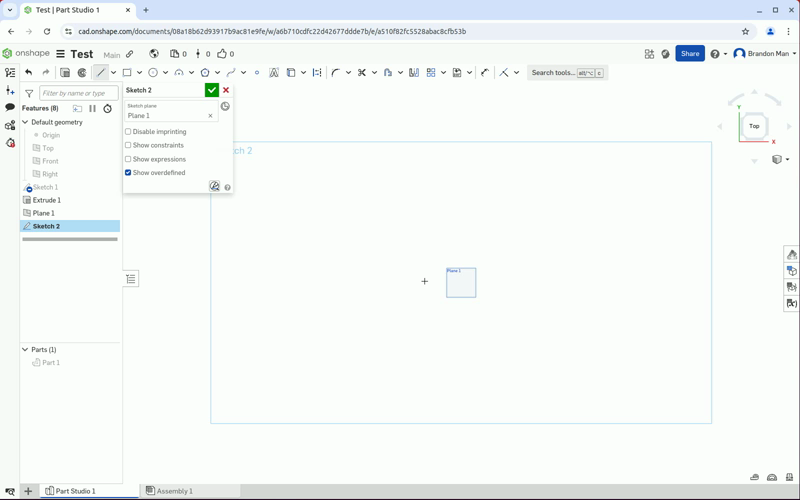
key_up(shift)
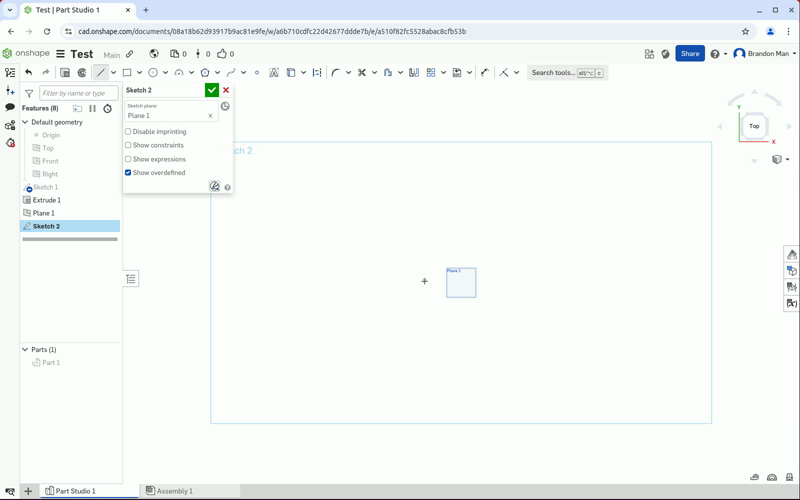
key_down(shift)
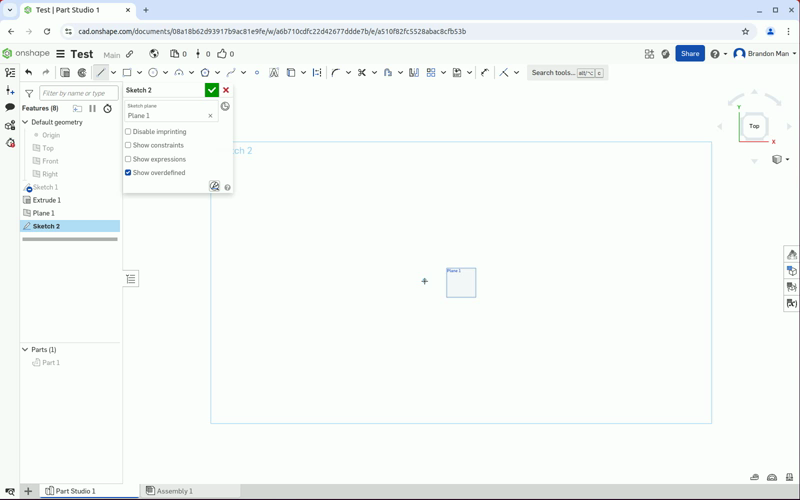
mouse_move(454, 280)
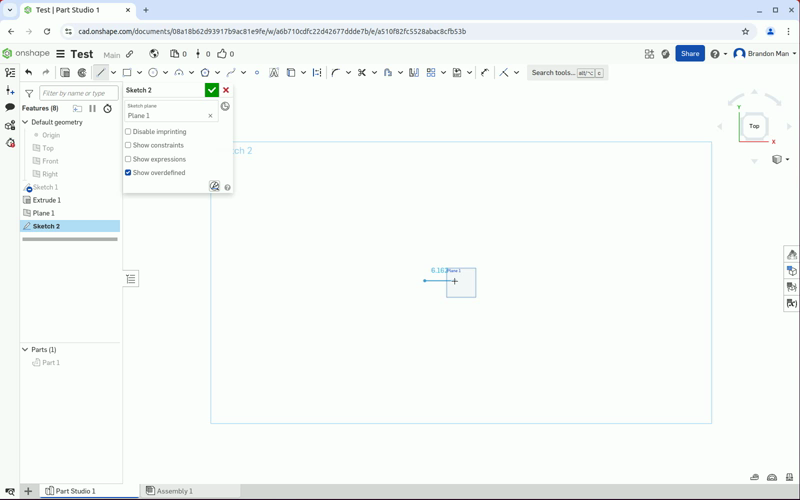
mouse_move(459, 280)
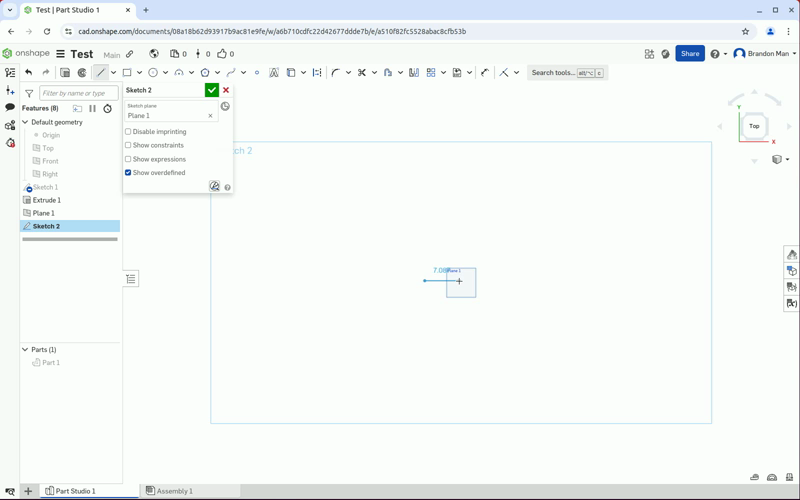
click(459, 280)
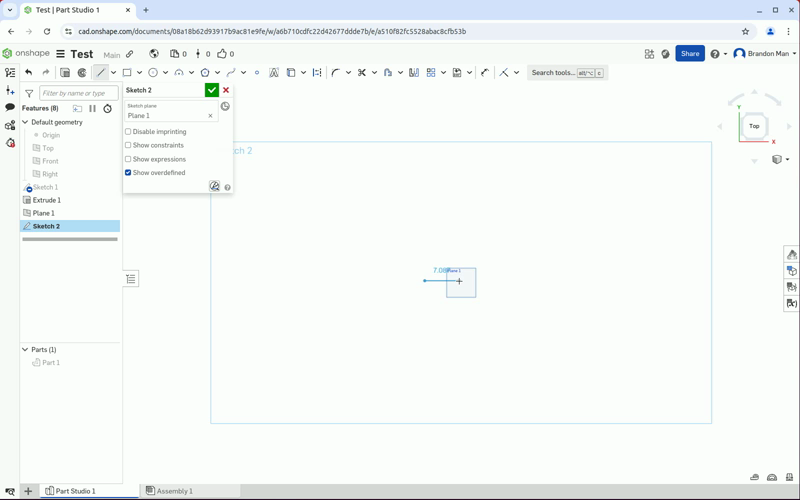
key_up(shift)
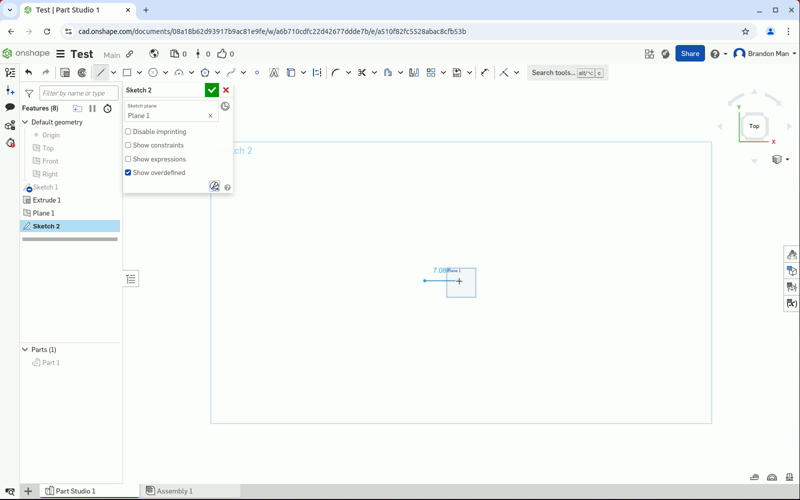
key_down(shift)
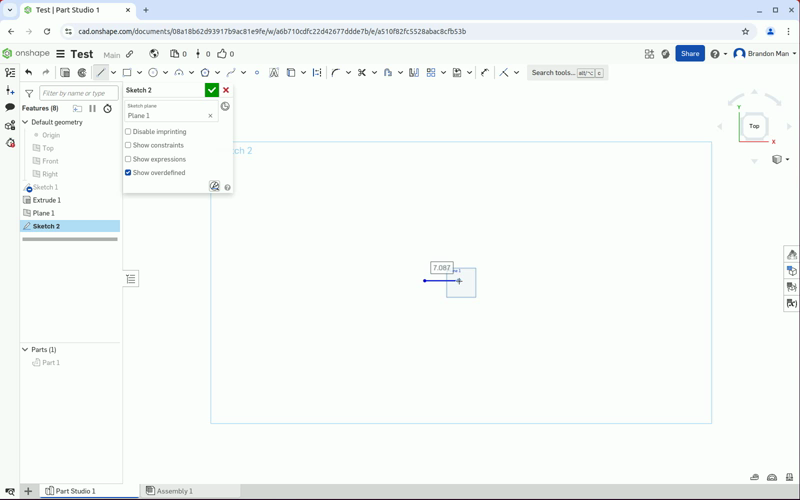
mouse_move(489, 280)
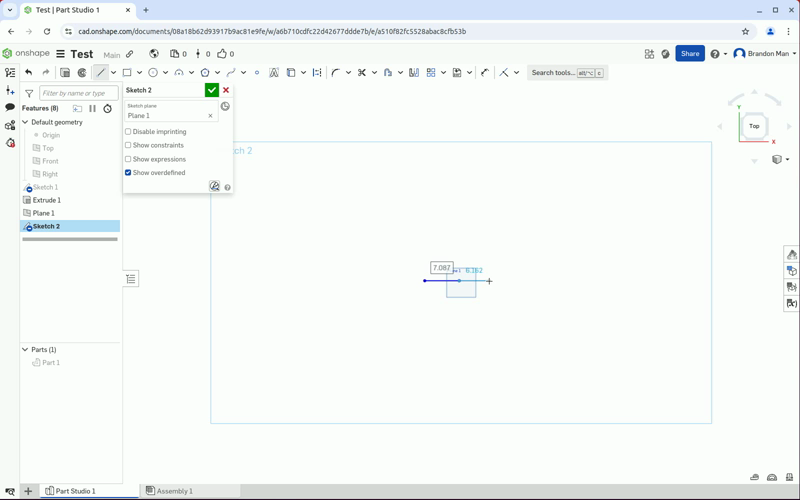
mouse_move(459, 245)
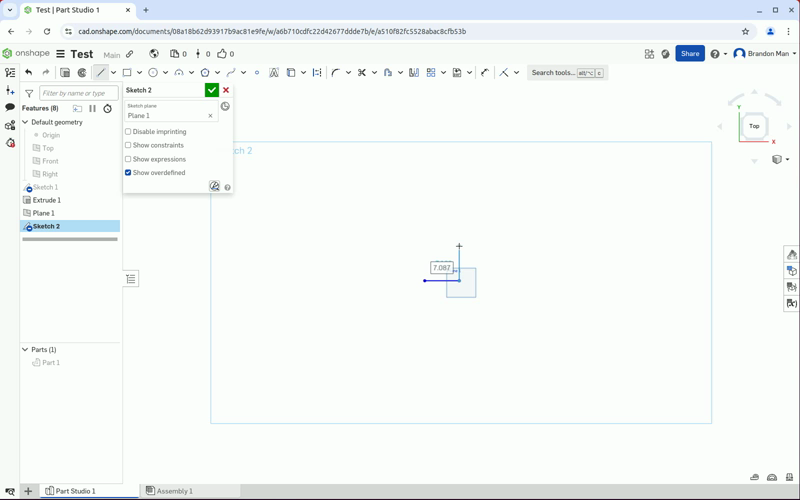
click(459, 245)
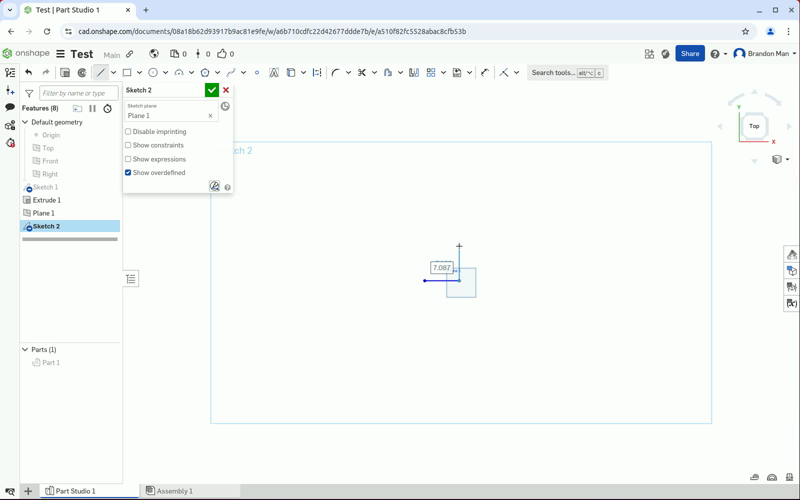
key_up(shift)
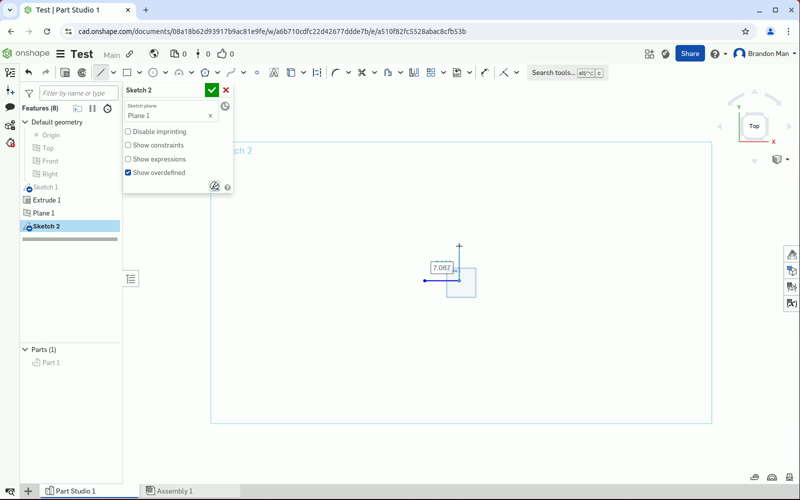
key_down(shift)
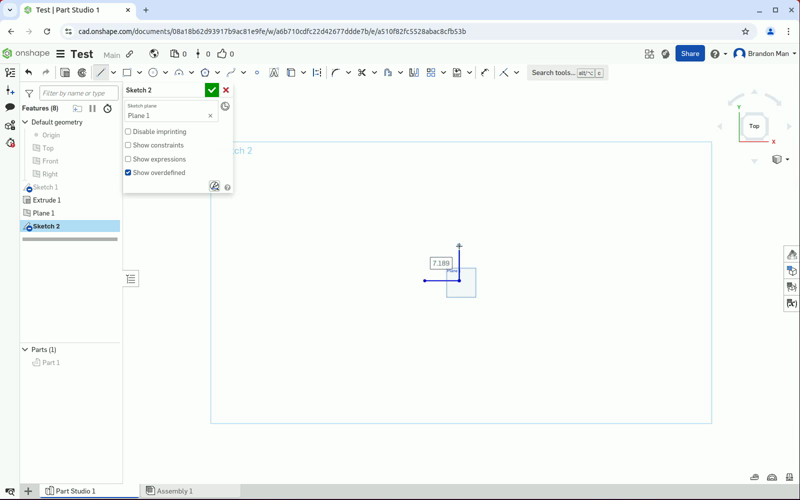
mouse_move(489, 245)
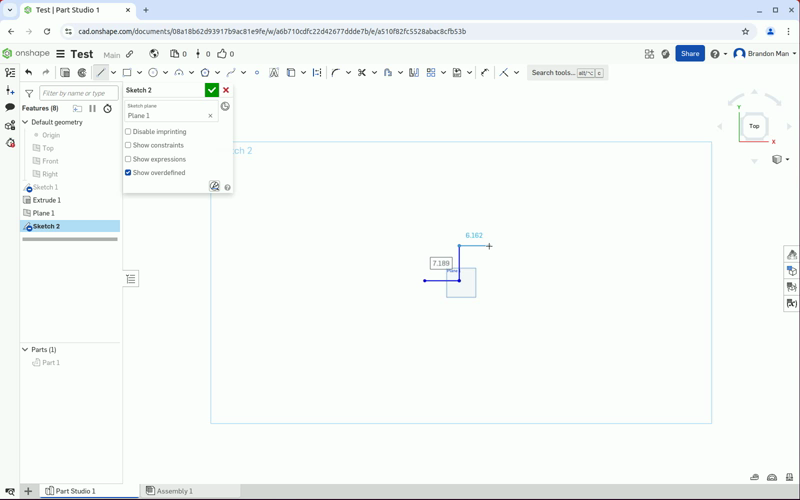
mouse_move(424, 245)
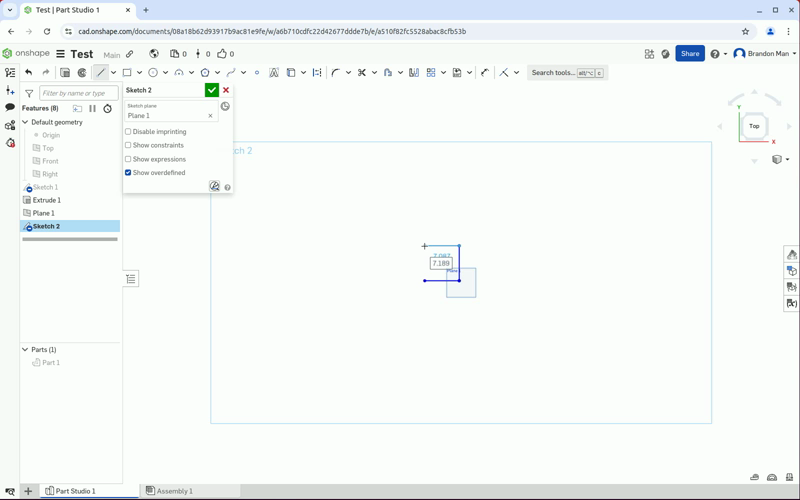
click(424, 245)
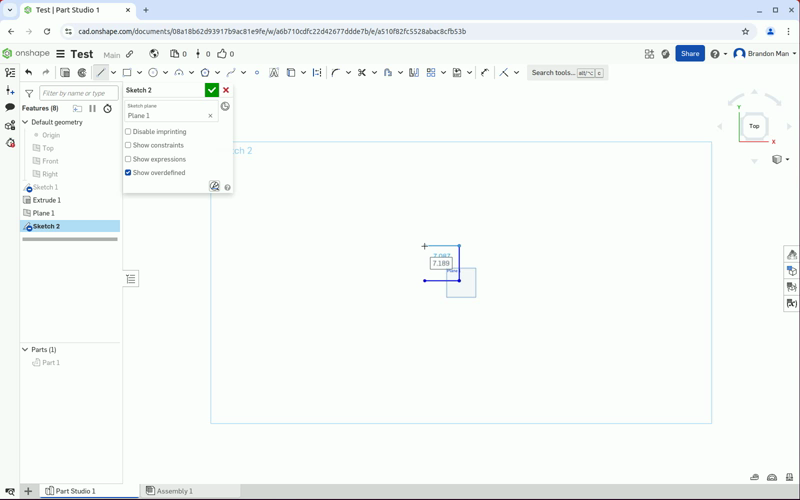
key_up(shift)
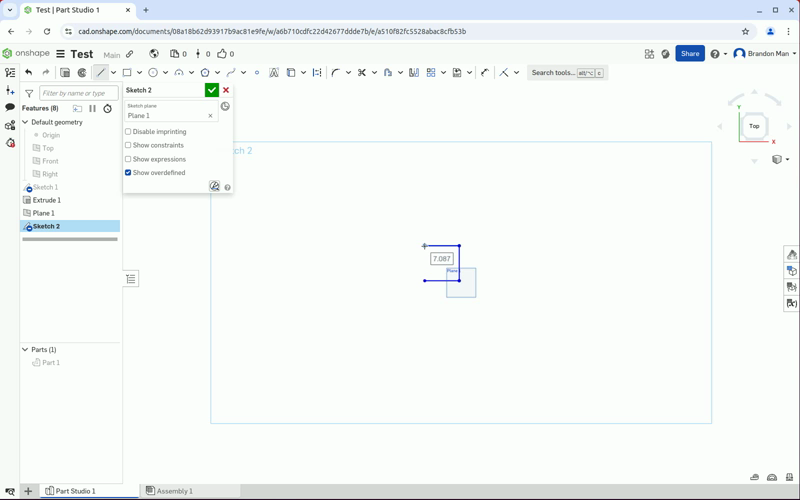
mouse_move(454, 245)
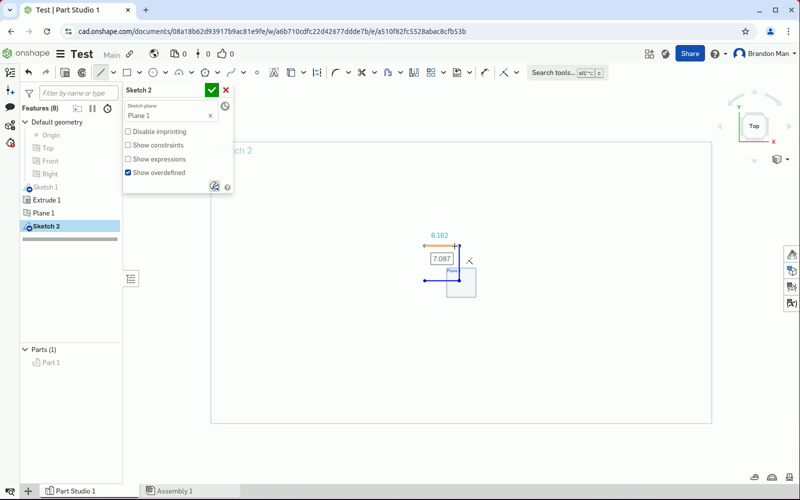
key_down(shift)
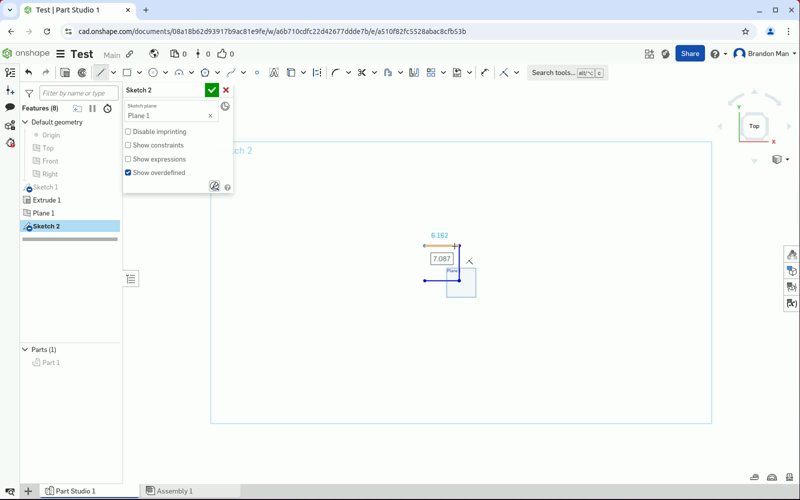
mouse_move(424, 280)
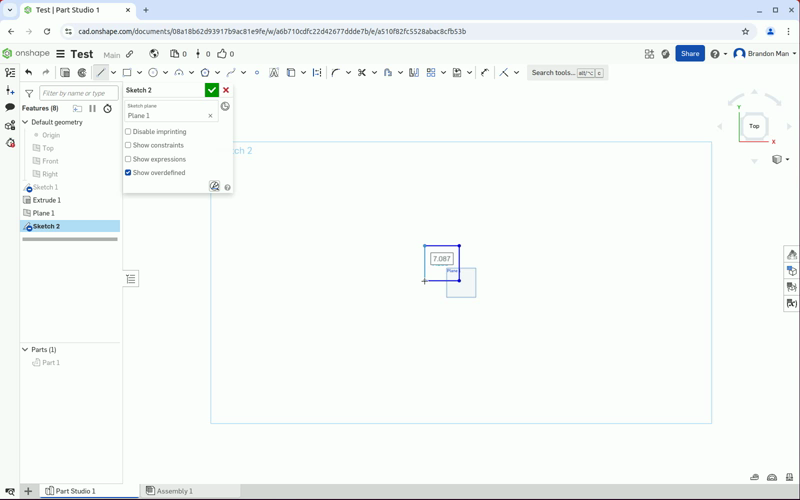
key_up(shift)
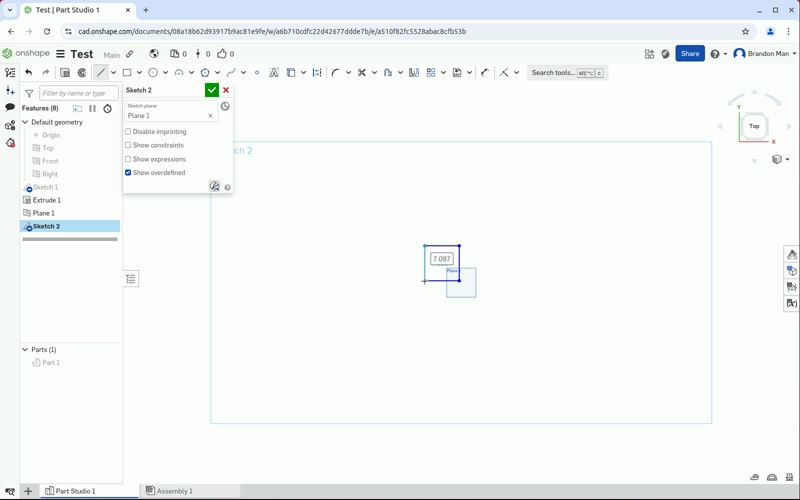
click(424, 280)
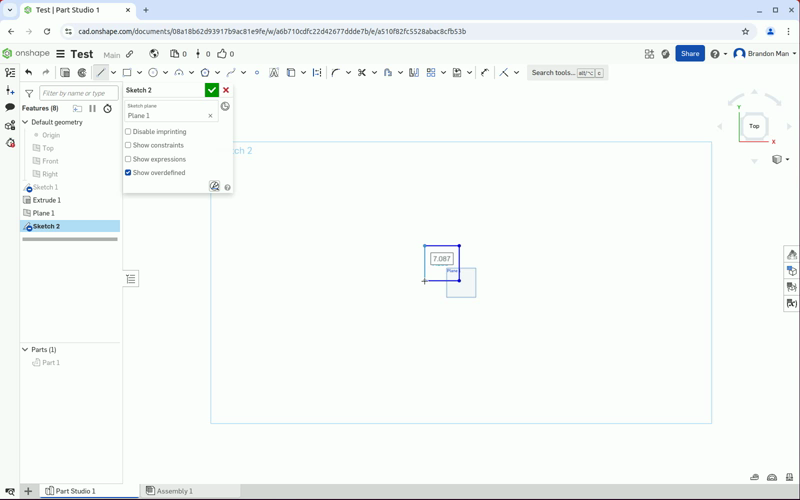
key(esc)
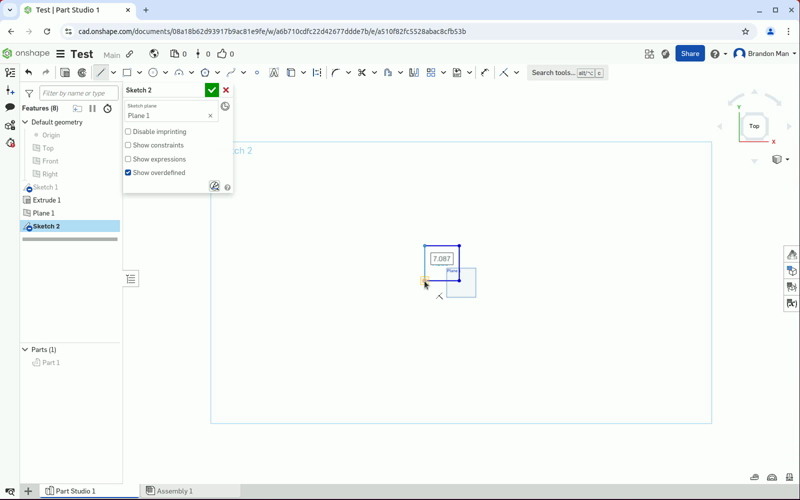
mouse_move(449, 248)
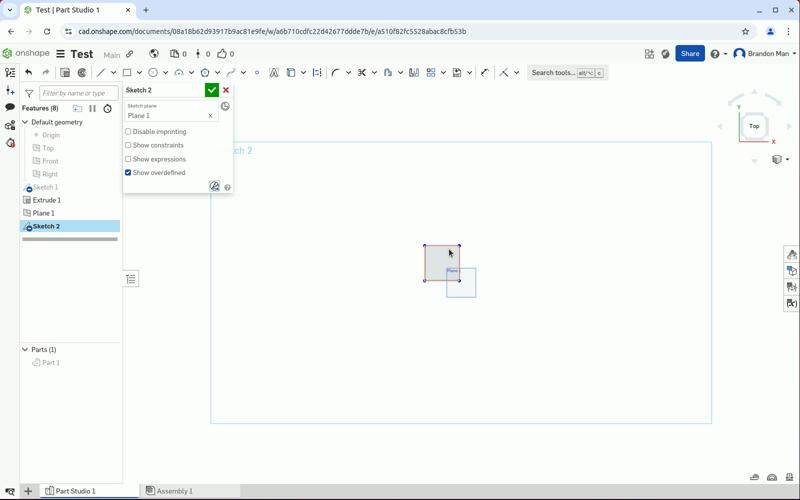
scroll(6)
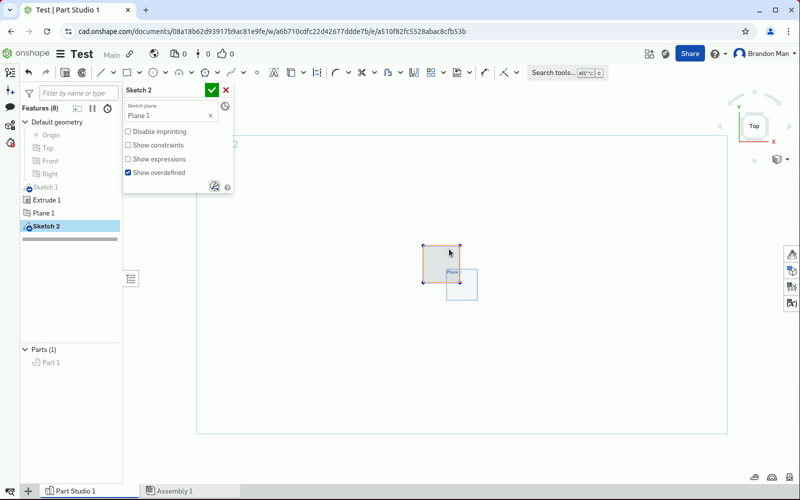
scroll(6)
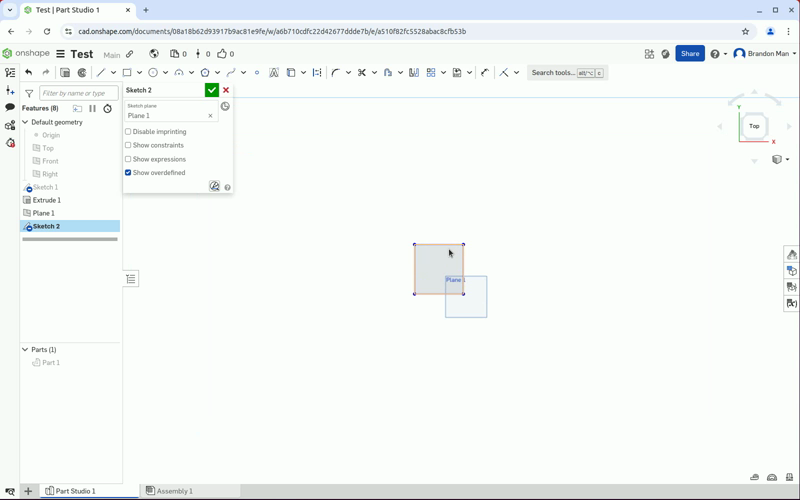
scroll(6)
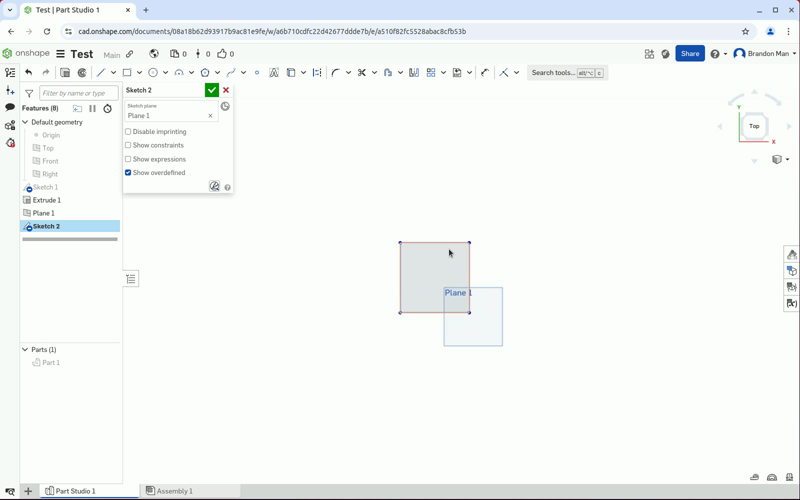
scroll(6)
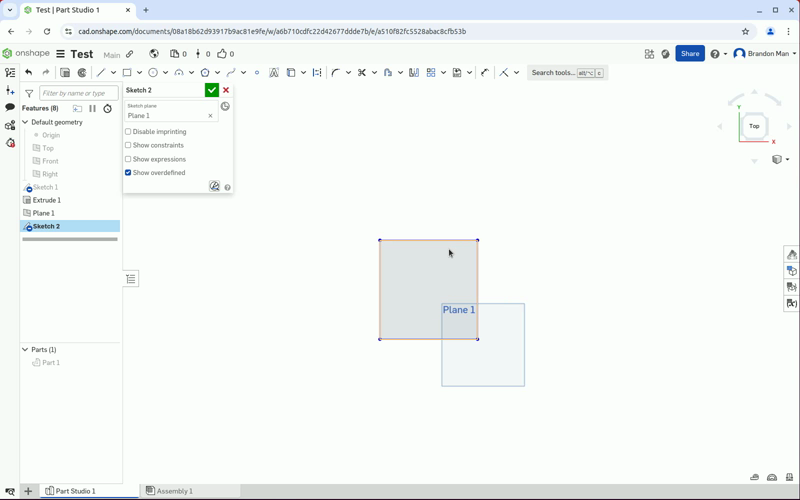
scroll(6)
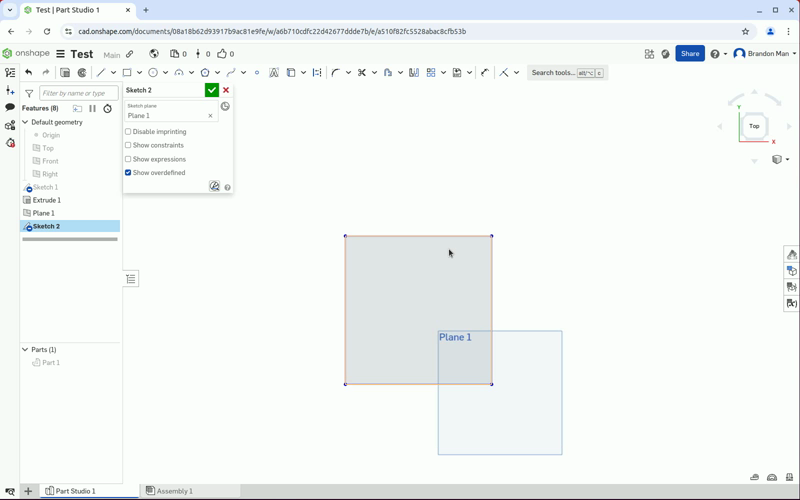
scroll(6)
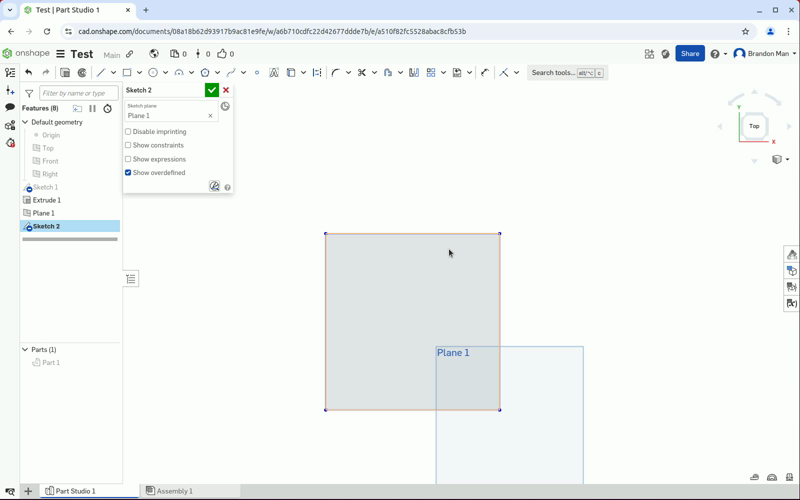
scroll(6)
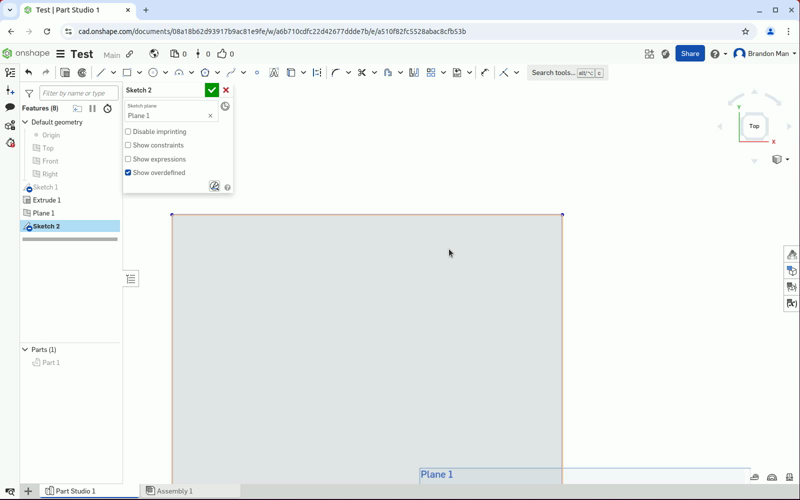
click(449, 248)
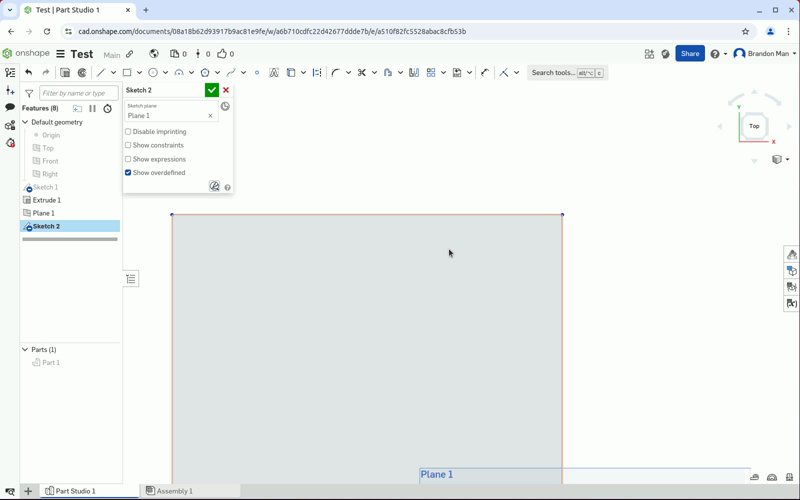
scroll(-6)
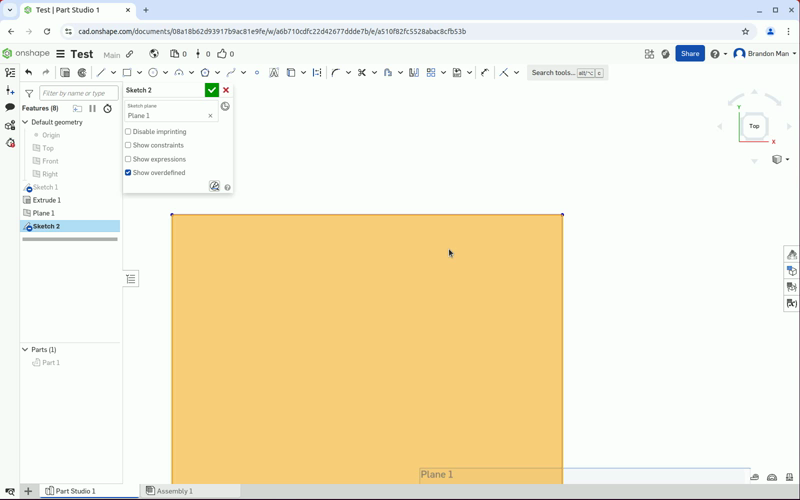
scroll(-6)
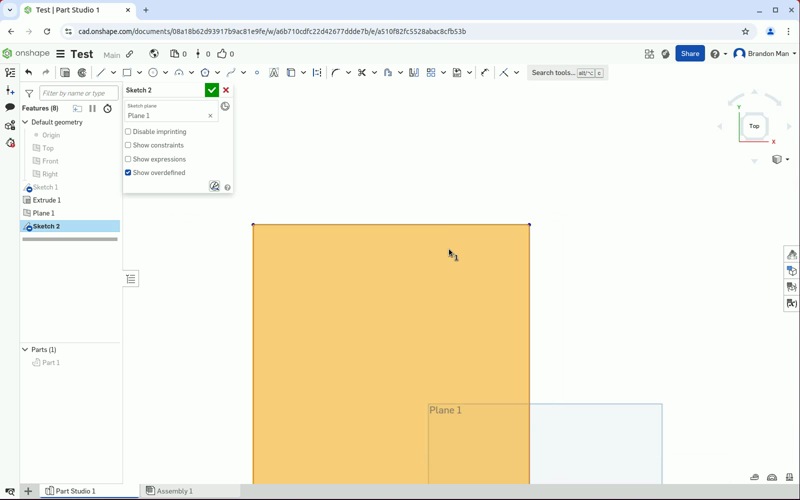
scroll(-6)
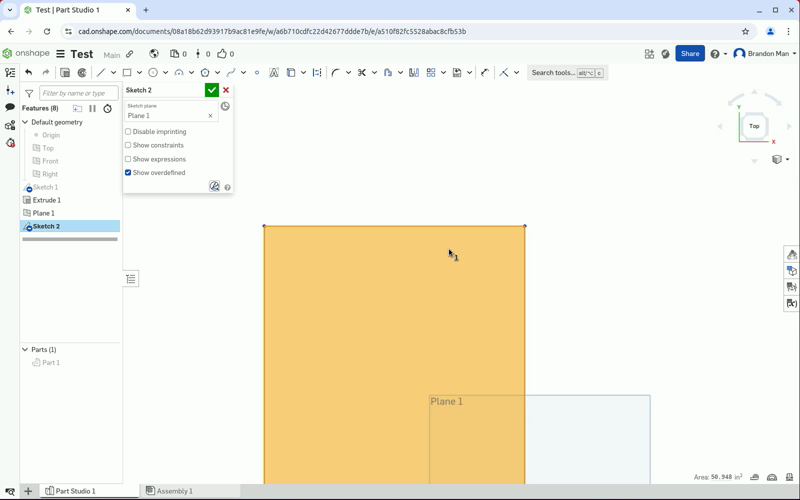
scroll(-6)
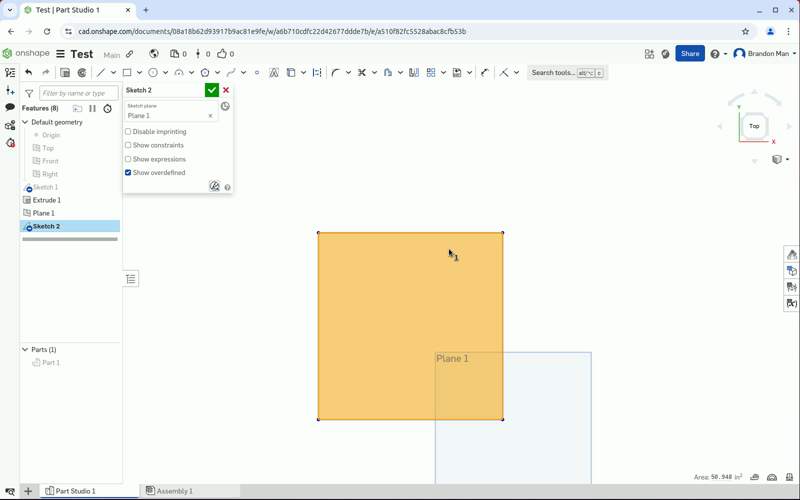
scroll(-6)
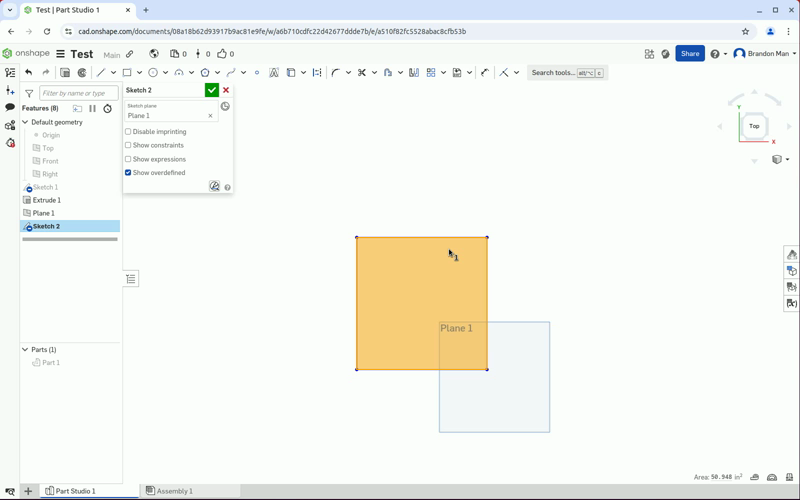
scroll(-6)
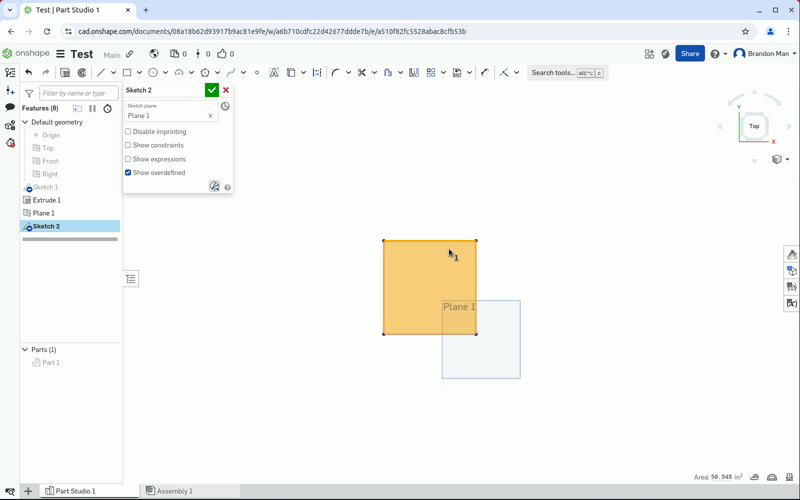
scroll(-6)
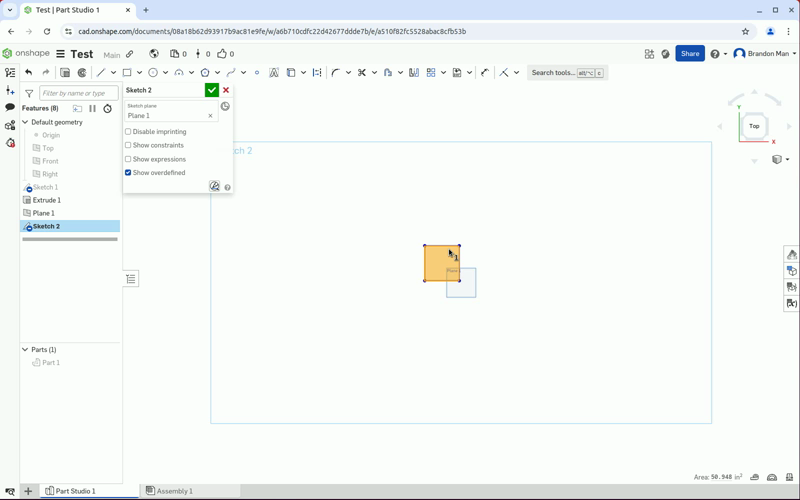
mouse_move(73, 352)
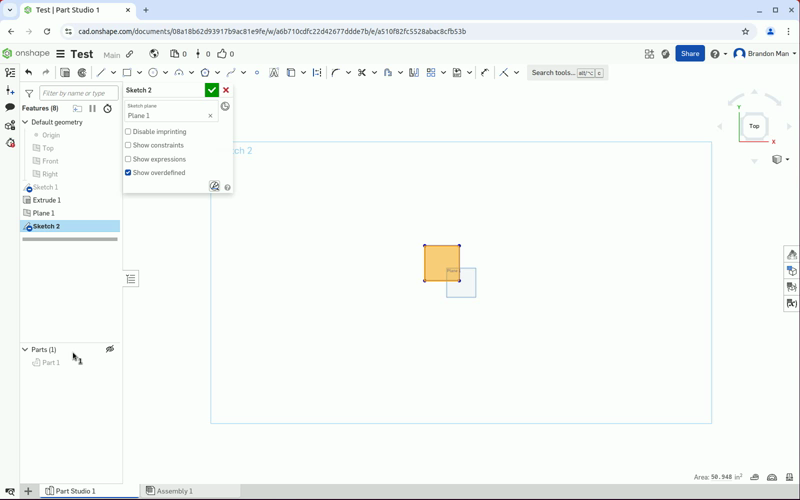
key(shift+y)
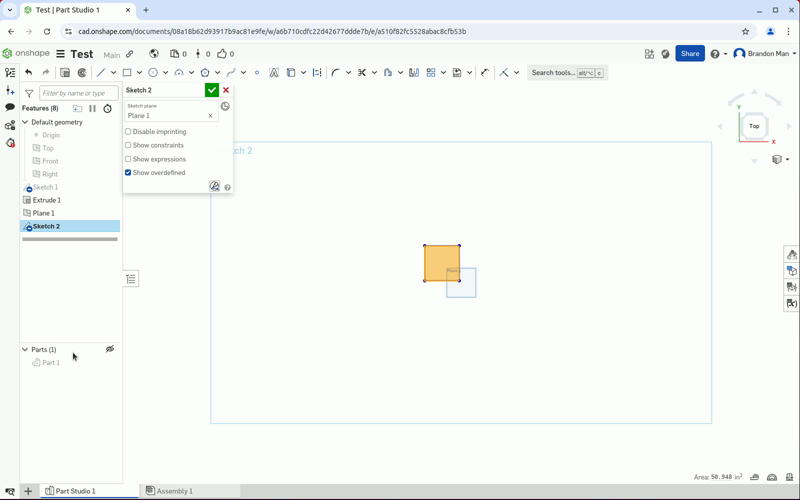
key(shift+e)
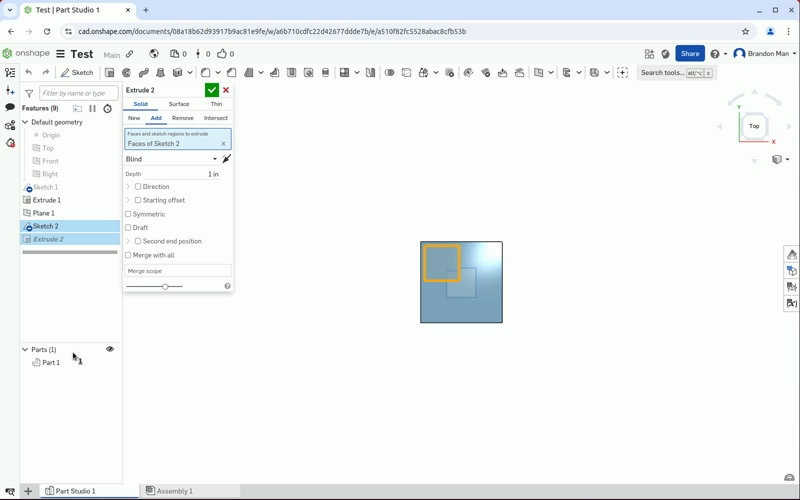
mouse_move(143, 106)
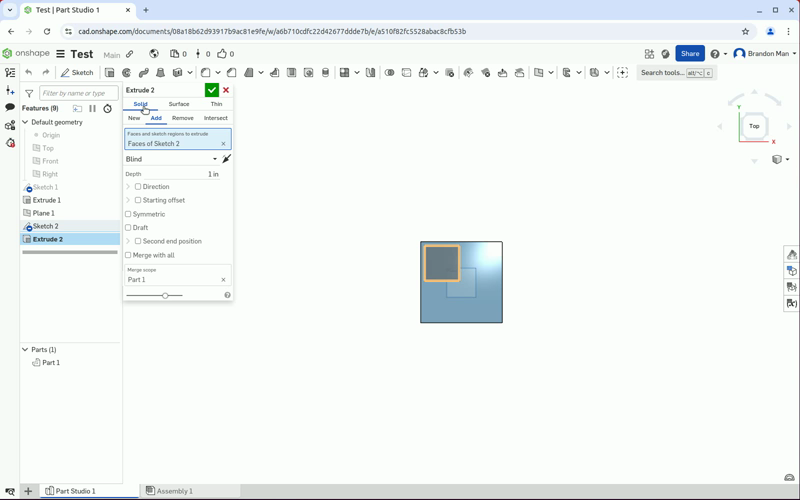
click(143, 106)
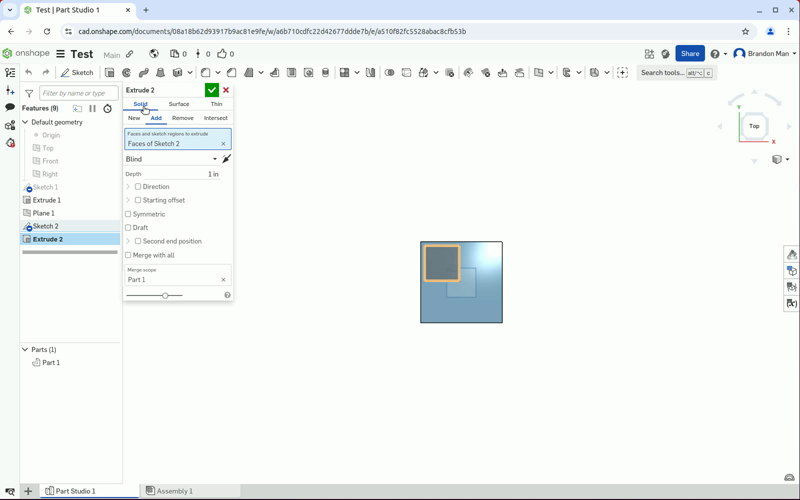
mouse_move(186, 120)
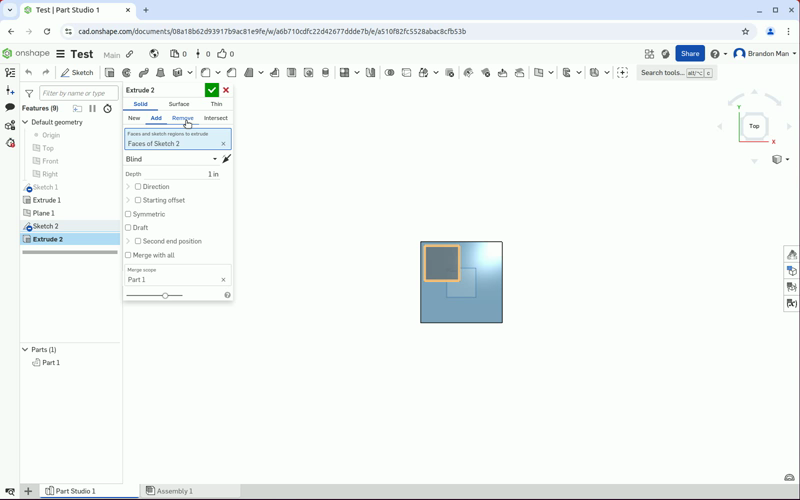
click(186, 120)
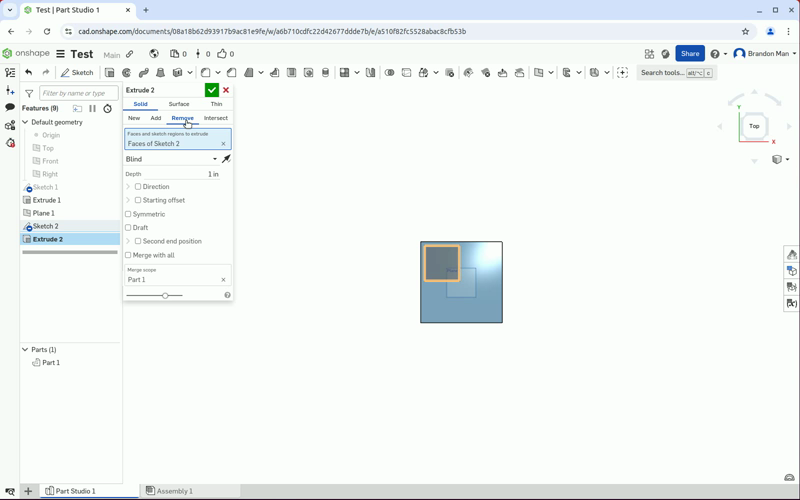
key(tab, 4)
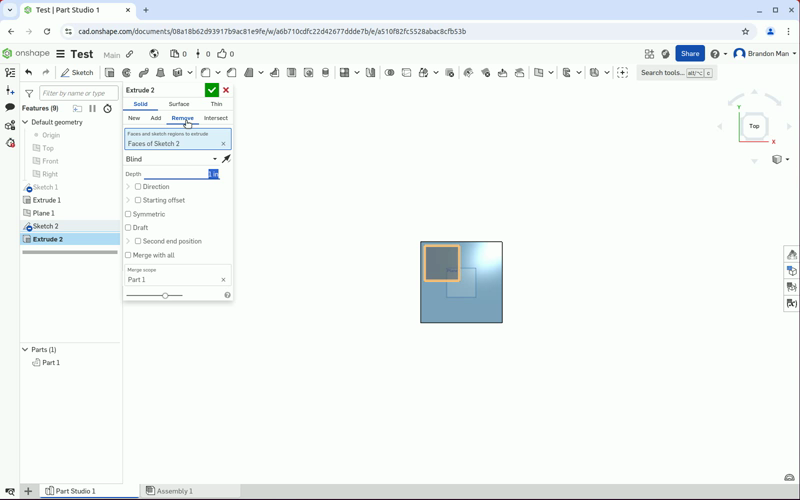
text(22.386)
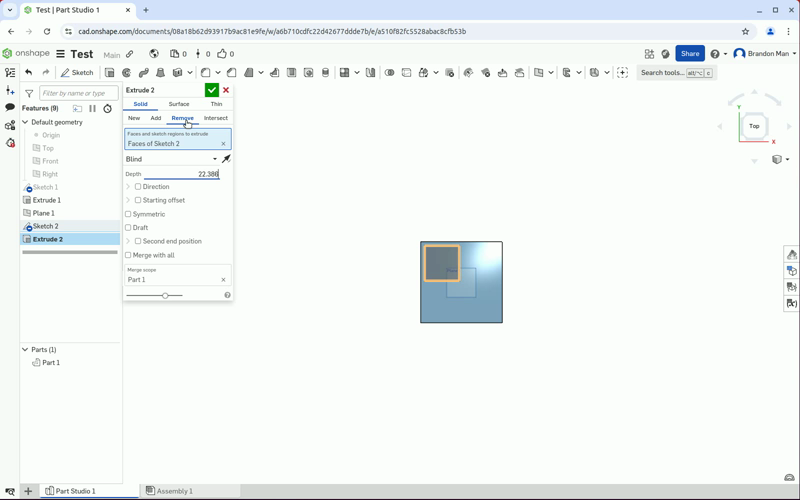
key(tab, 6)
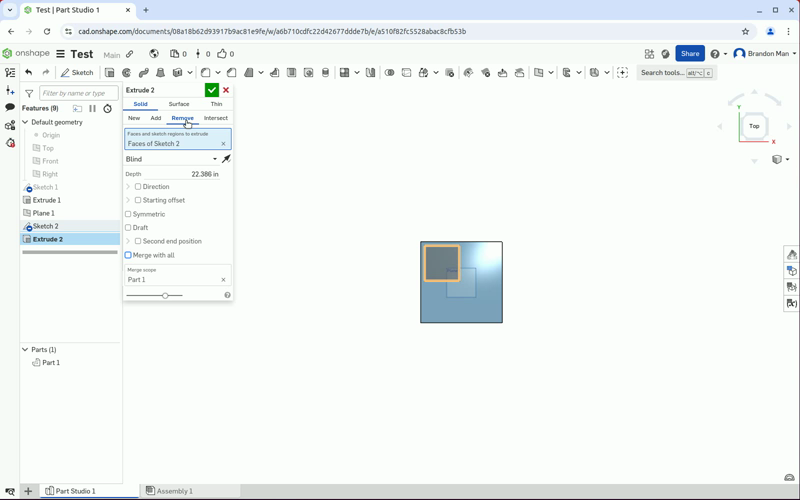
key(space)
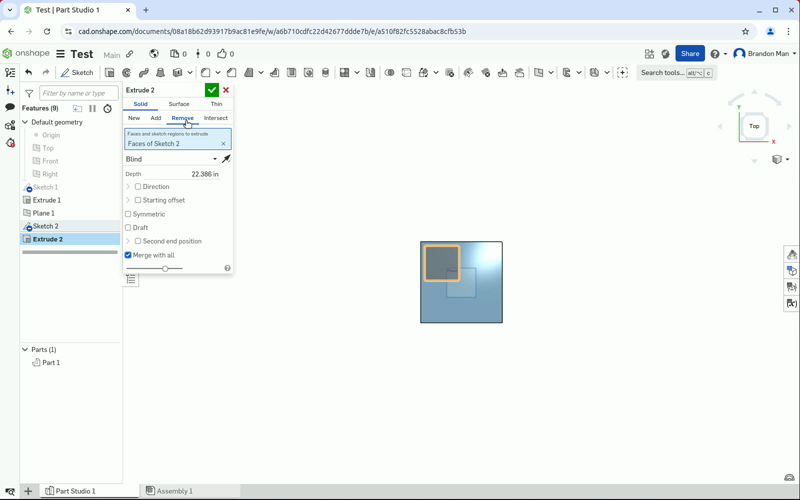
key(enter)
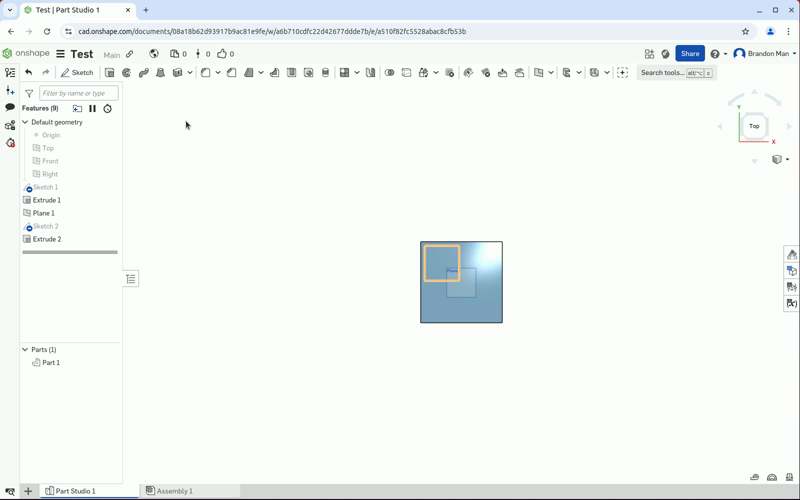
key(shift+h)
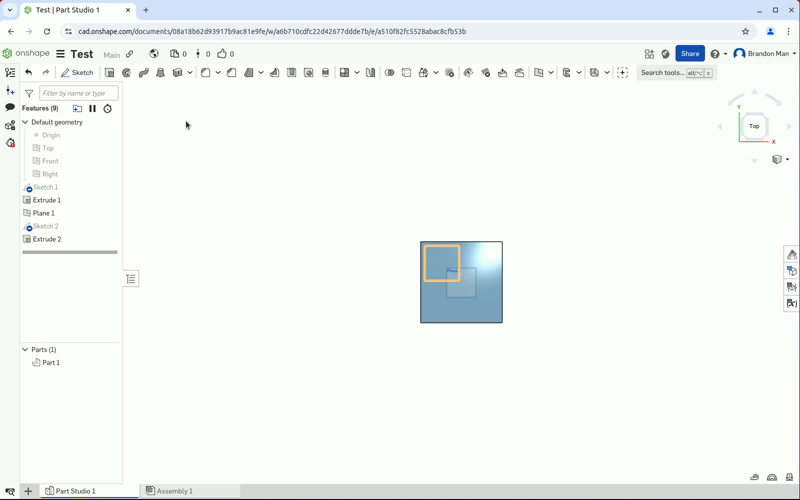
key(shift+h)
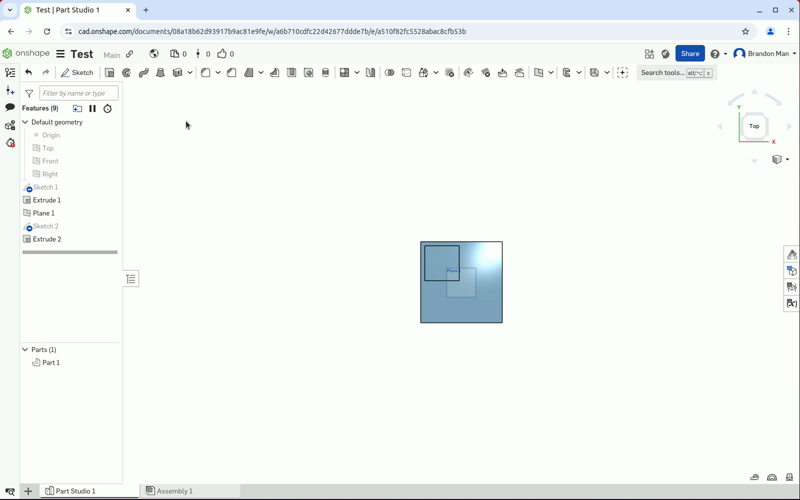
mouse_move(73, 189)
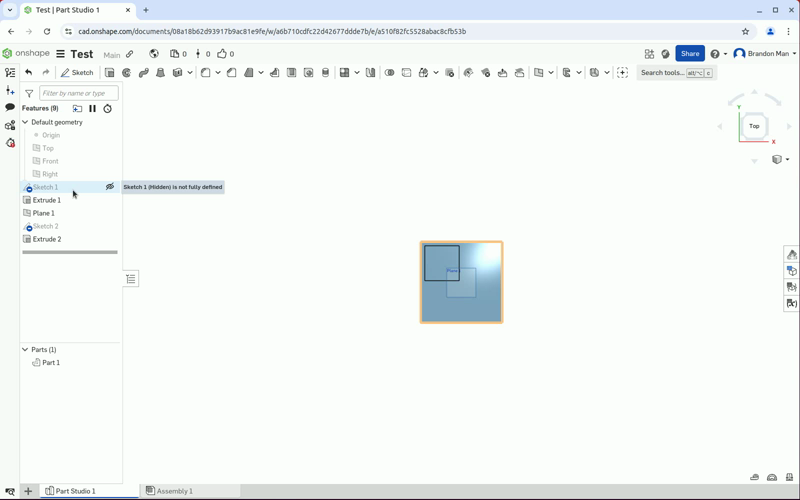
click(73, 189)
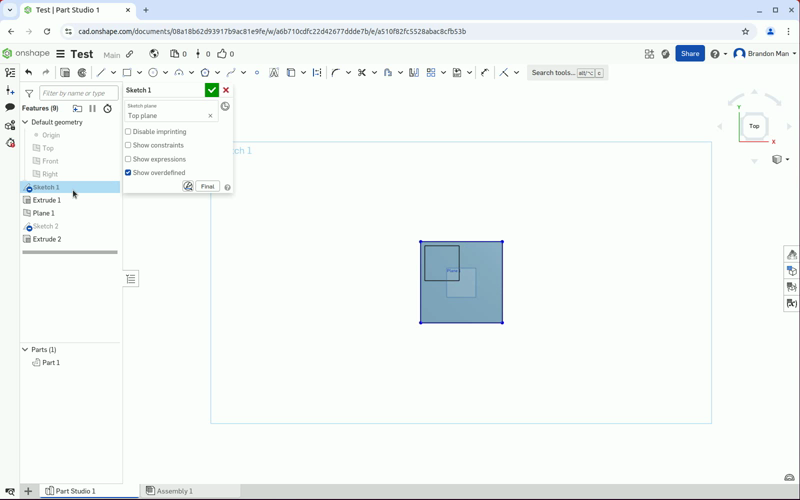
mouse_move(229, 92)
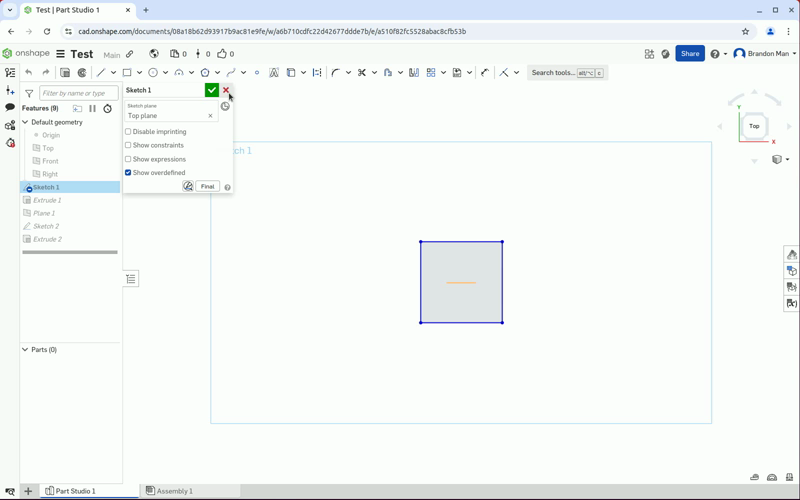
click(229, 92)
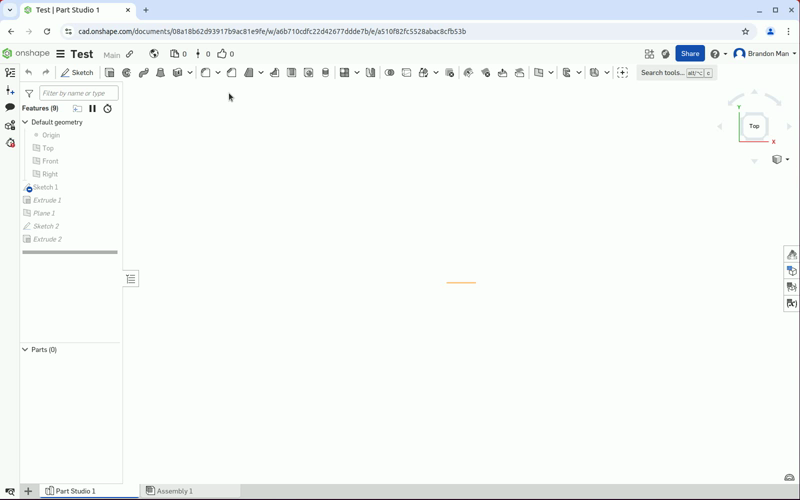
key(shift+s)
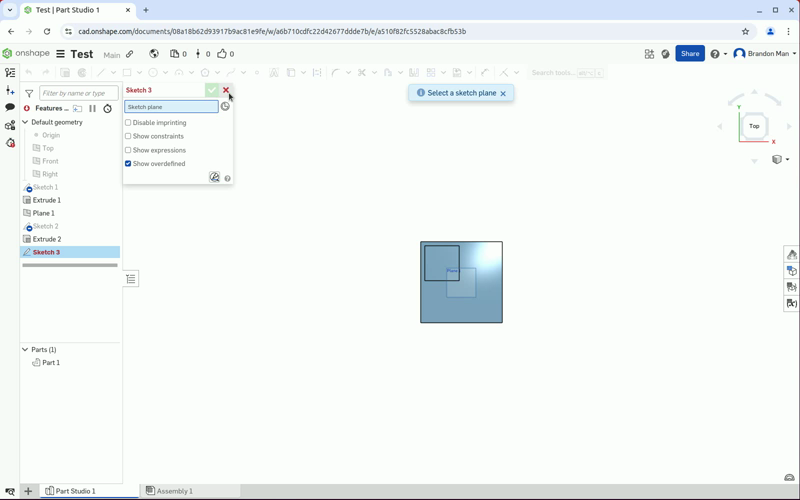
mouse_move(73, 215)
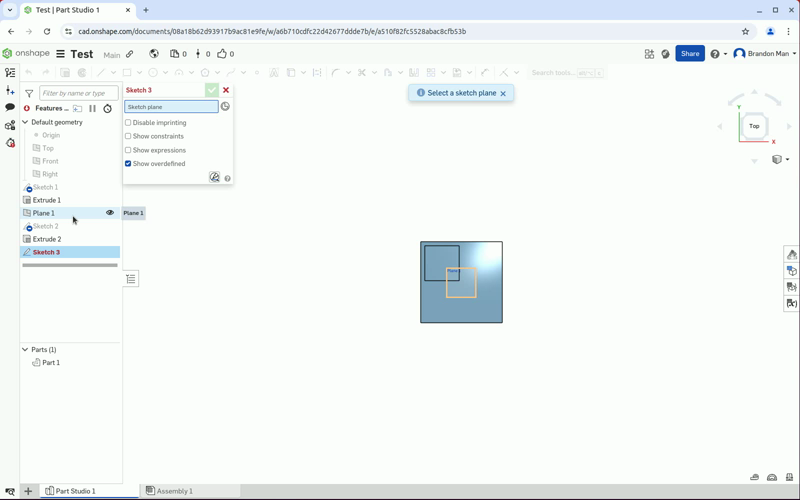
click(73, 215)
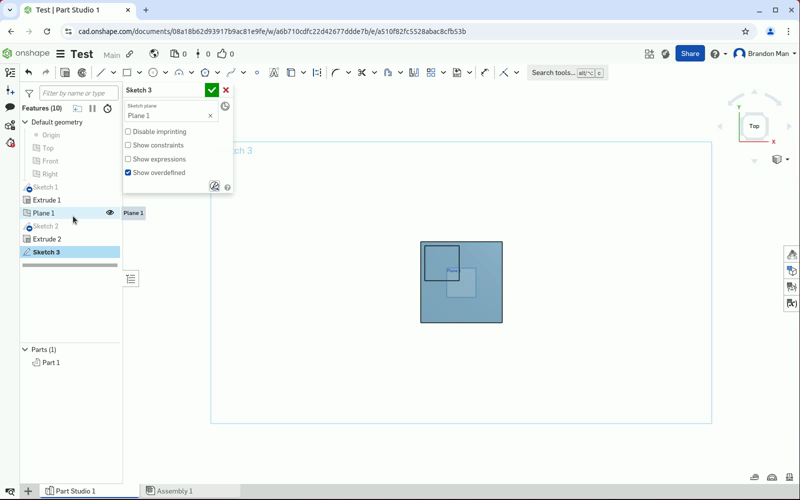
mouse_move(73, 352)
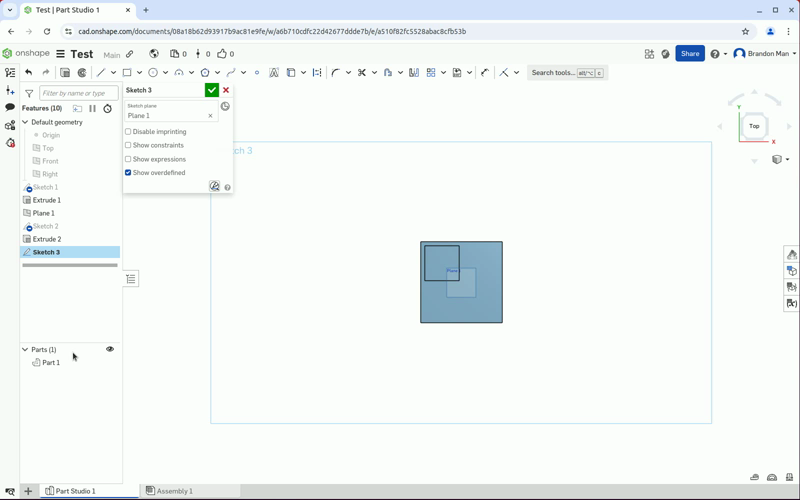
key(y)
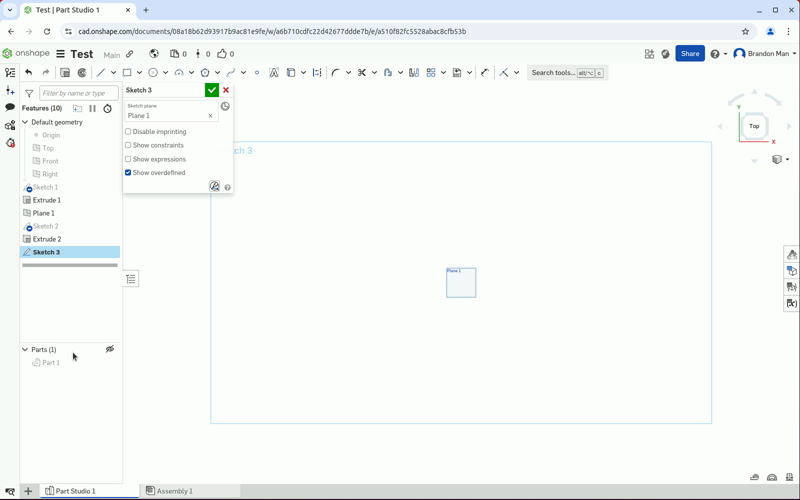
key(l)
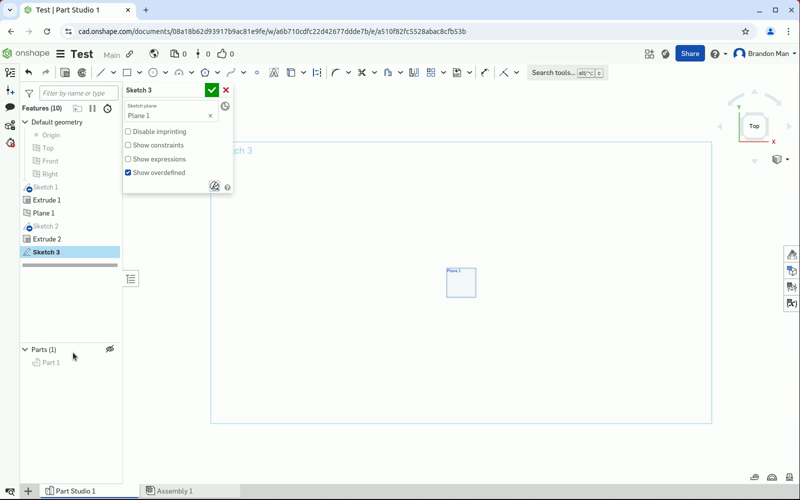
key_down(shift)
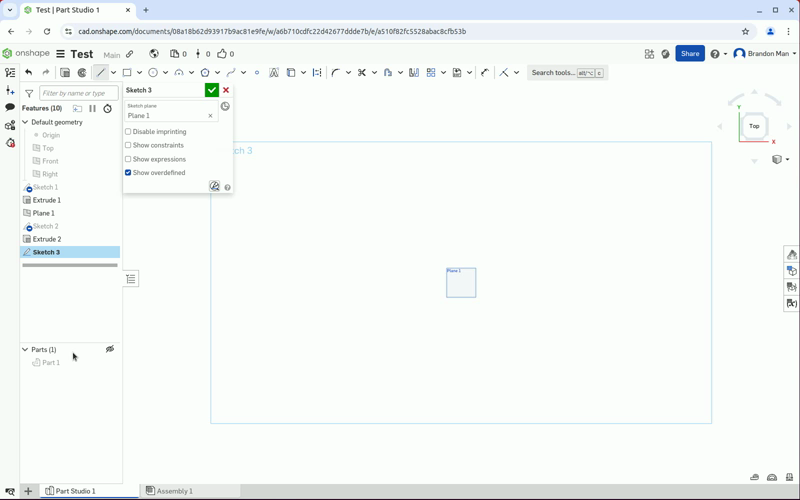
mouse_move(463, 280)
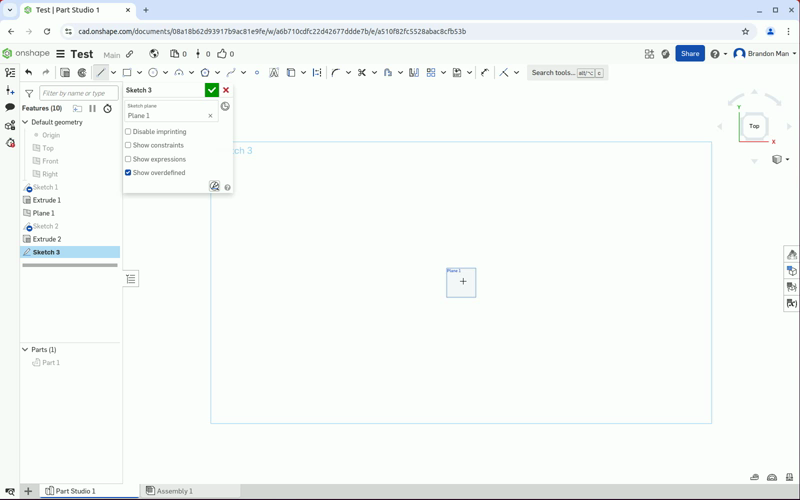
click(463, 280)
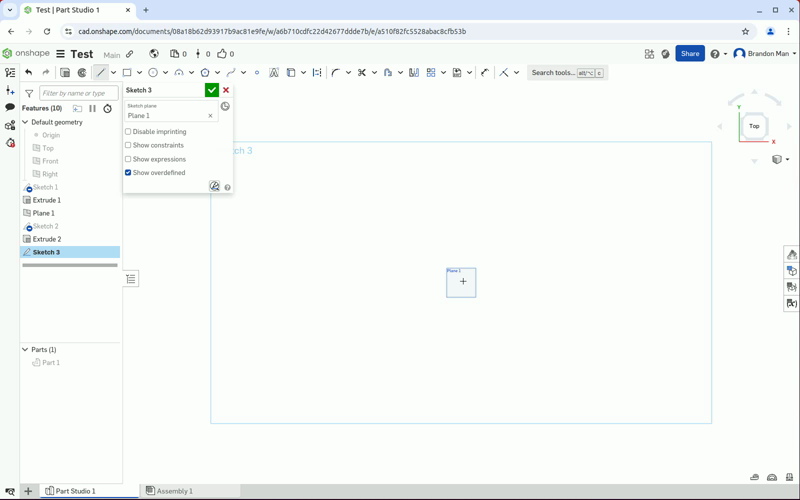
key_up(shift)
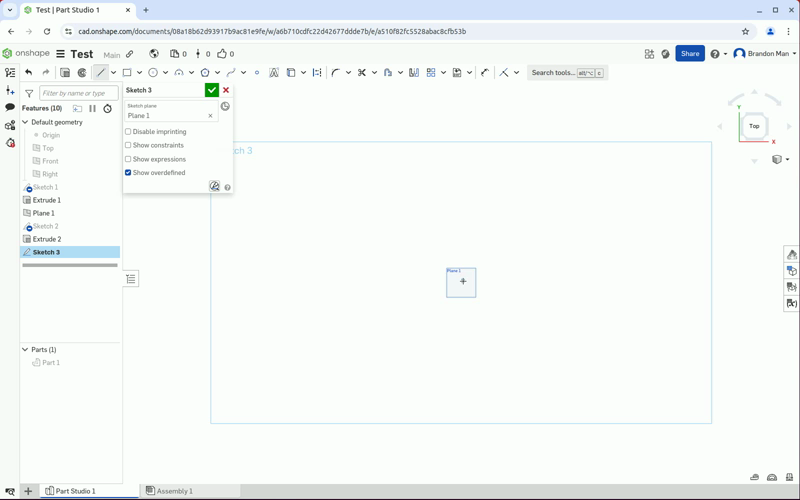
key_down(shift)
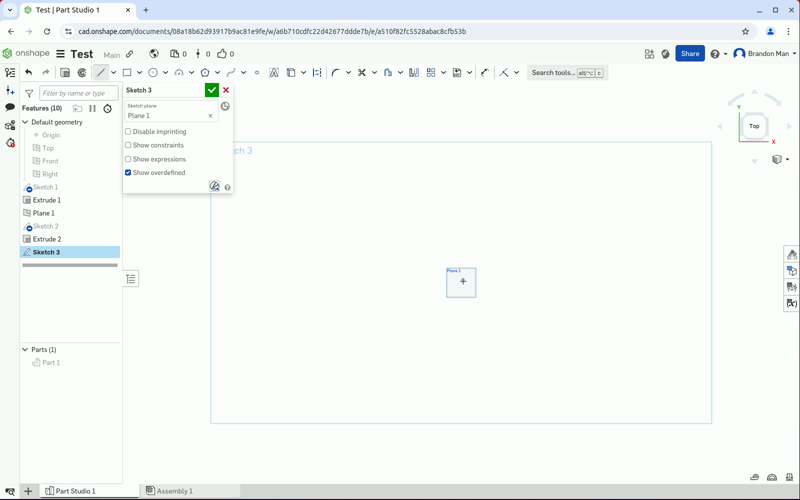
mouse_move(493, 280)
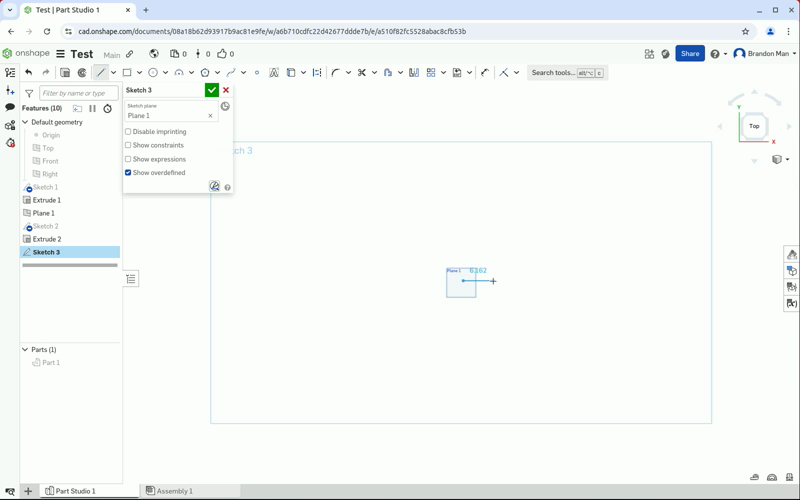
mouse_move(498, 280)
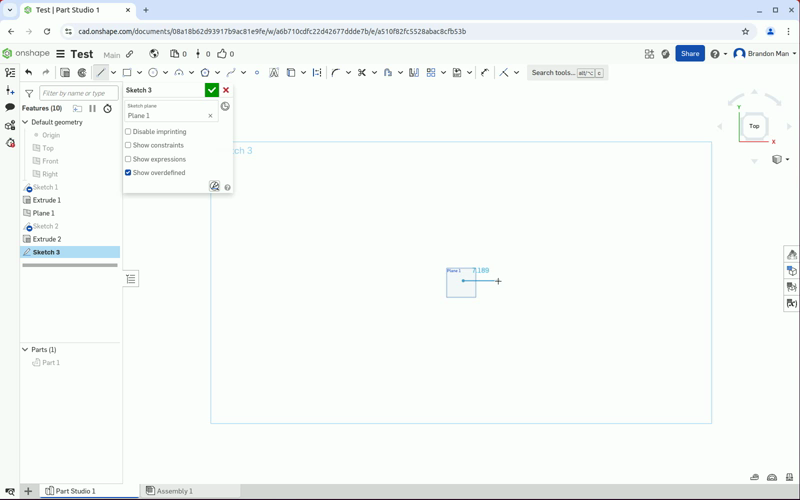
click(498, 280)
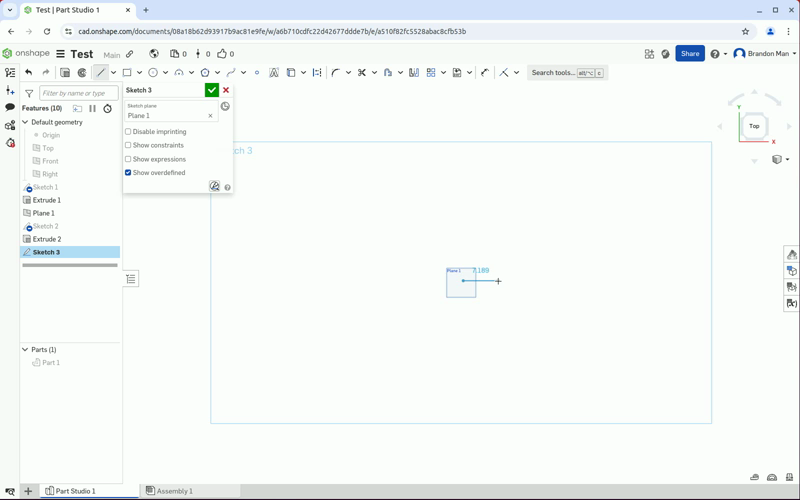
key_up(shift)
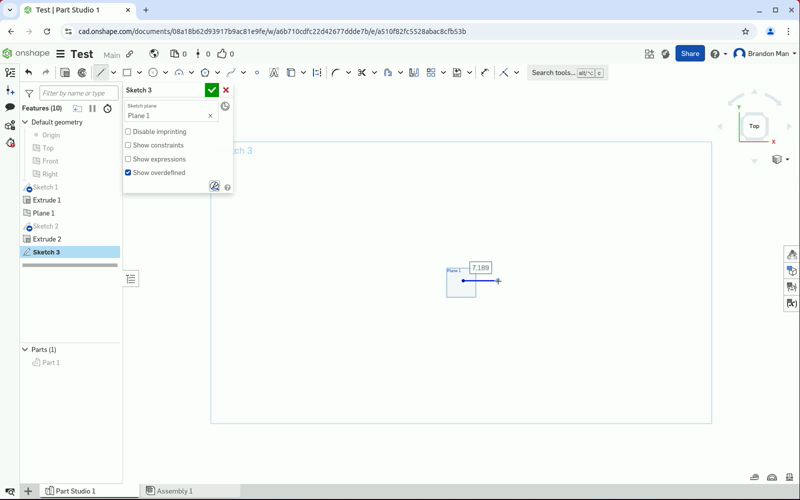
key_down(shift)
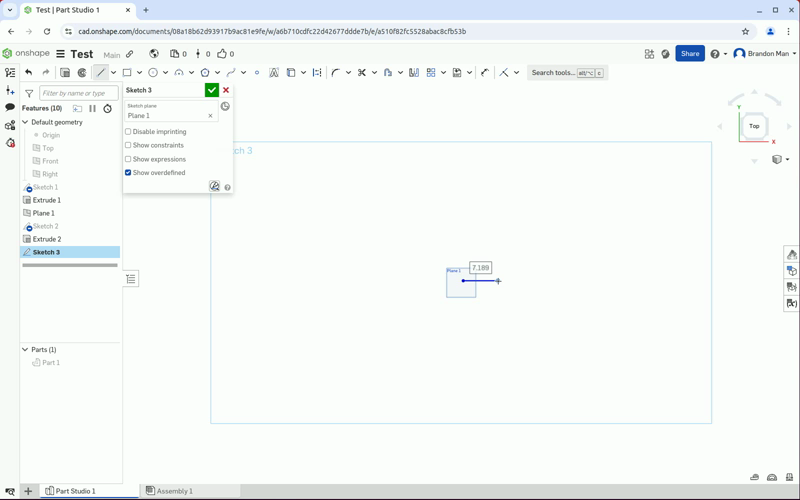
mouse_move(528, 280)
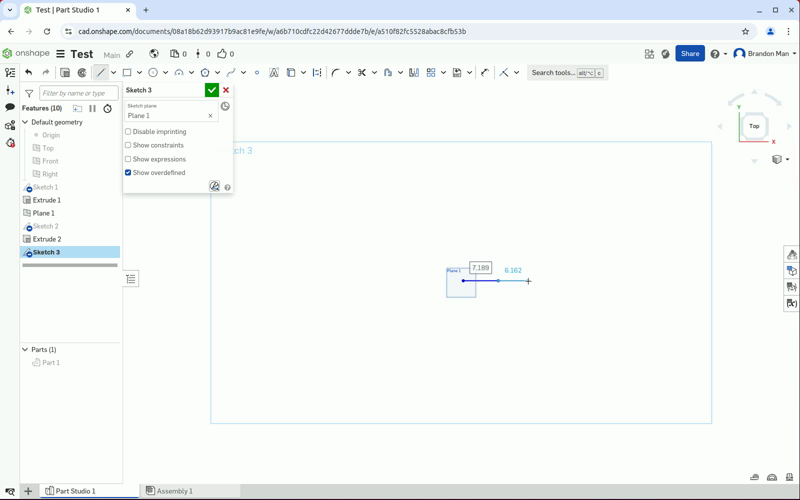
mouse_move(498, 245)
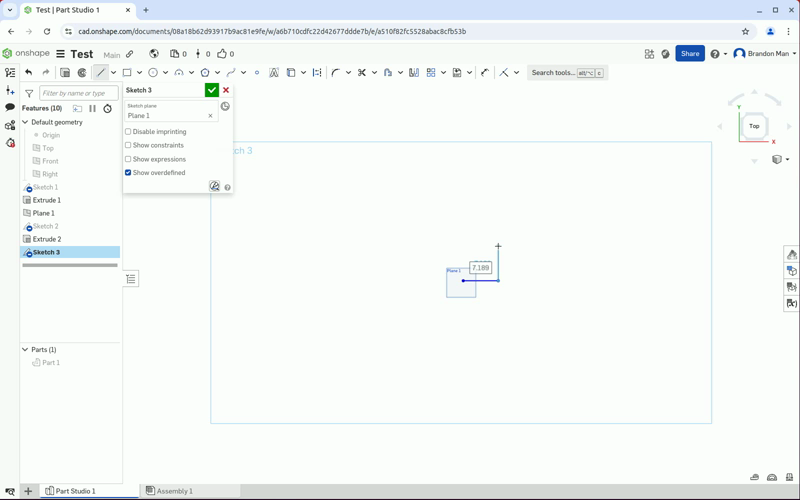
click(498, 245)
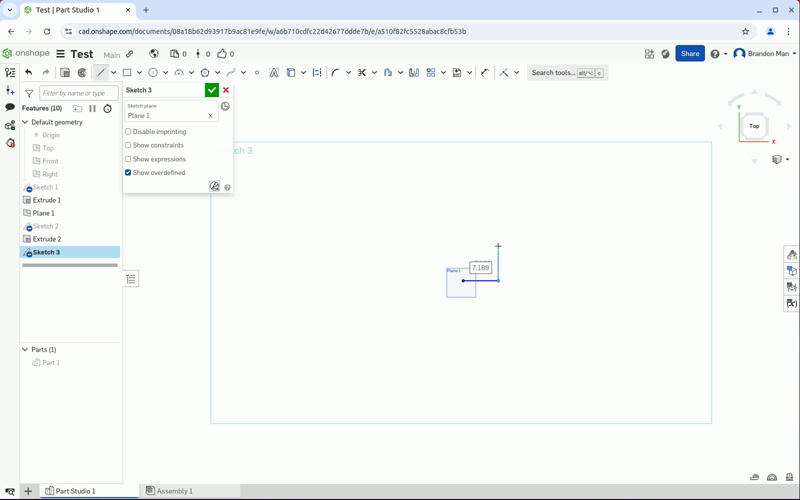
key_up(shift)
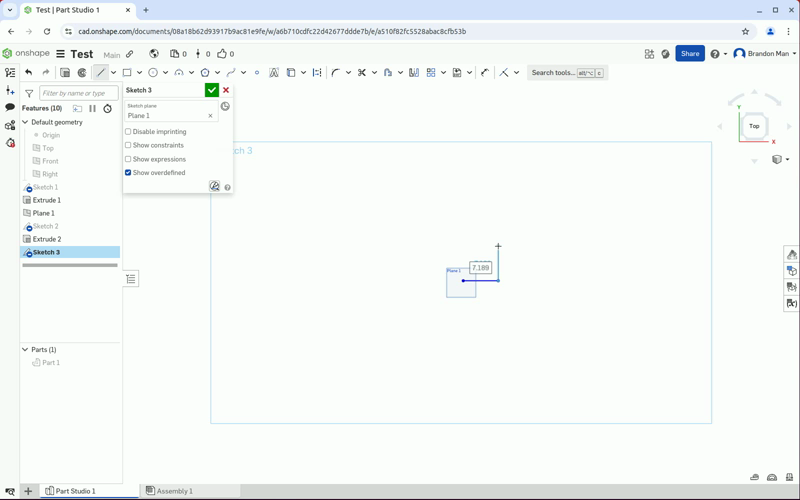
key_down(shift)
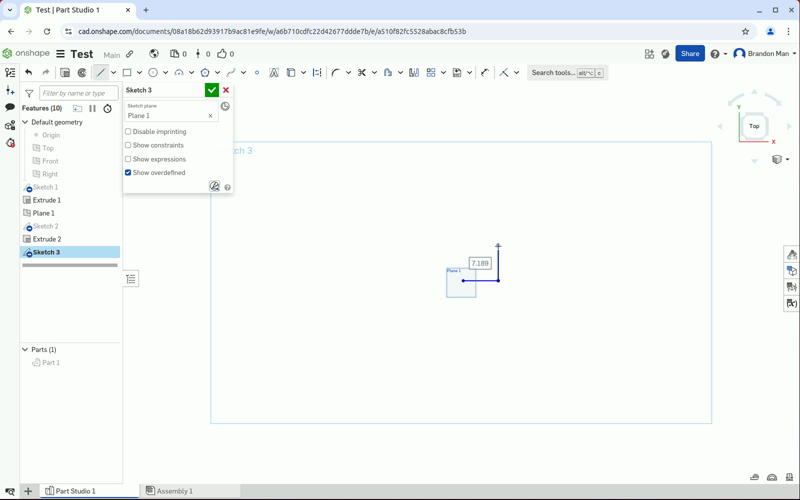
mouse_move(528, 245)
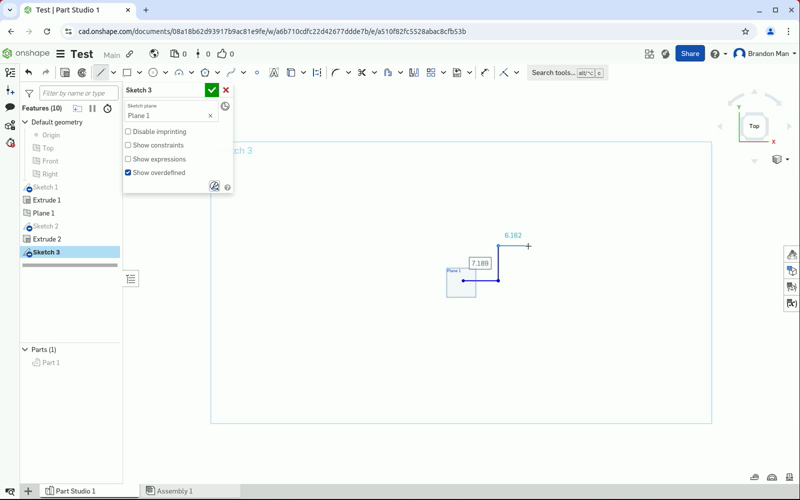
mouse_move(463, 245)
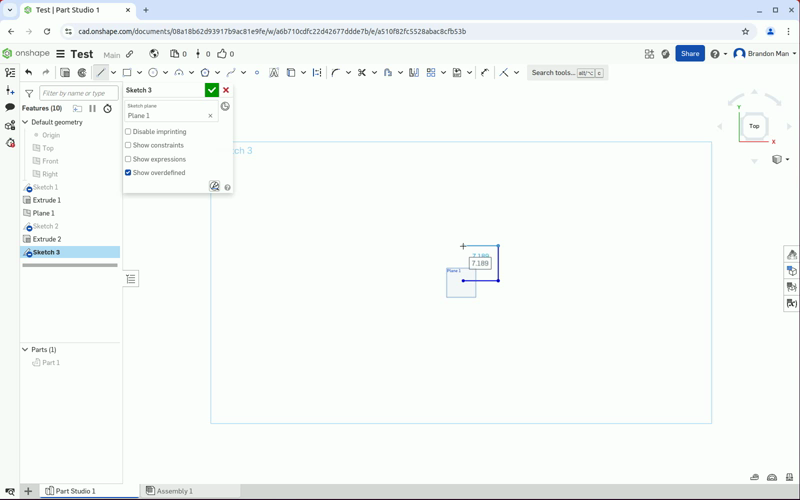
click(463, 245)
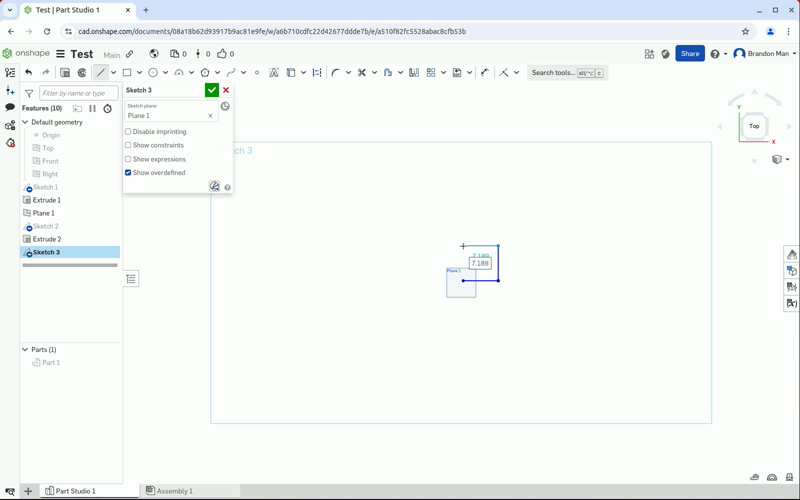
key_up(shift)
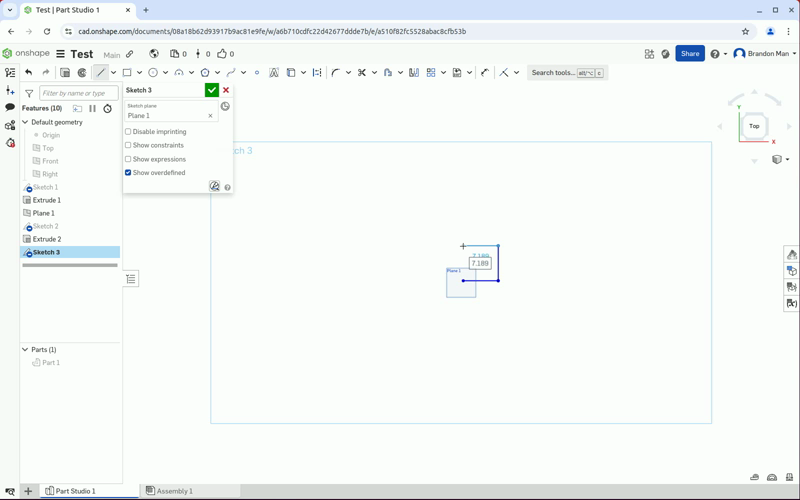
mouse_move(493, 245)
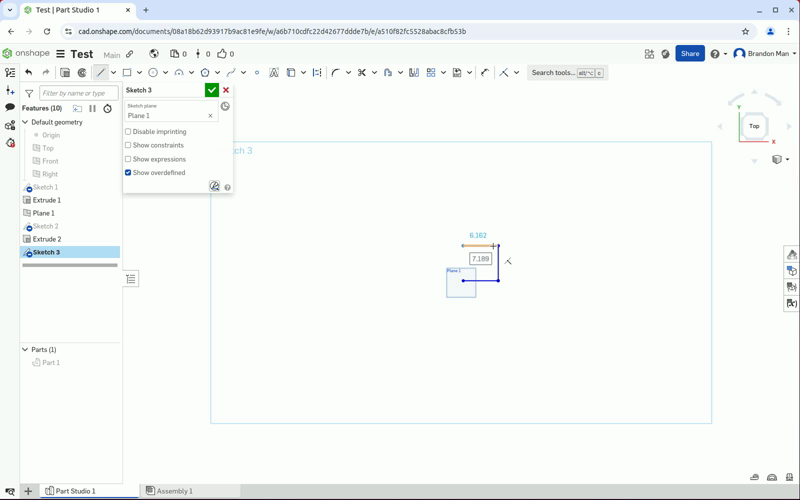
key_down(shift)
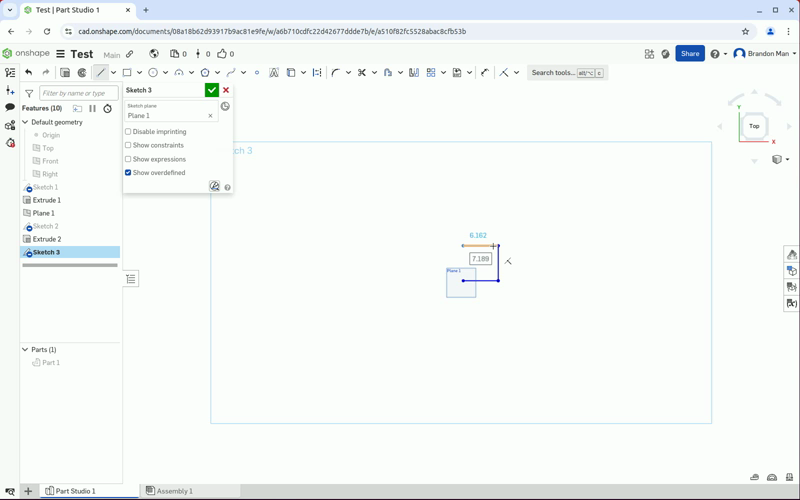
mouse_move(463, 280)
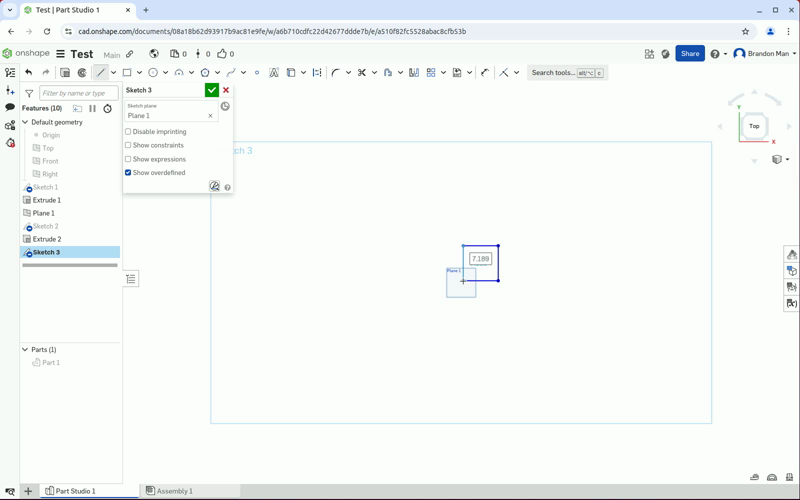
key_up(shift)
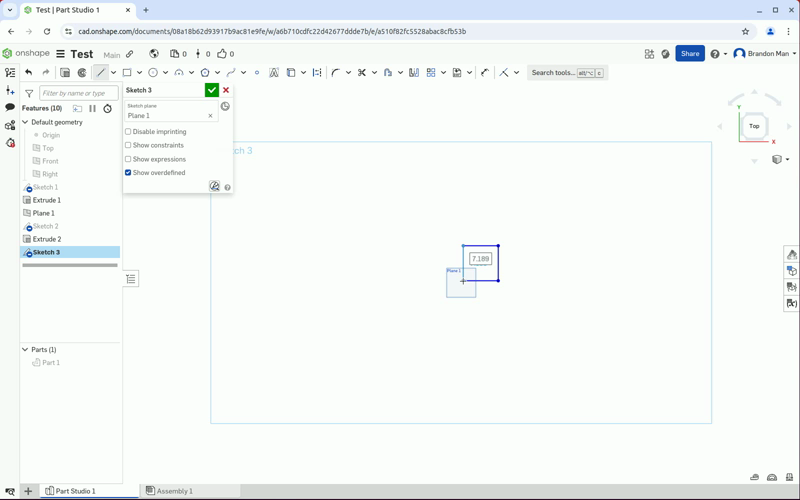
click(463, 280)
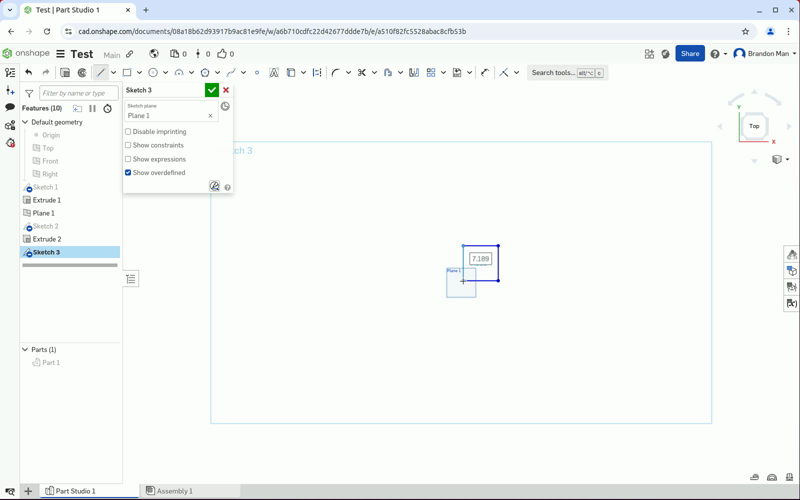
key(esc)
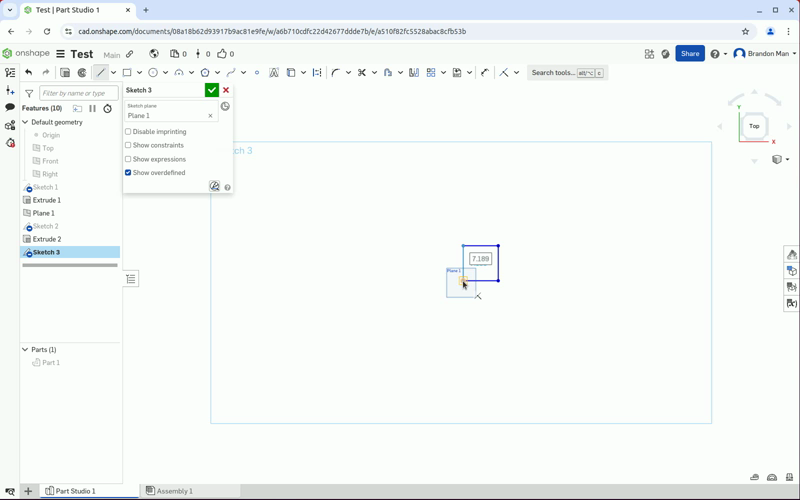
mouse_move(481, 247)
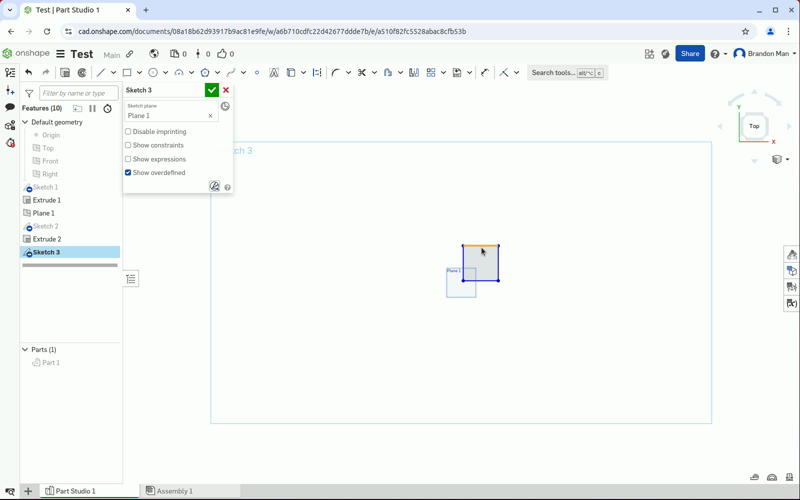
scroll(6)
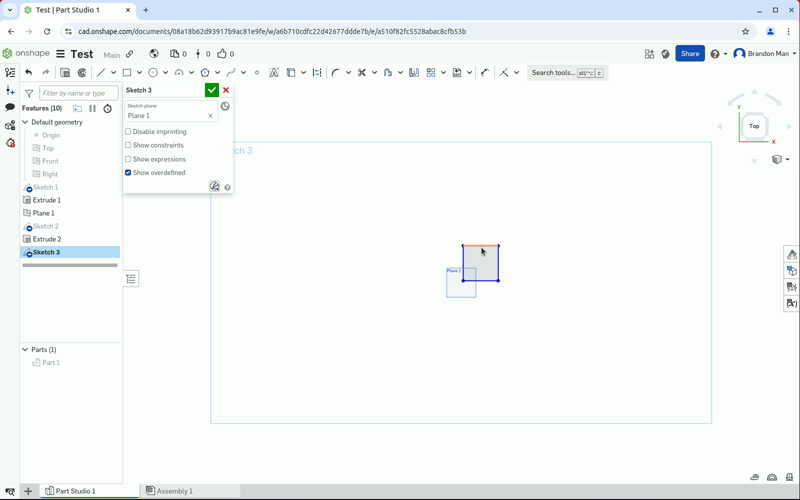
scroll(6)
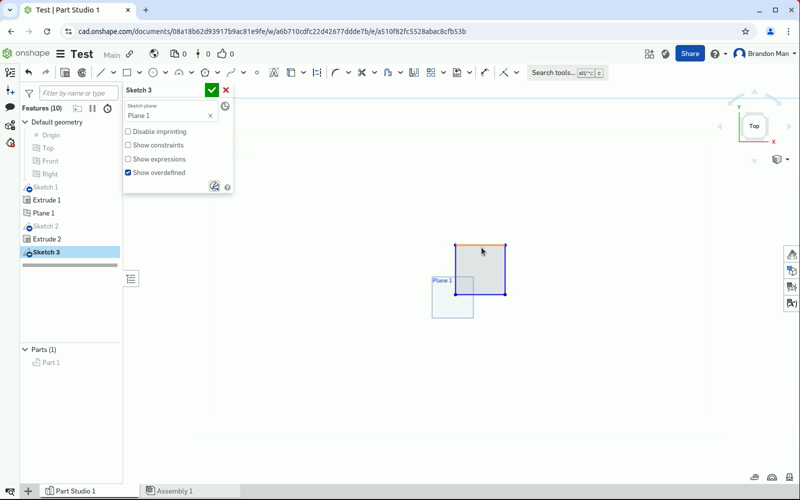
scroll(6)
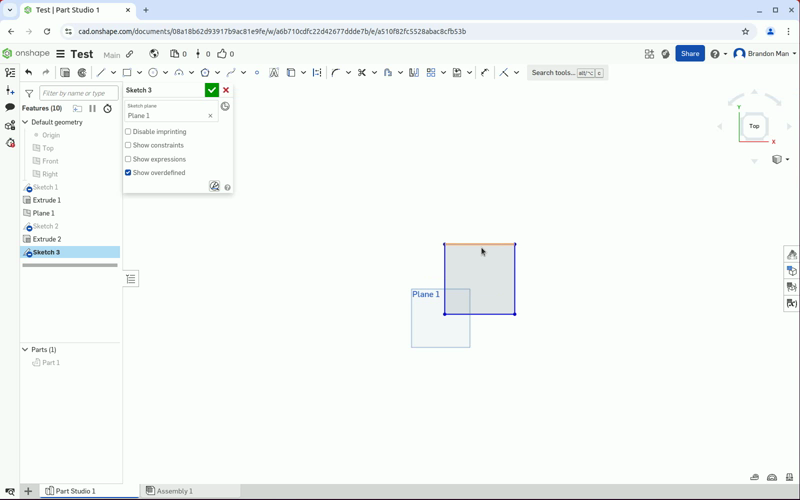
scroll(6)
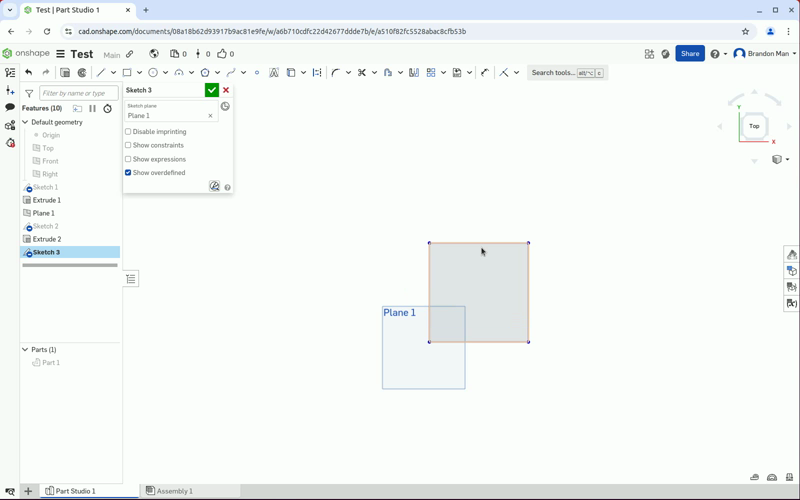
scroll(6)
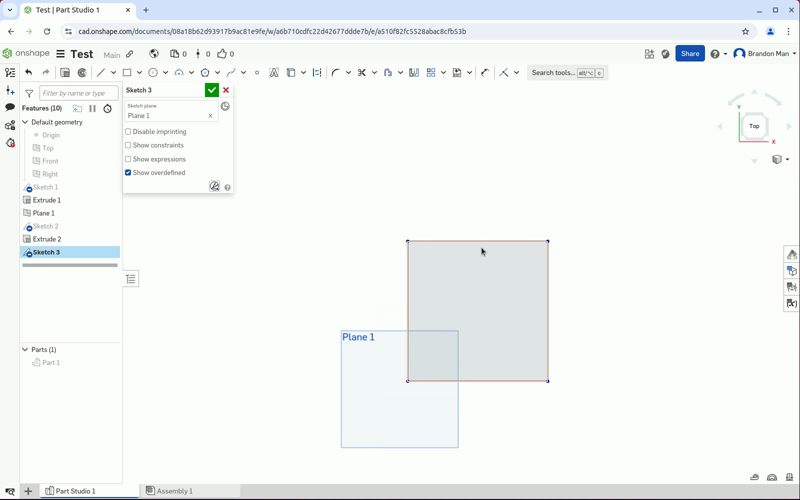
scroll(6)
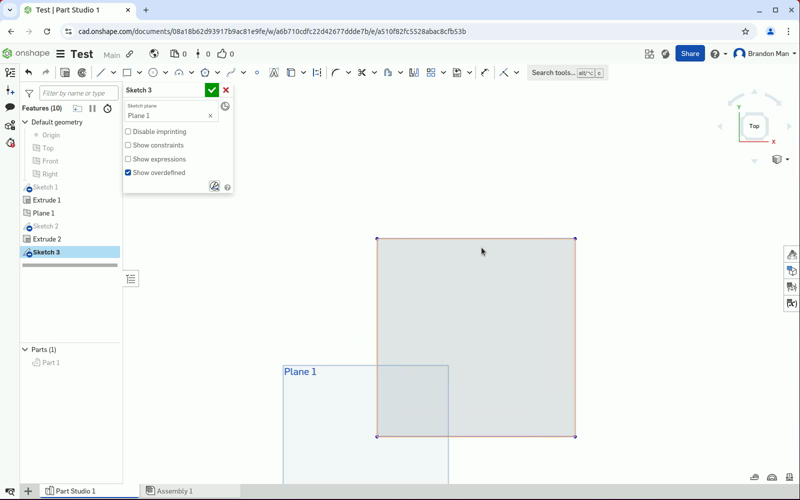
scroll(6)
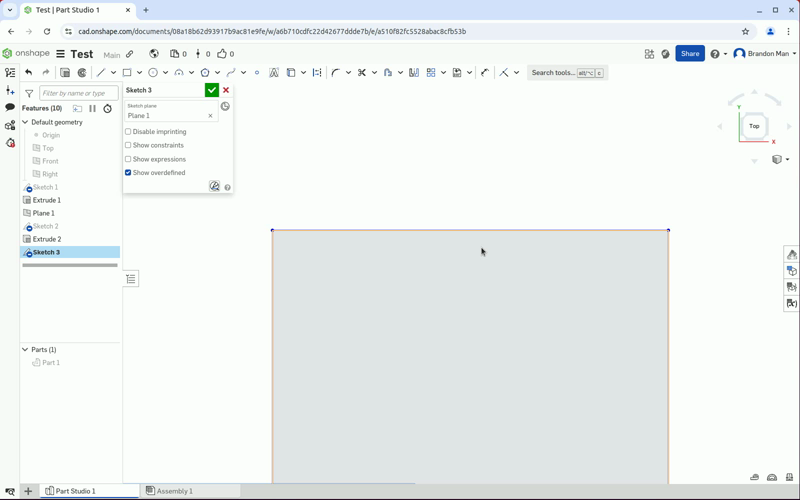
click(481, 247)
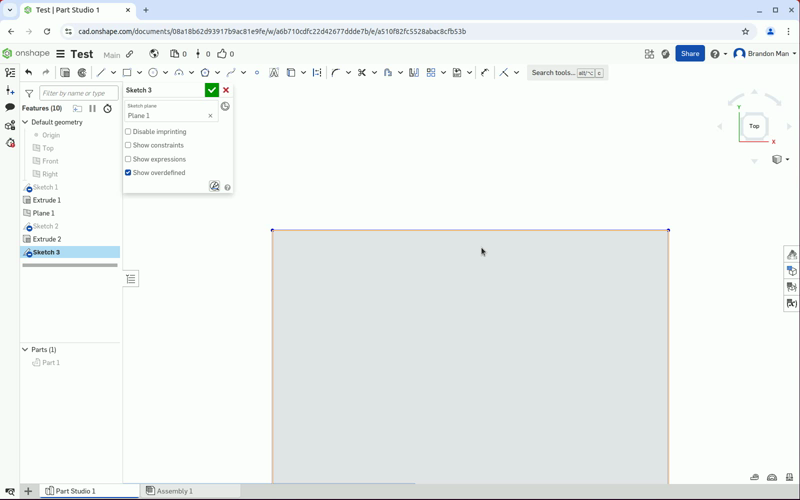
scroll(-6)
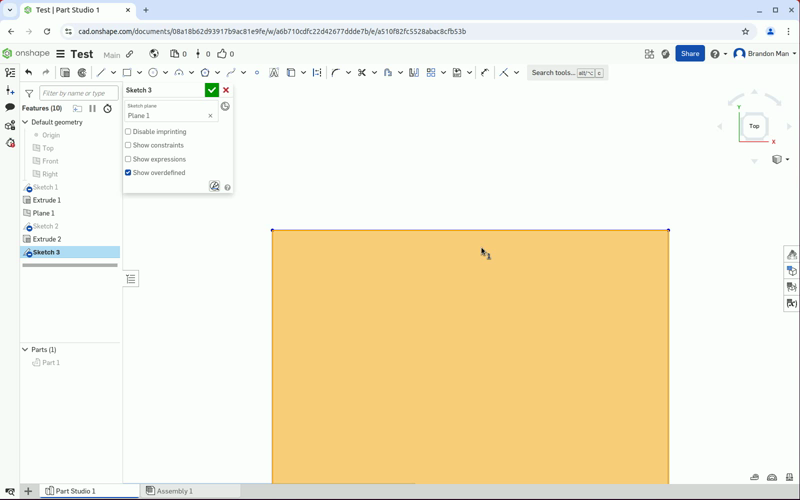
scroll(-6)
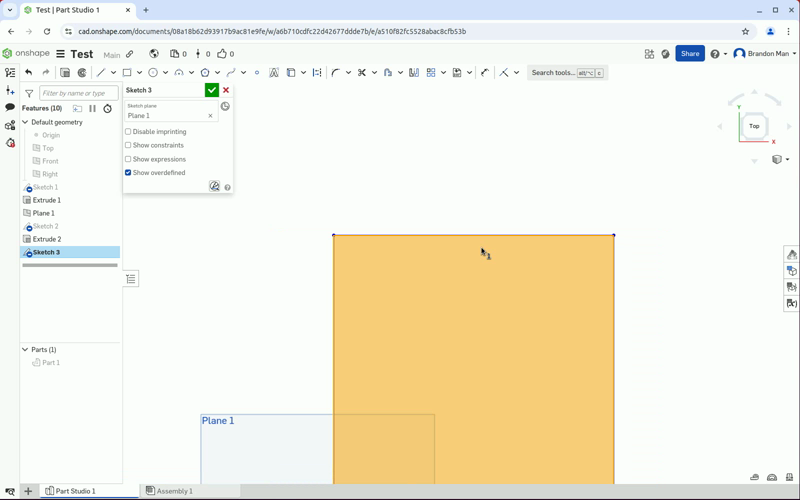
scroll(-6)
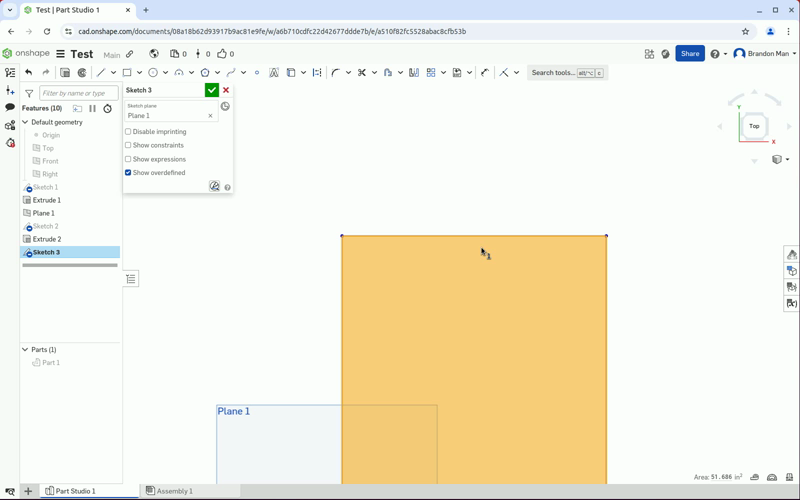
scroll(-6)
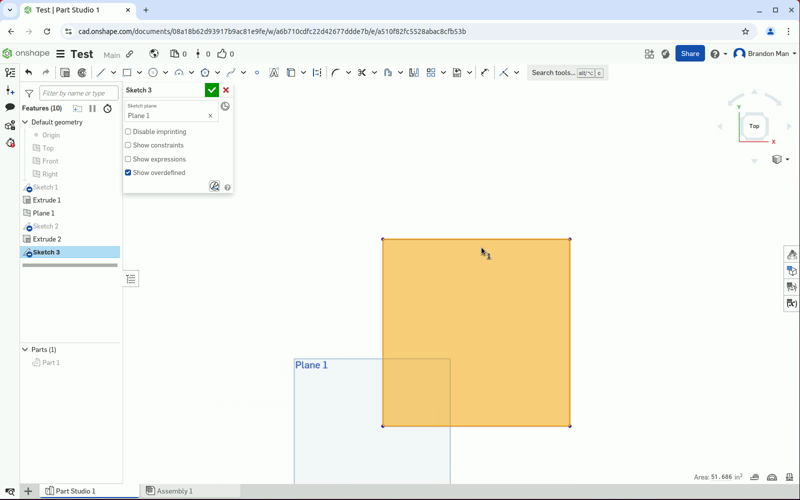
scroll(-6)
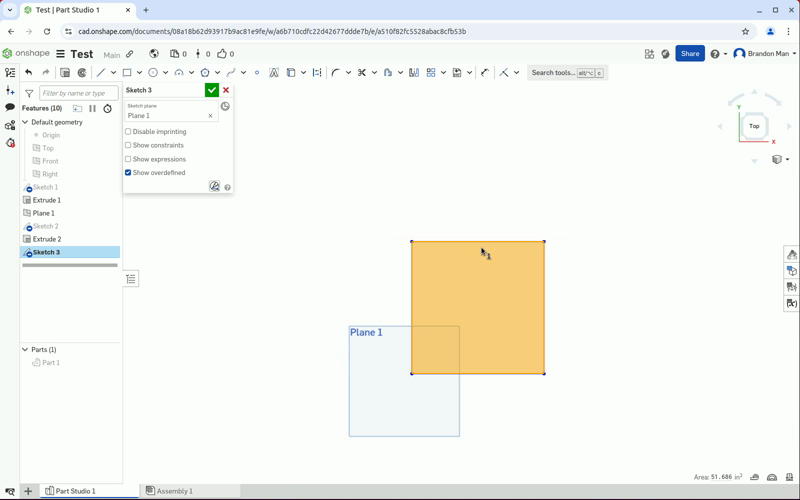
scroll(-6)
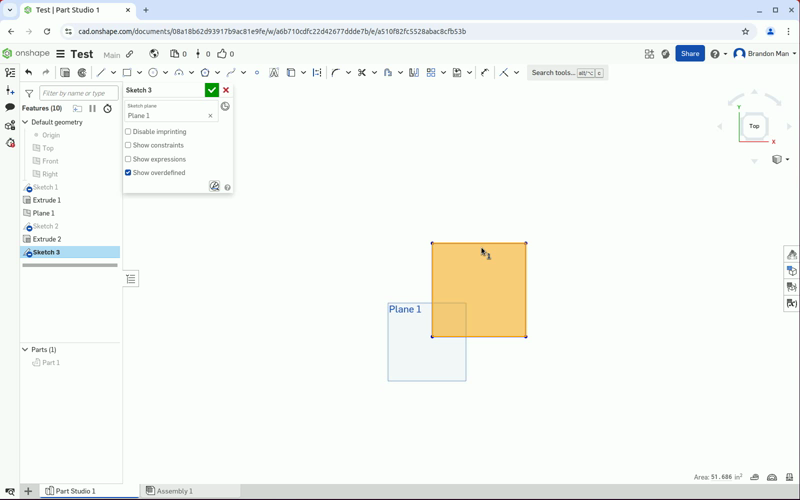
scroll(-6)
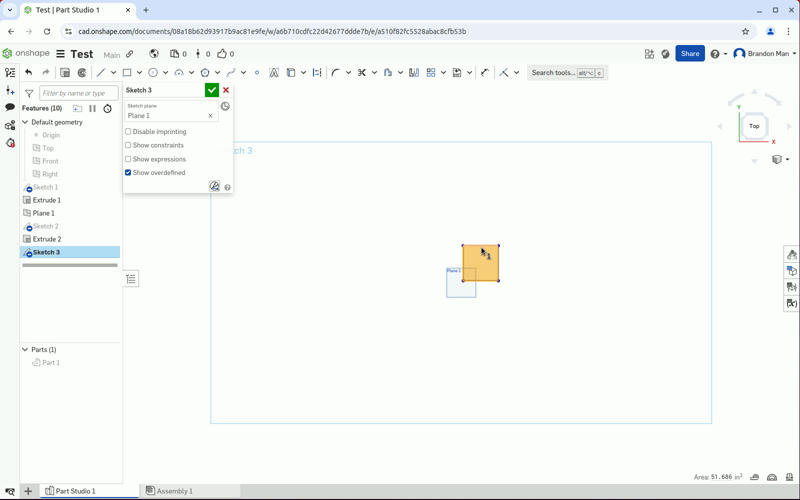
mouse_move(73, 352)
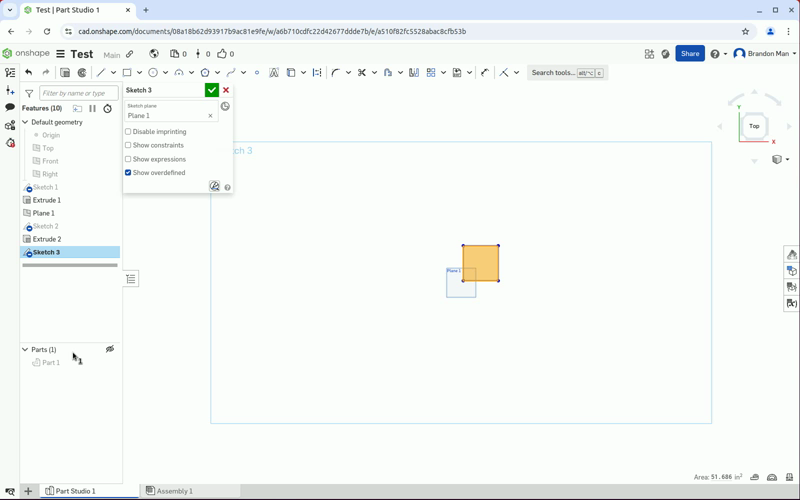
key(shift+y)
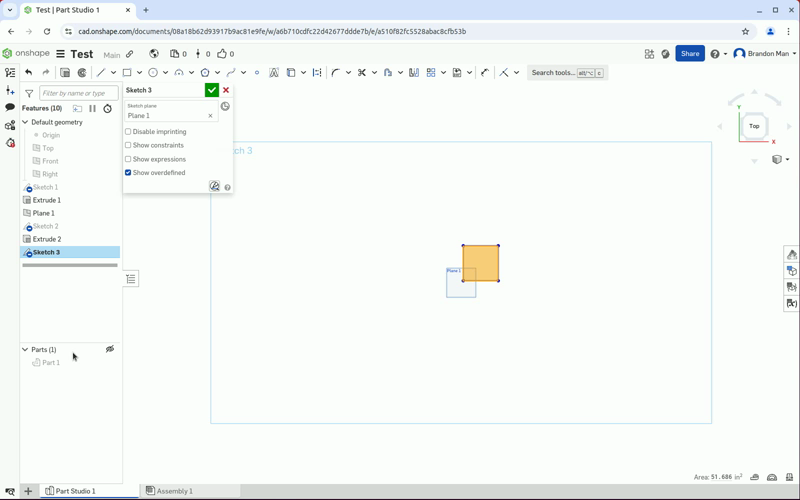
key(shift+e)
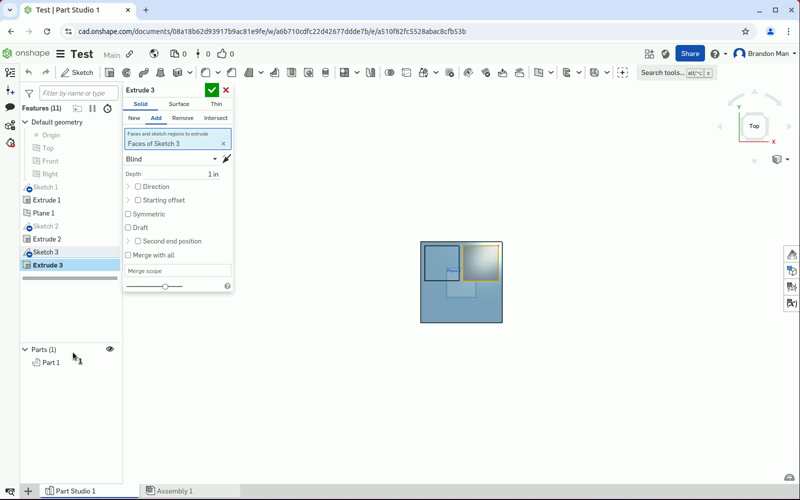
mouse_move(143, 106)
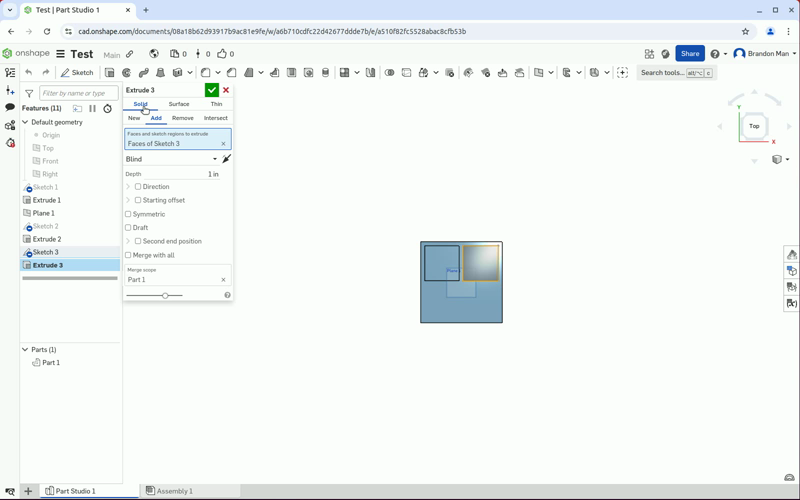
click(143, 106)
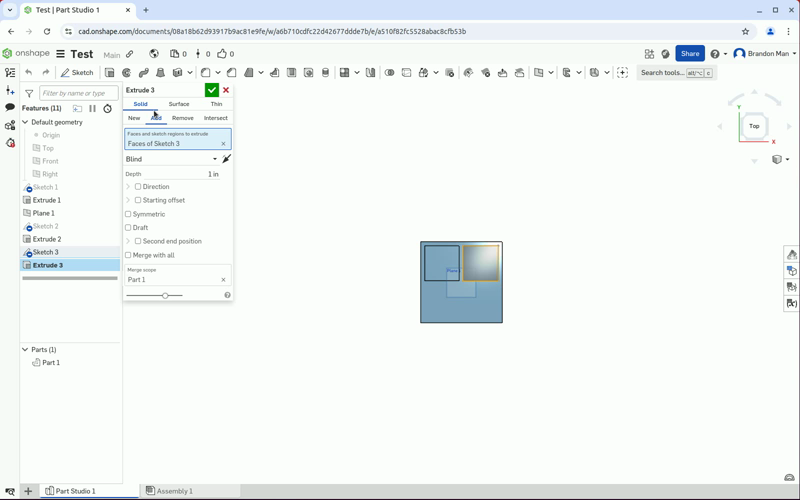
mouse_move(186, 120)
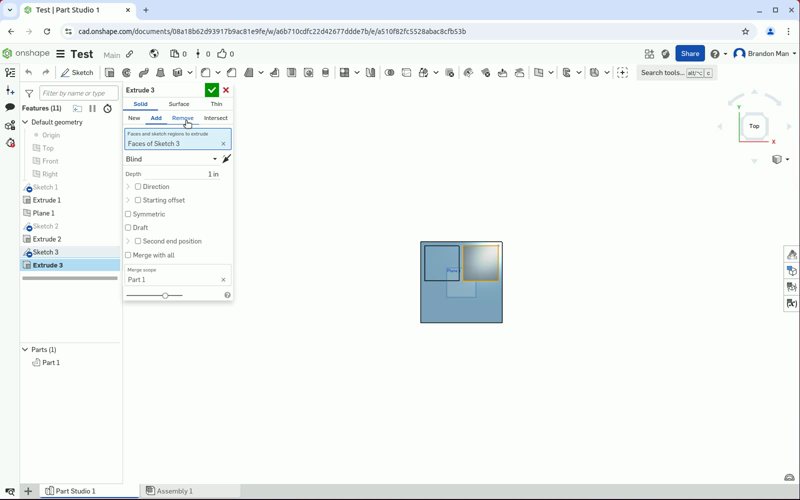
click(186, 120)
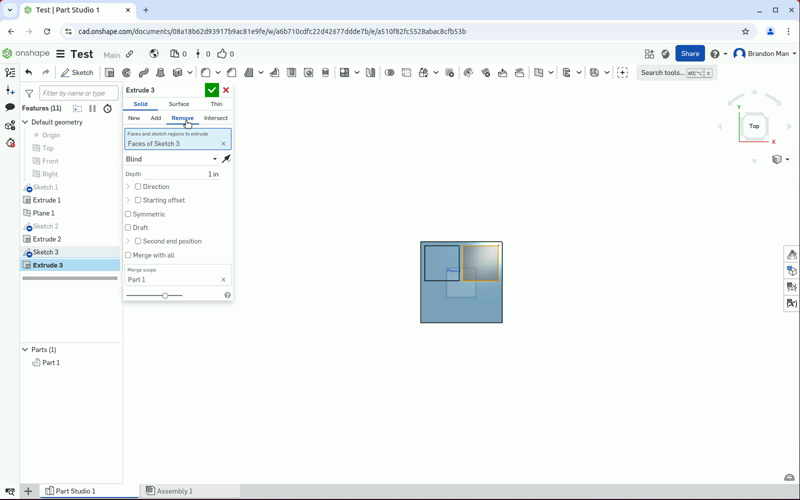
key(tab, 4)
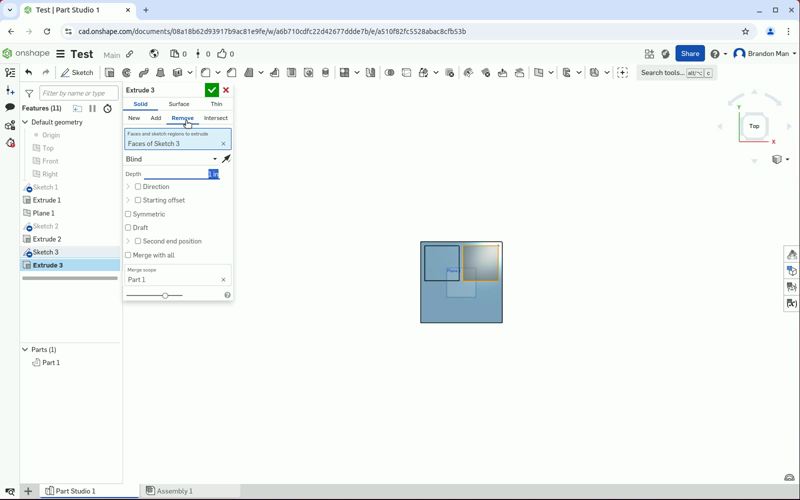
text(22.386)
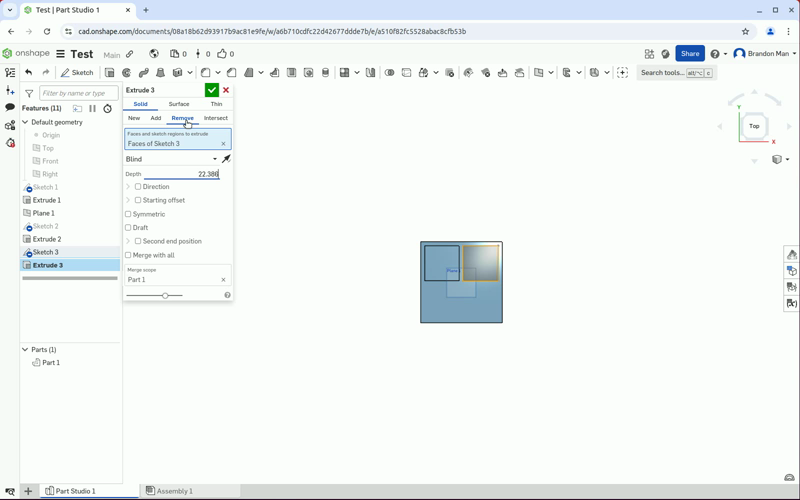
key(tab, 6)
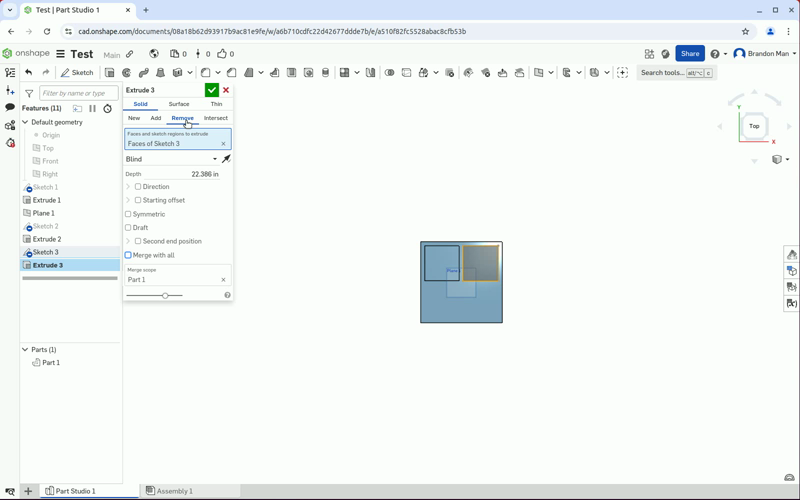
key(space)
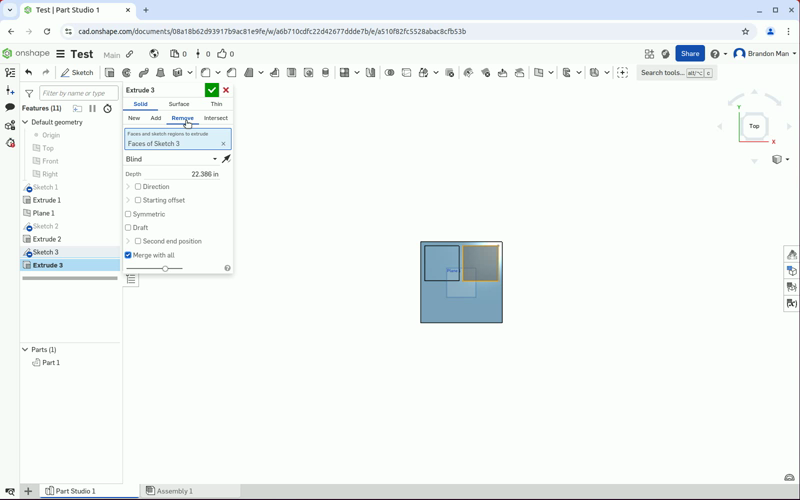
key(enter)
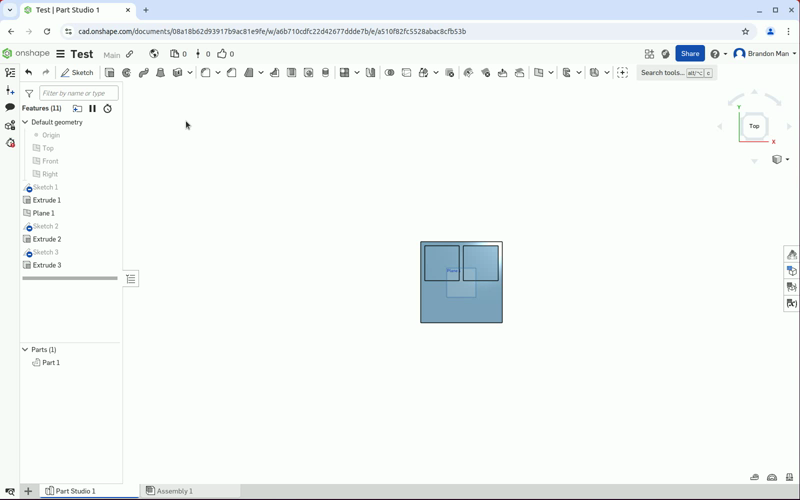
key(shift+h)
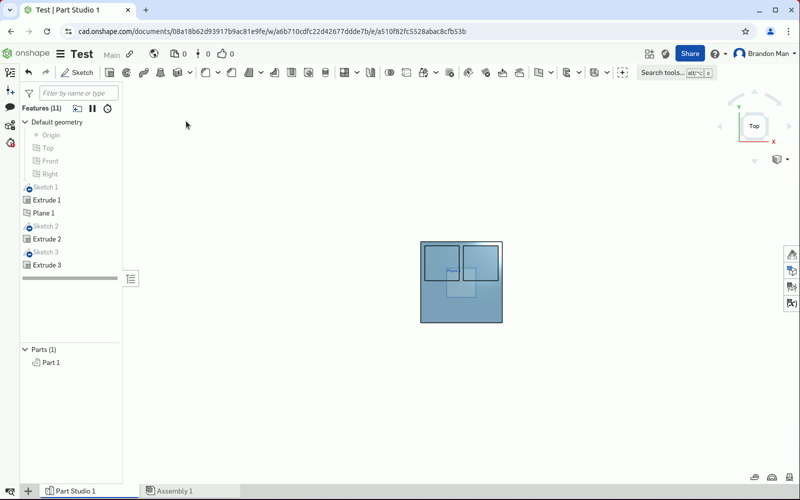
key(shift+h)
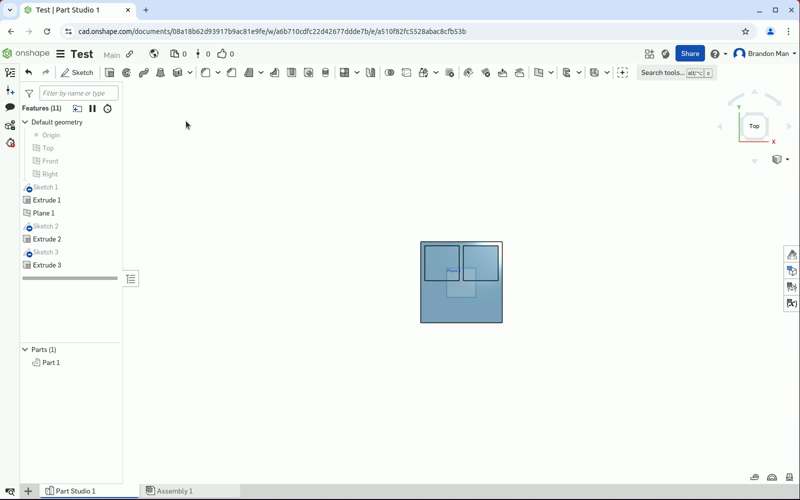
mouse_move(73, 189)
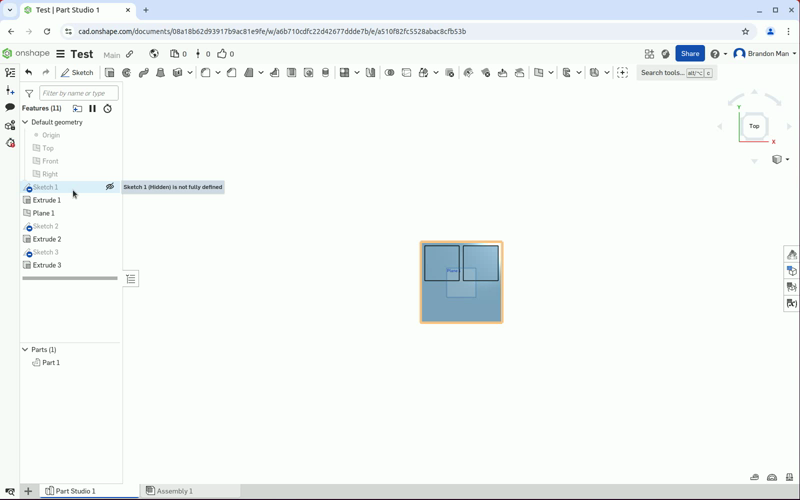
click(73, 189)
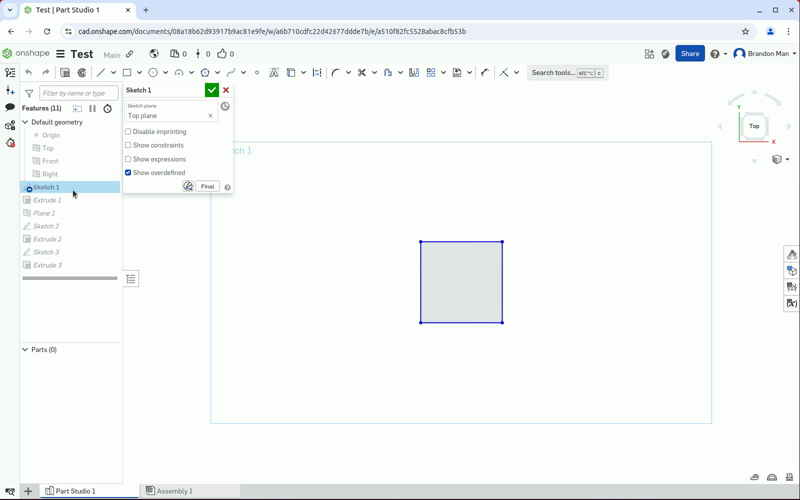
mouse_move(229, 92)
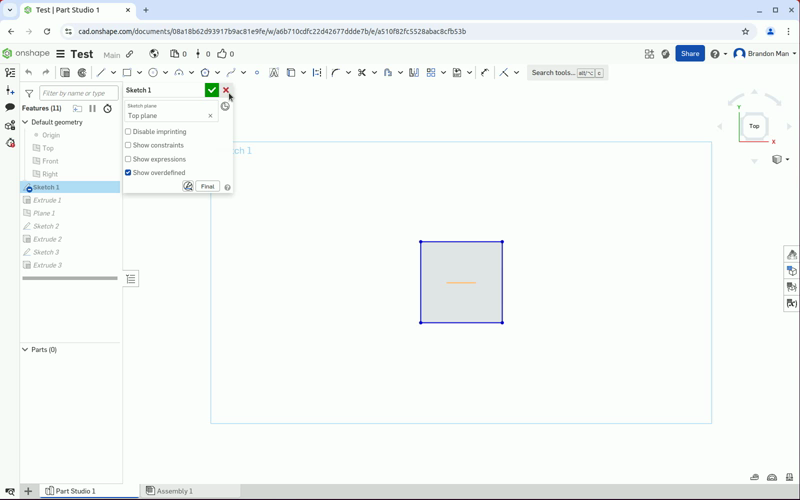
click(229, 92)
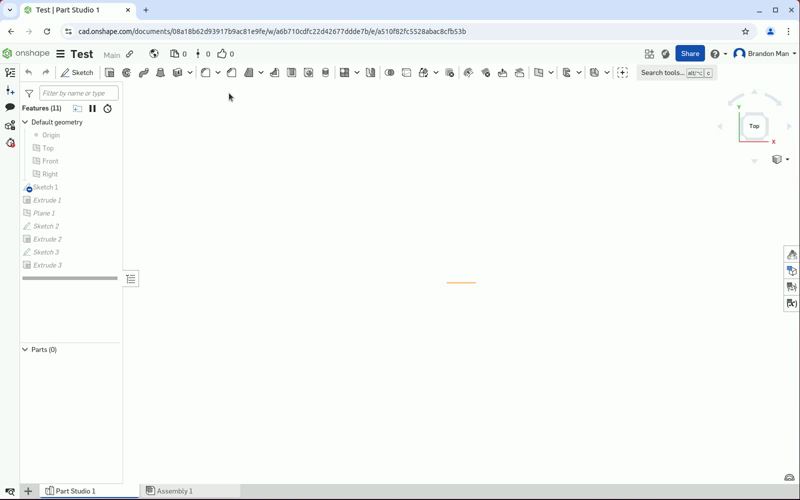
key(shift+s)
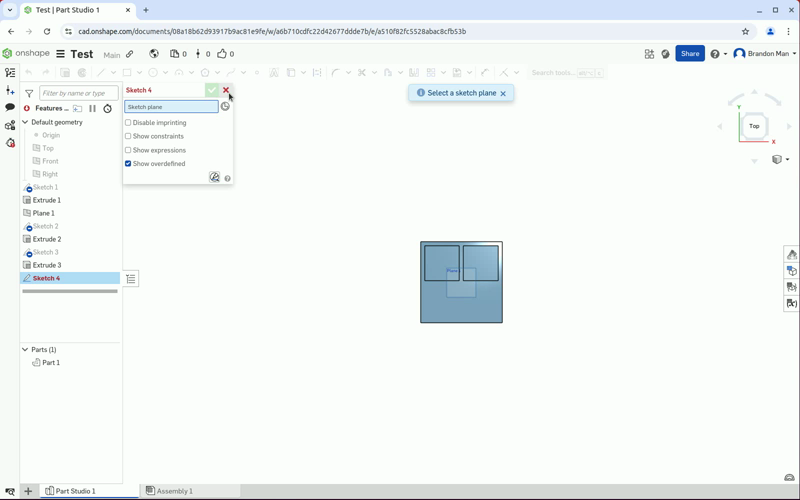
mouse_move(73, 215)
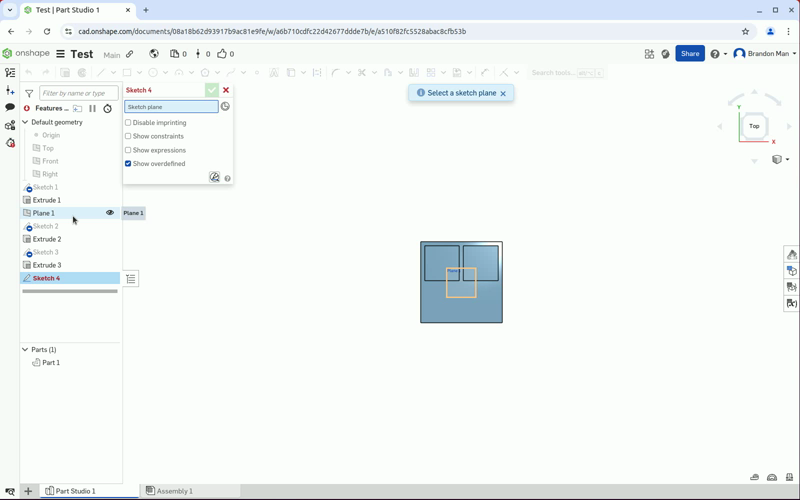
click(73, 215)
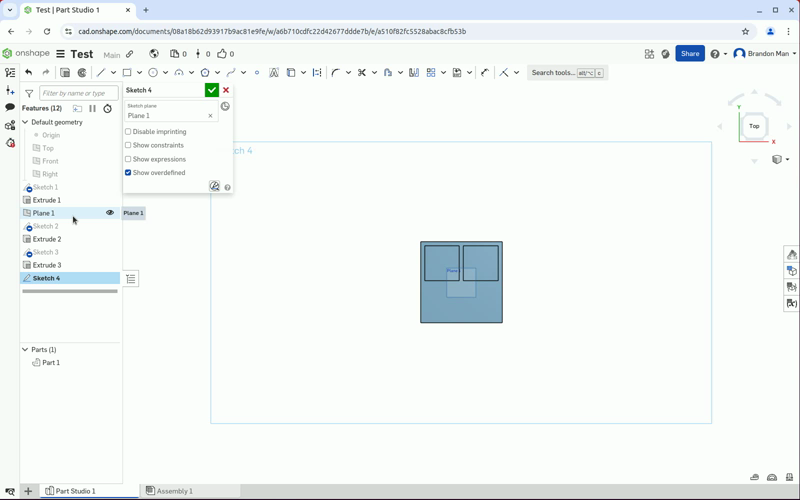
mouse_move(73, 352)
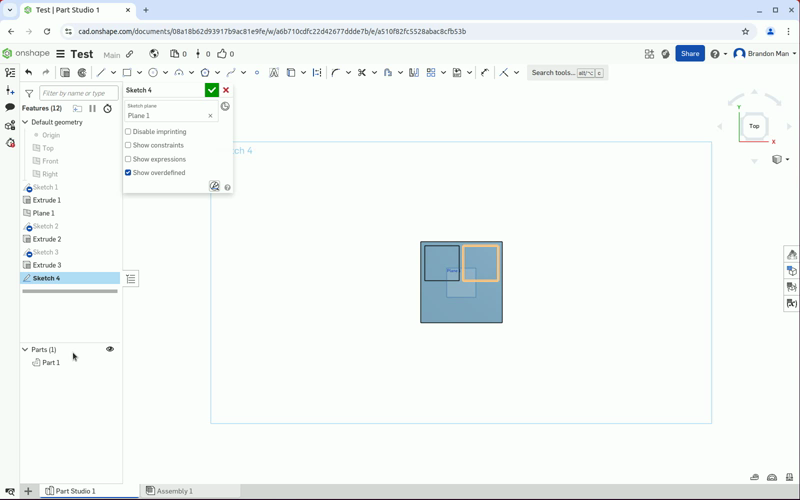
key(y)
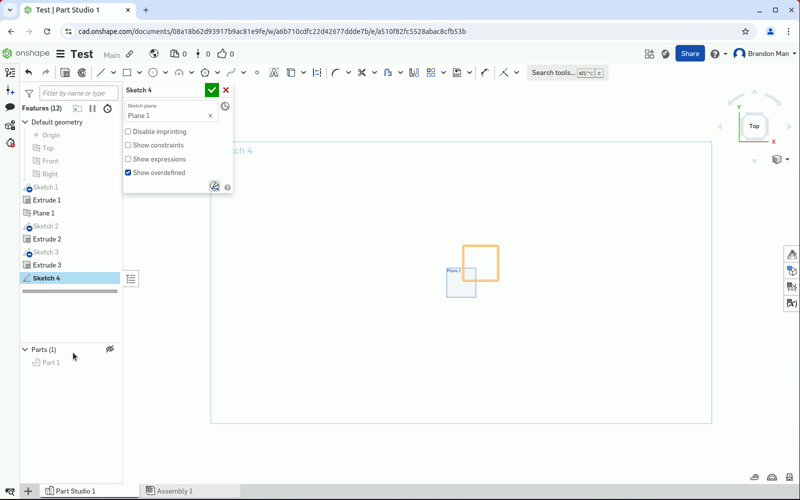
key(l)
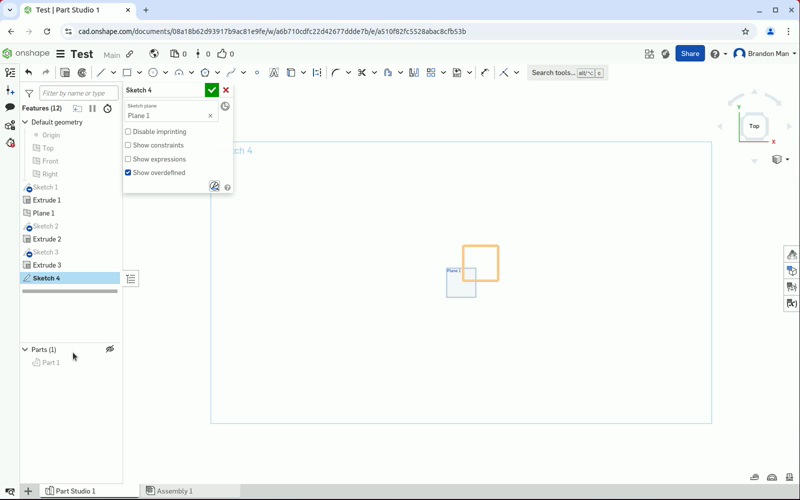
key_down(shift)
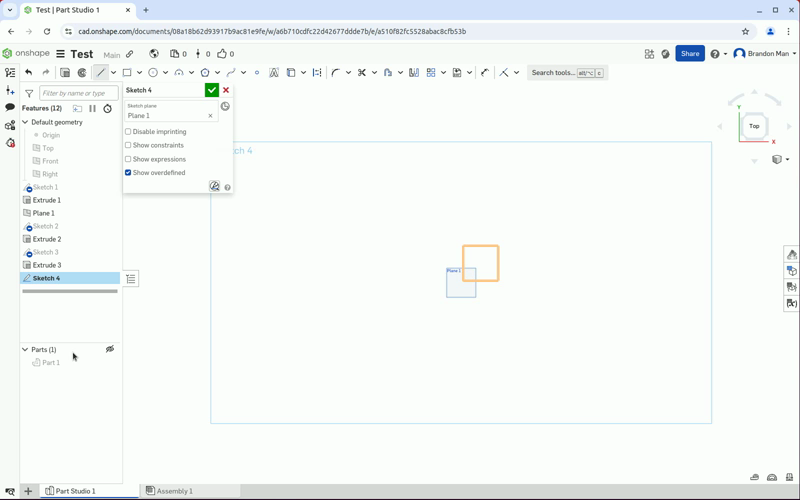
mouse_move(424, 319)
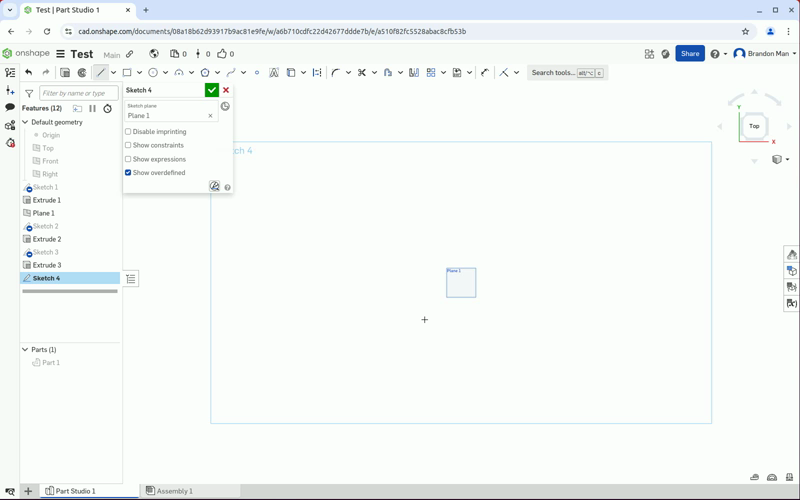
click(424, 319)
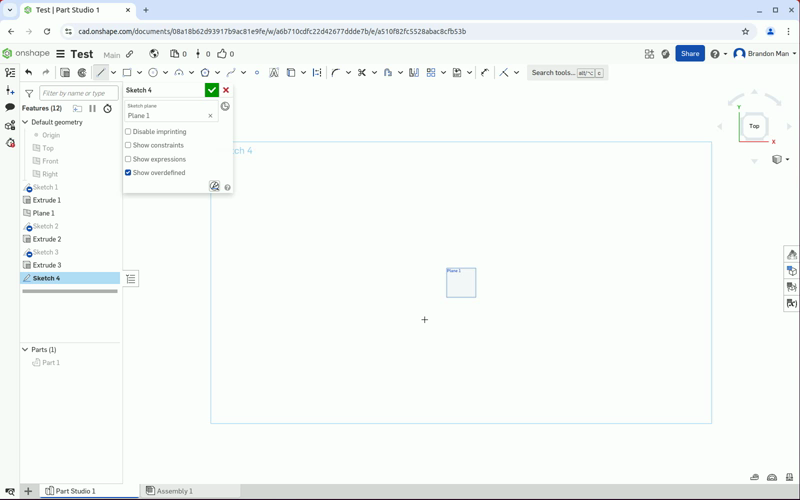
key_up(shift)
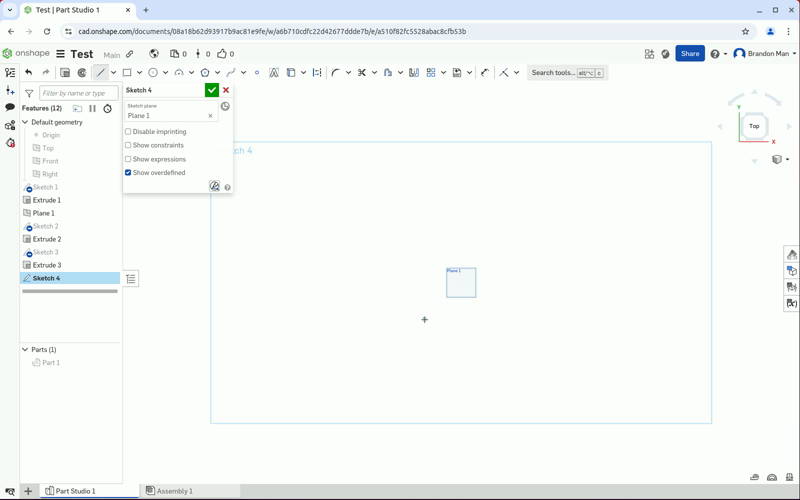
key_down(shift)
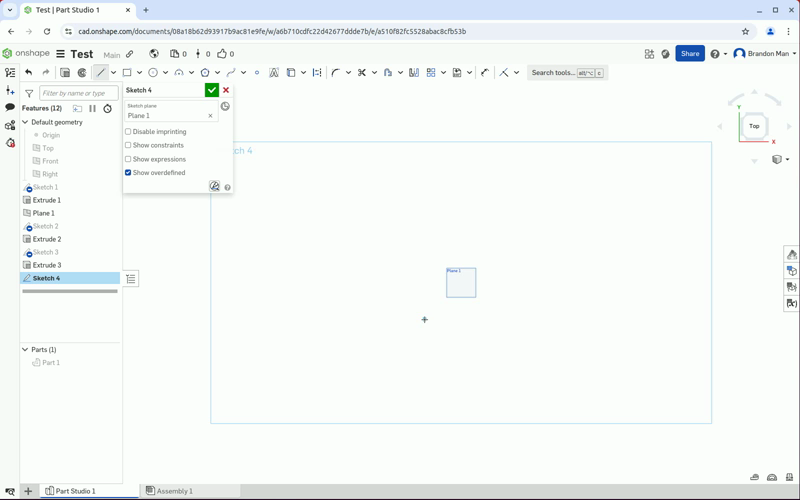
mouse_move(454, 319)
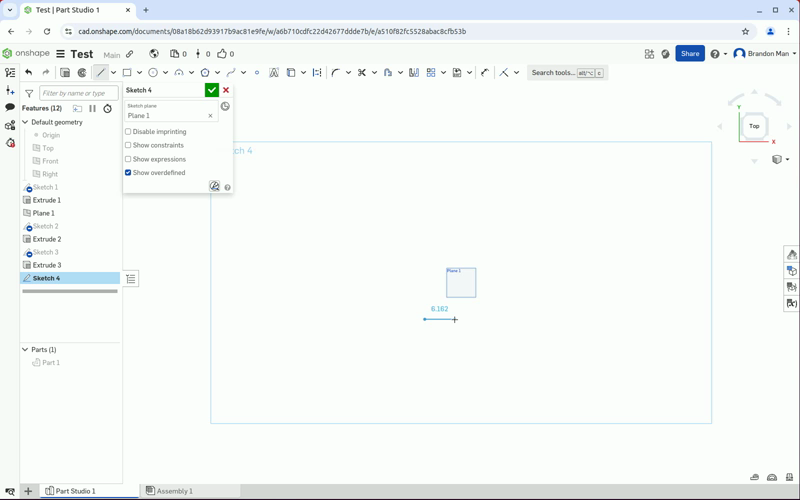
mouse_move(459, 319)
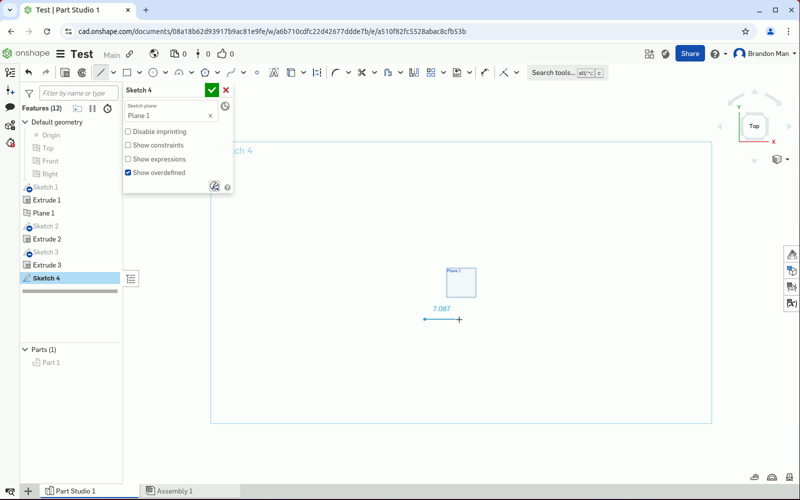
click(459, 319)
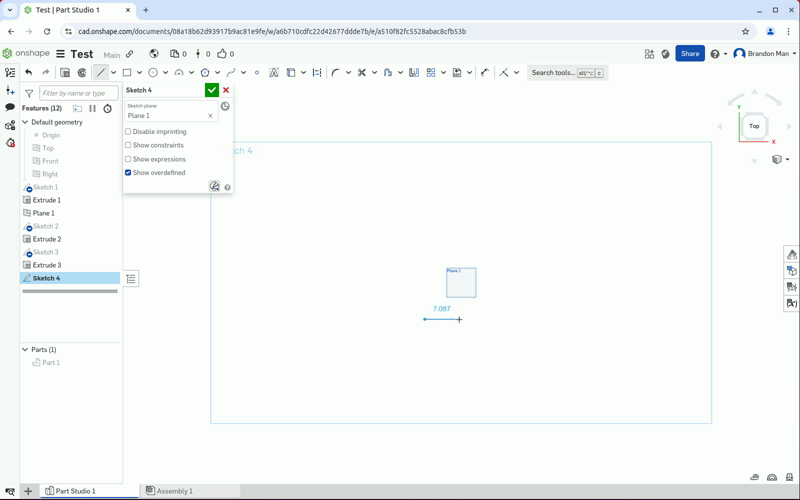
key_up(shift)
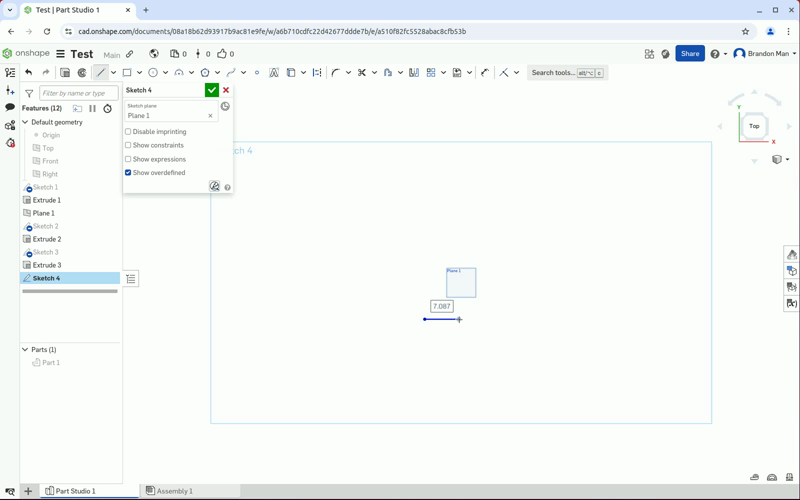
key_down(shift)
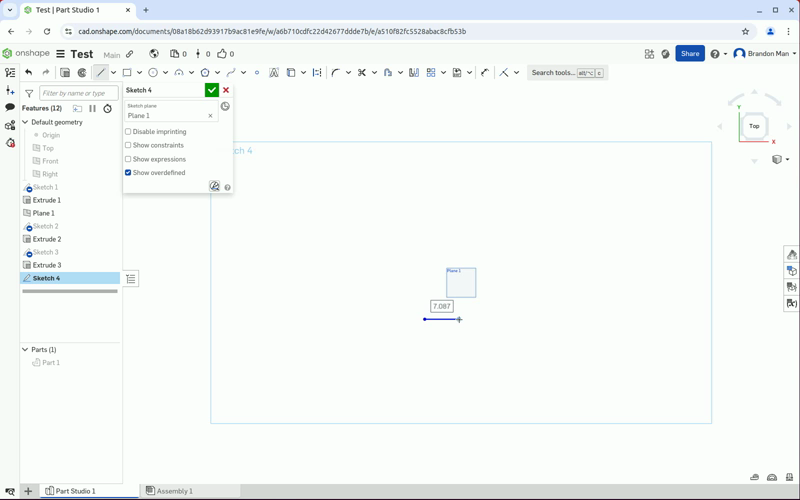
mouse_move(489, 319)
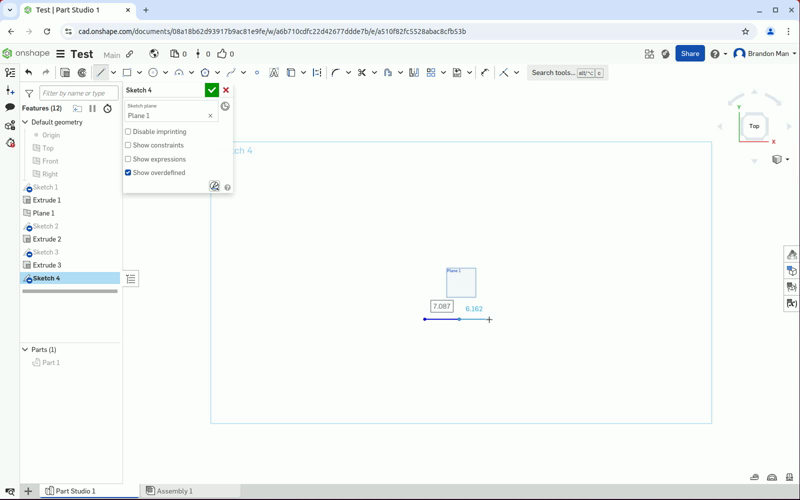
mouse_move(459, 284)
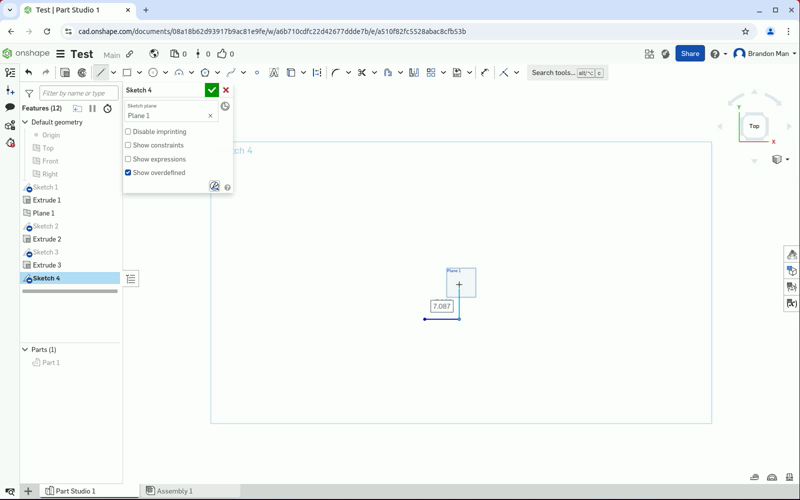
click(459, 284)
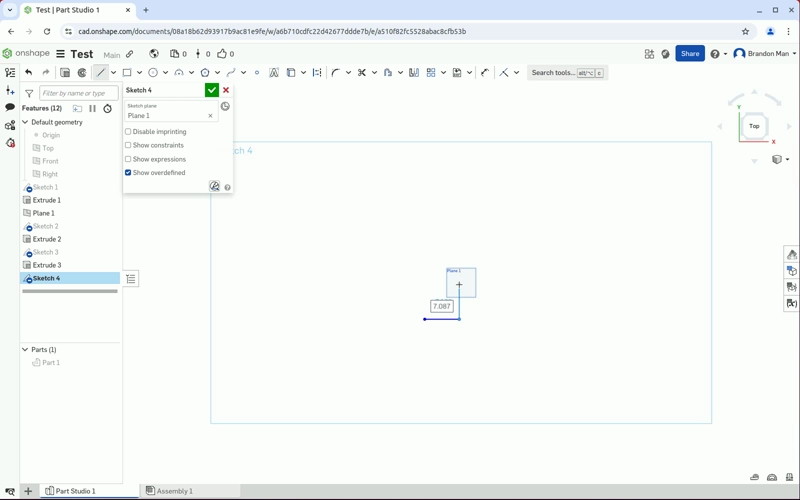
key_up(shift)
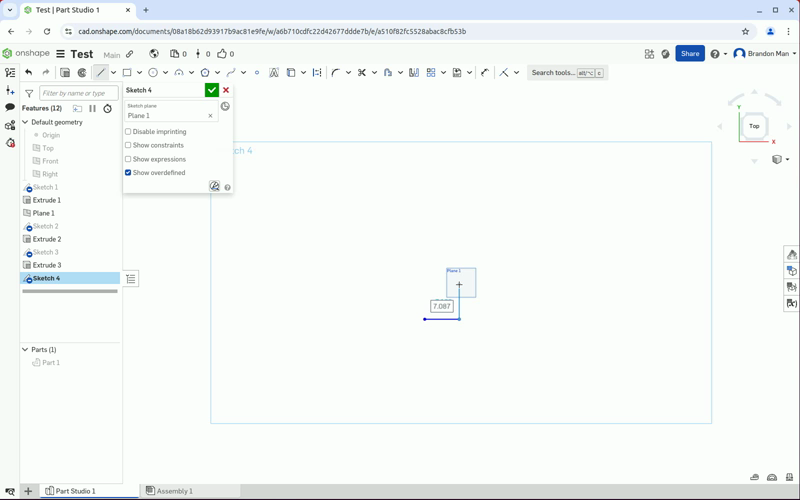
key_down(shift)
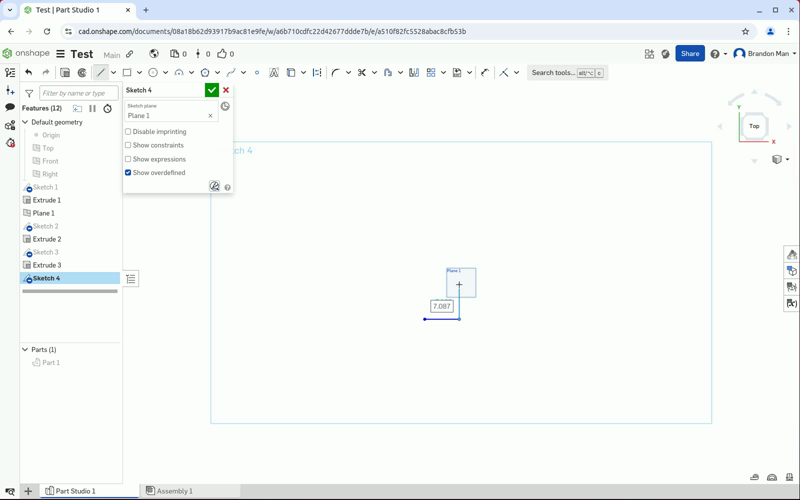
mouse_move(489, 284)
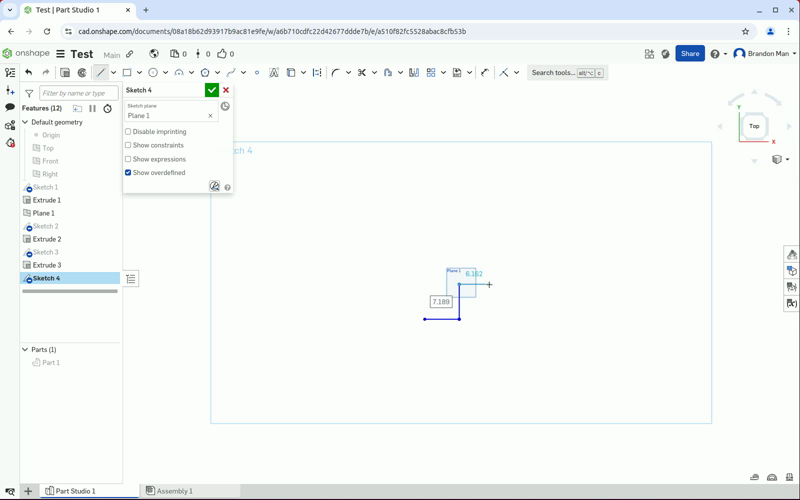
mouse_move(424, 284)
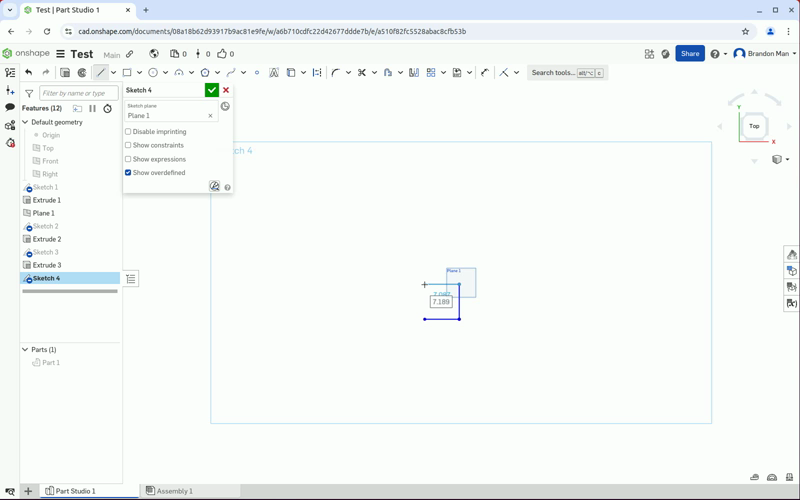
click(424, 284)
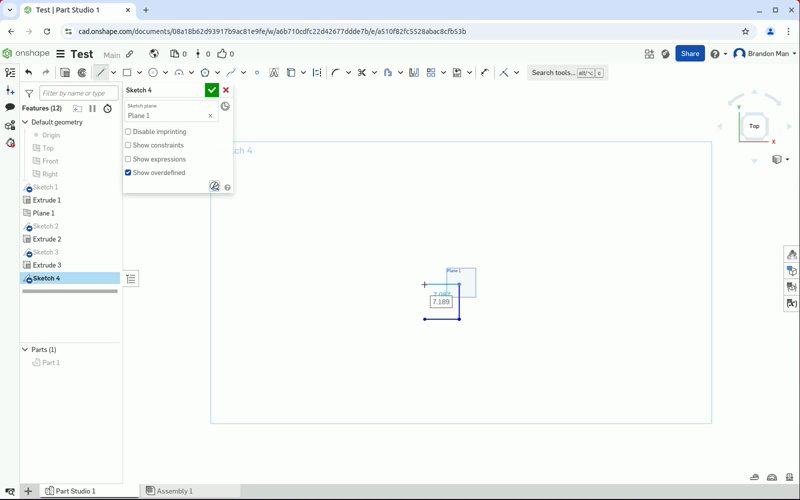
key_up(shift)
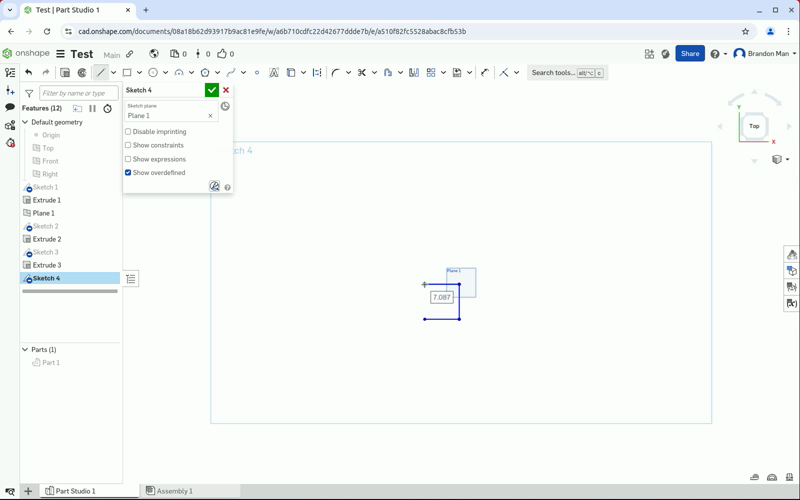
mouse_move(454, 284)
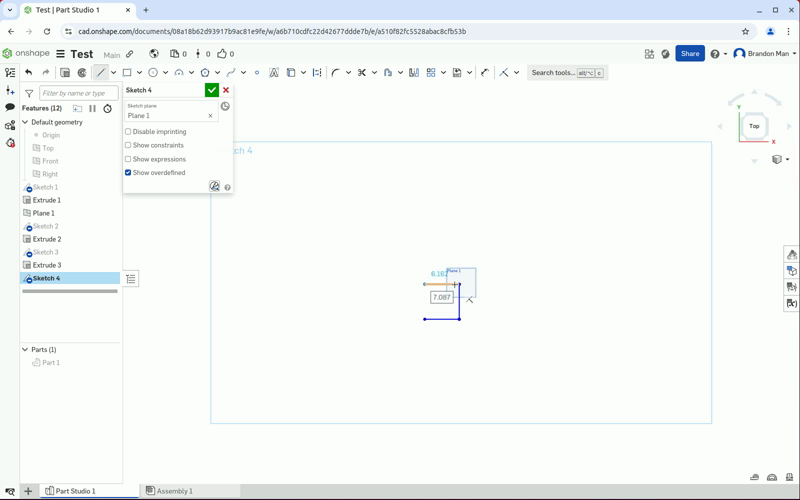
key_down(shift)
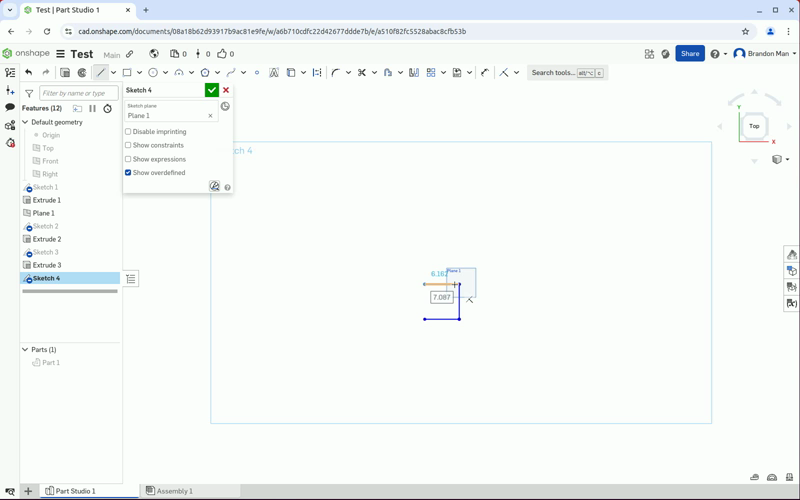
mouse_move(424, 319)
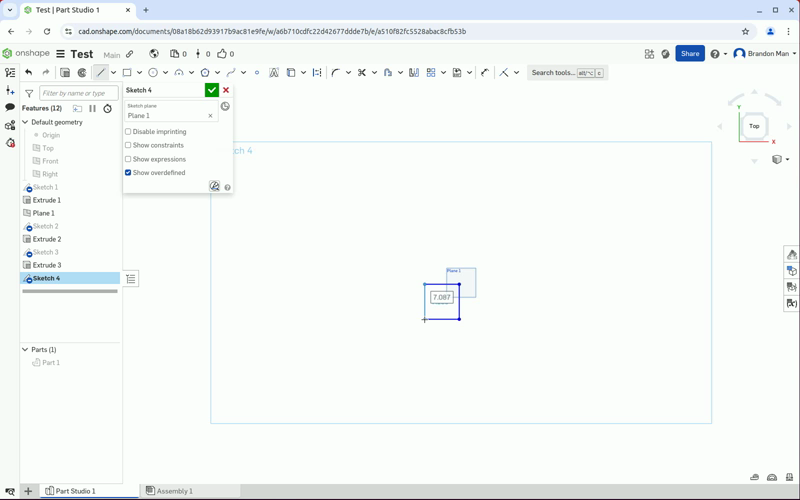
key_up(shift)
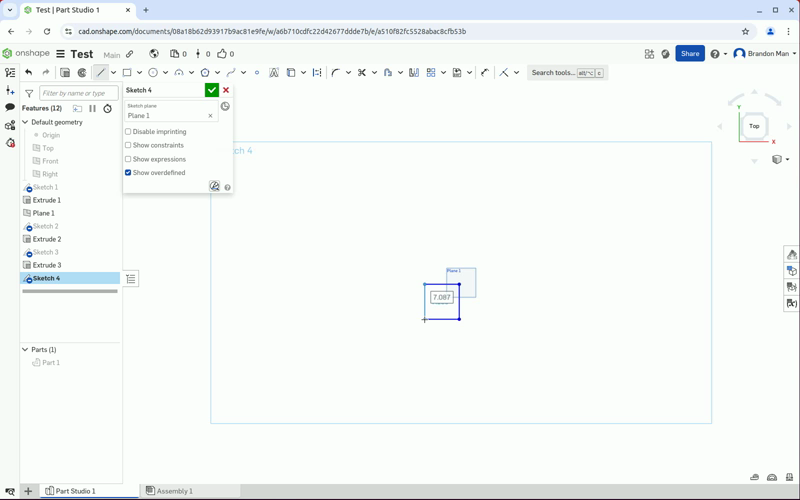
click(424, 319)
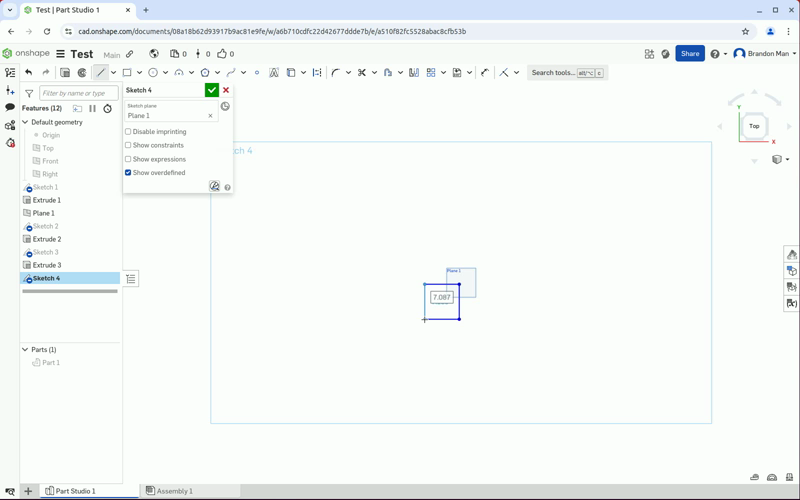
key(esc)
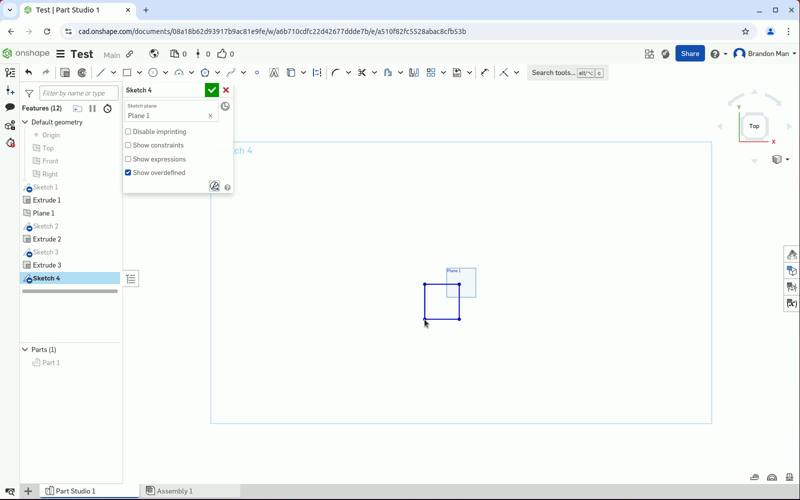
mouse_move(448, 296)
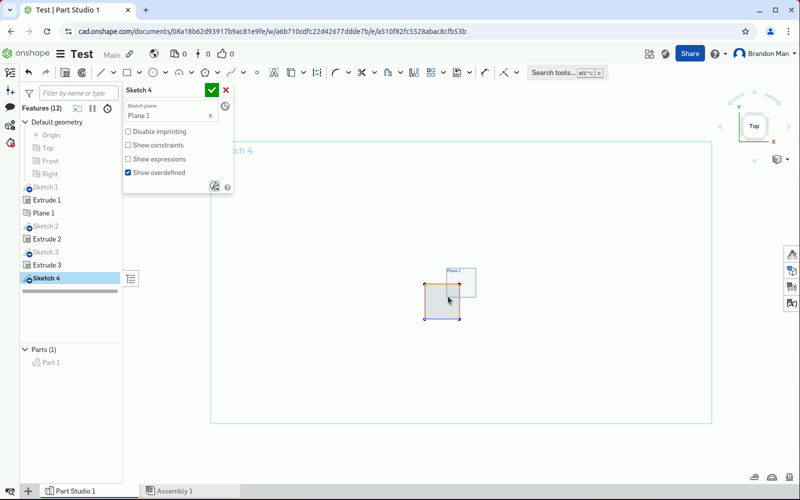
scroll(6)
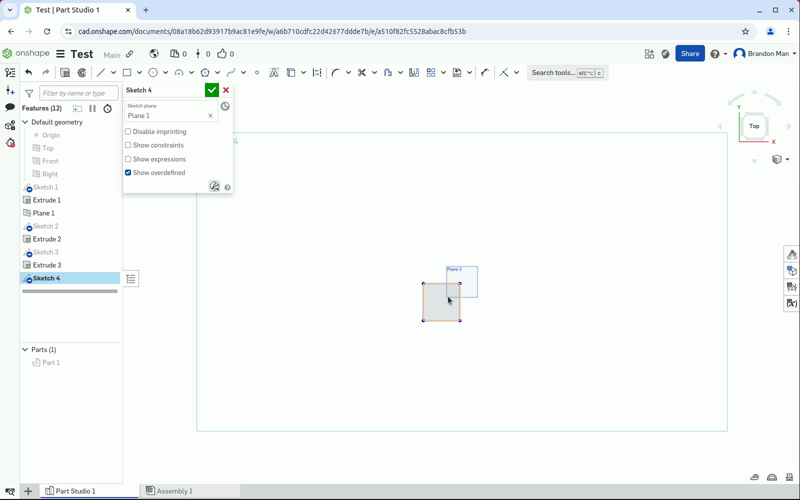
scroll(6)
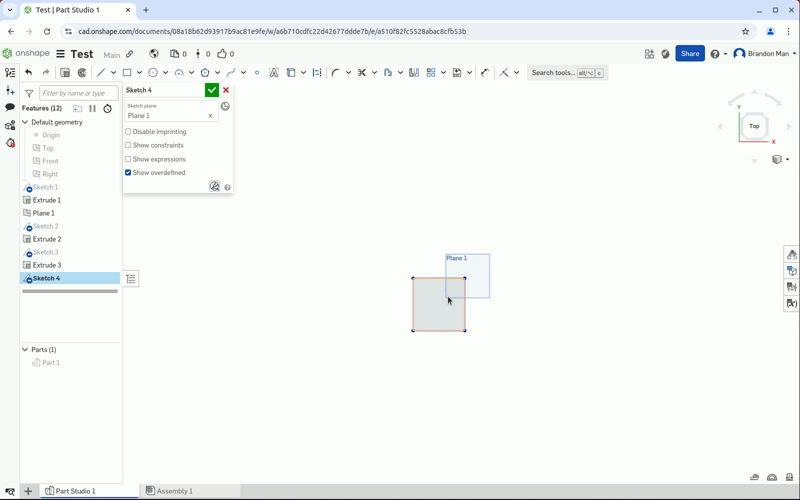
scroll(6)
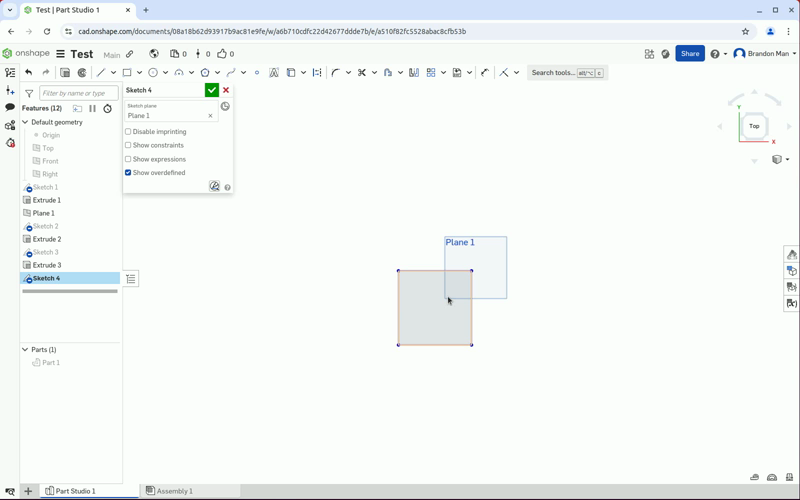
scroll(6)
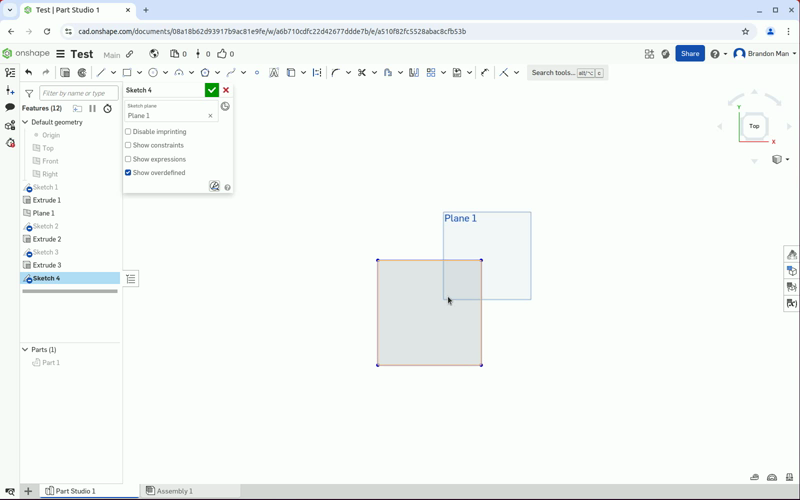
scroll(6)
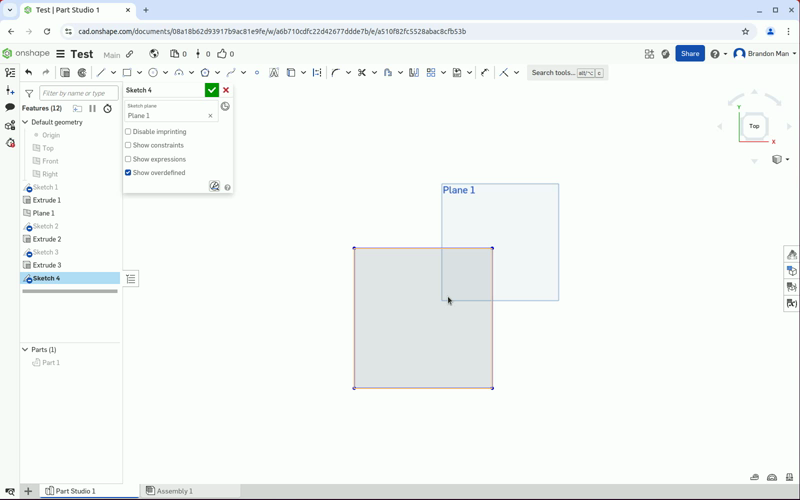
scroll(6)
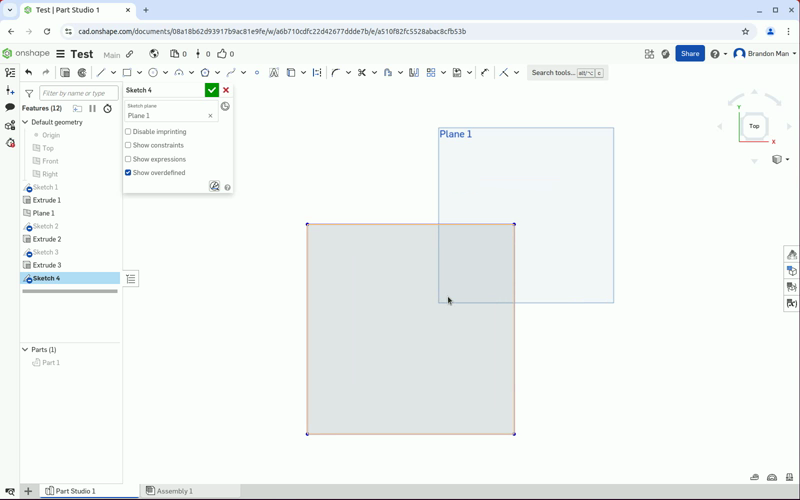
scroll(6)
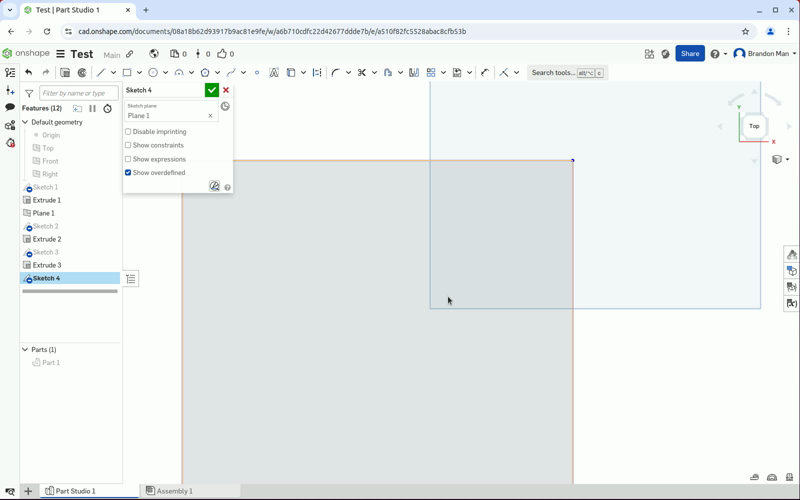
click(448, 296)
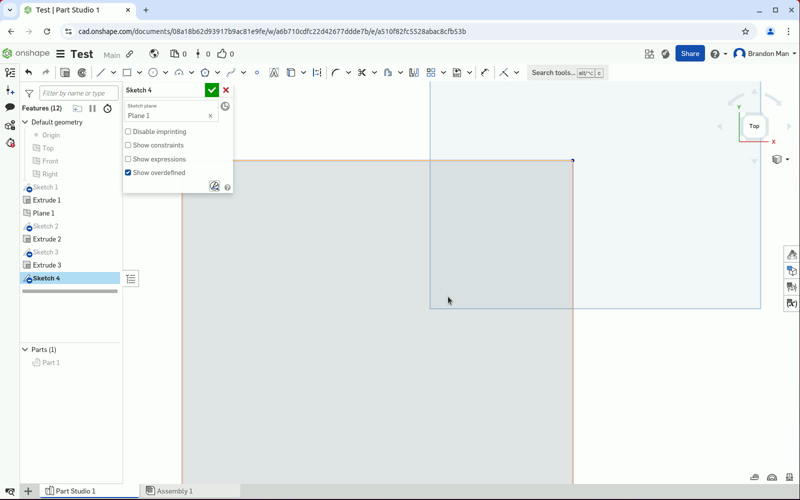
scroll(-6)
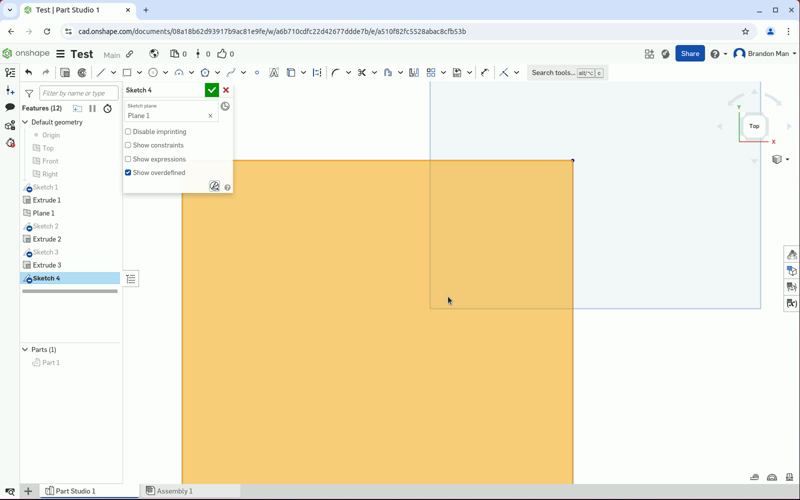
scroll(-6)
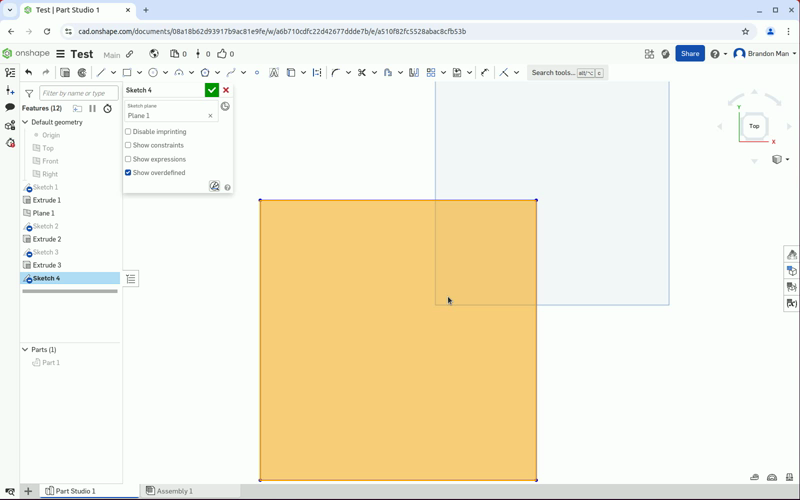
scroll(-6)
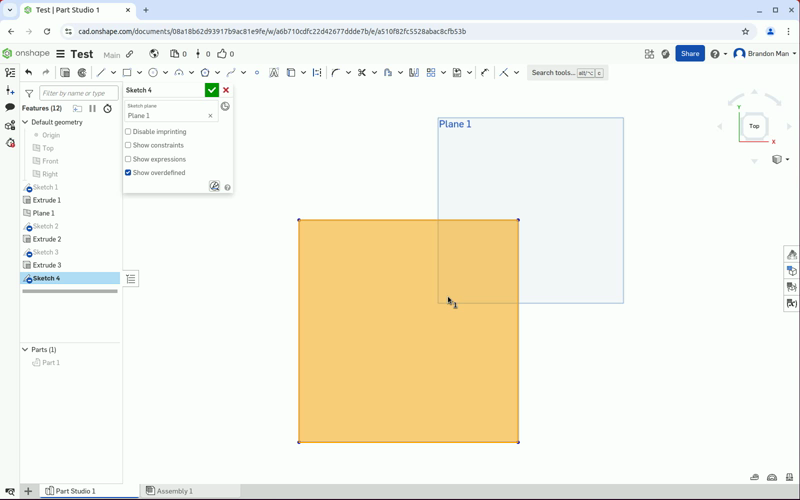
scroll(-6)
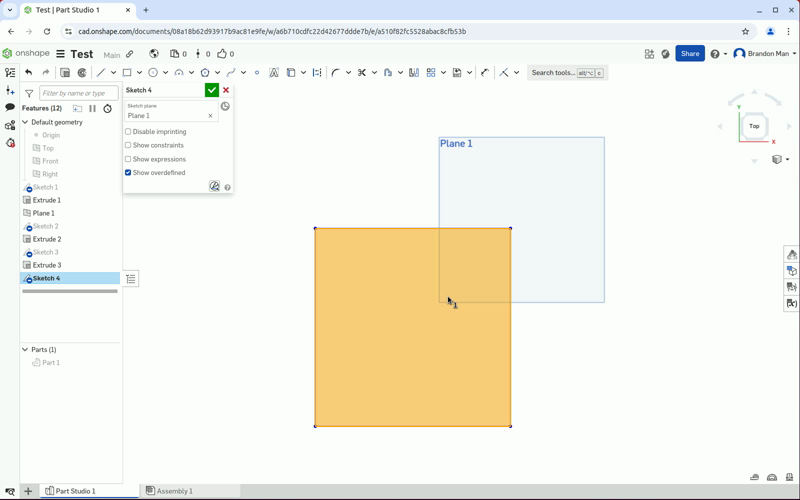
scroll(-6)
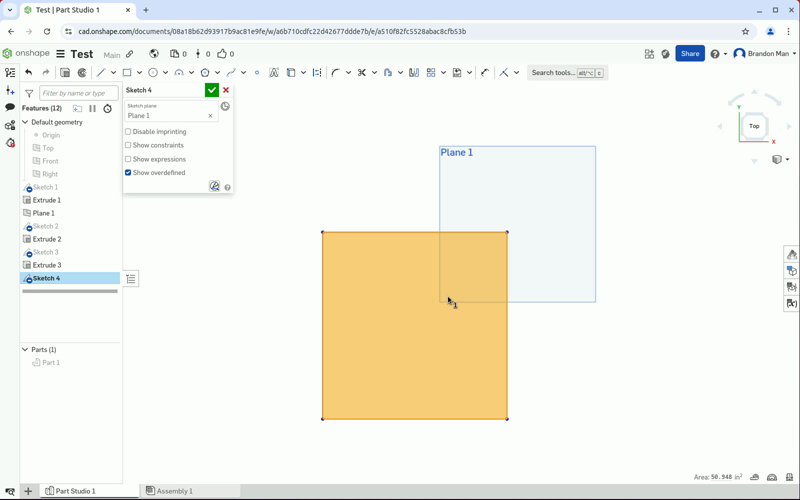
scroll(-6)
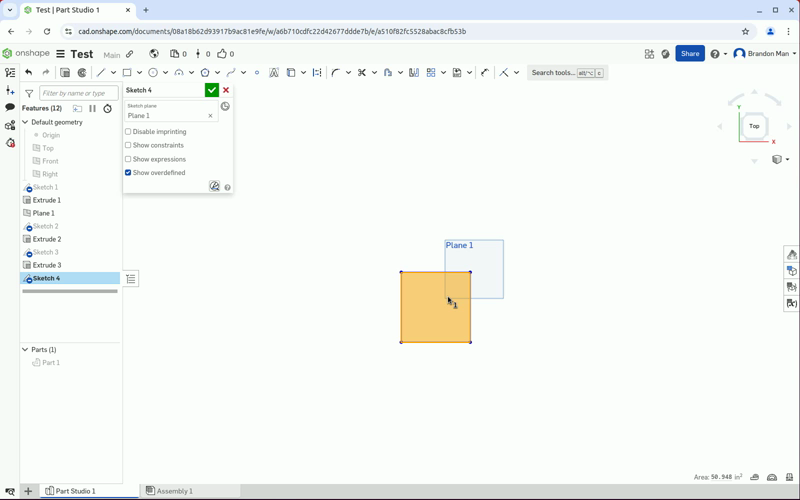
scroll(-6)
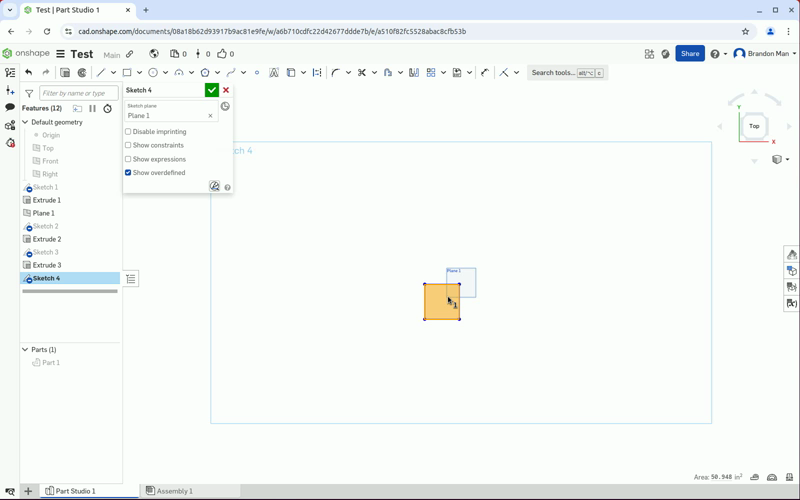
mouse_move(73, 352)
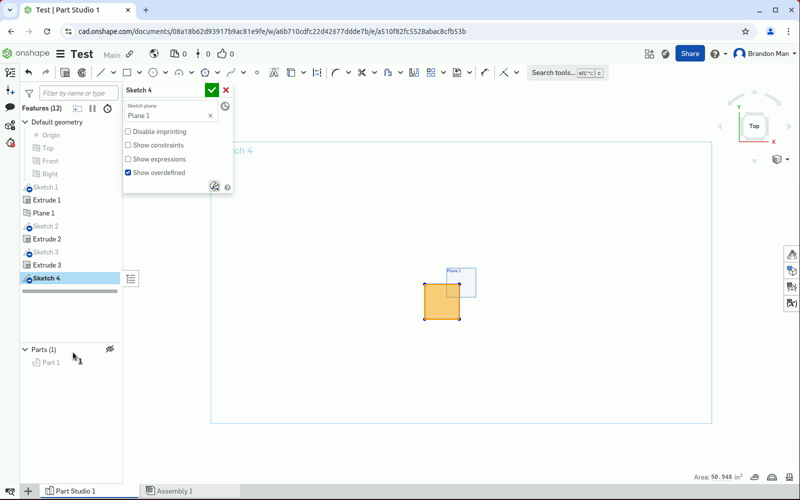
key(shift+y)
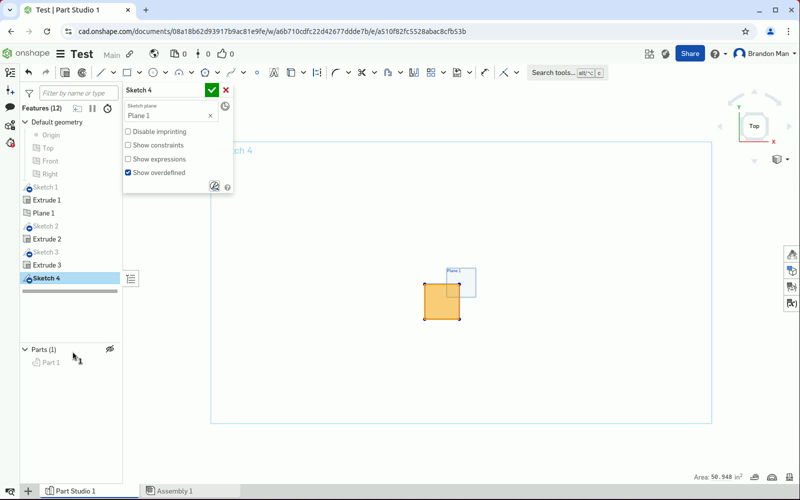
key(shift+e)
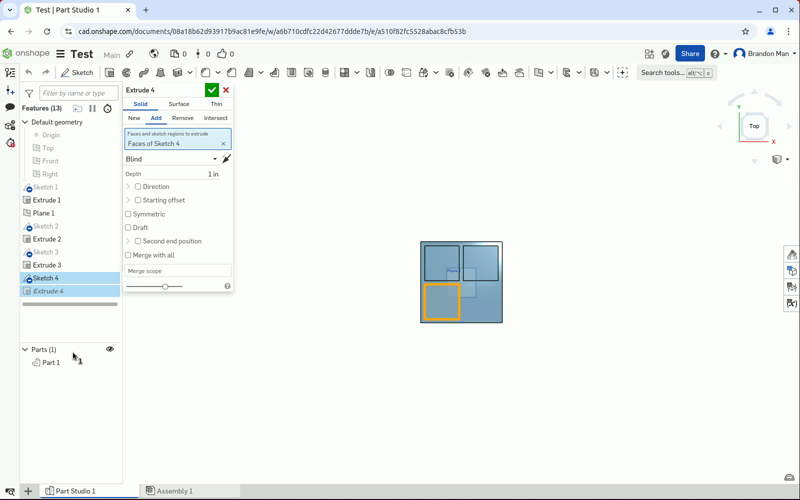
mouse_move(143, 106)
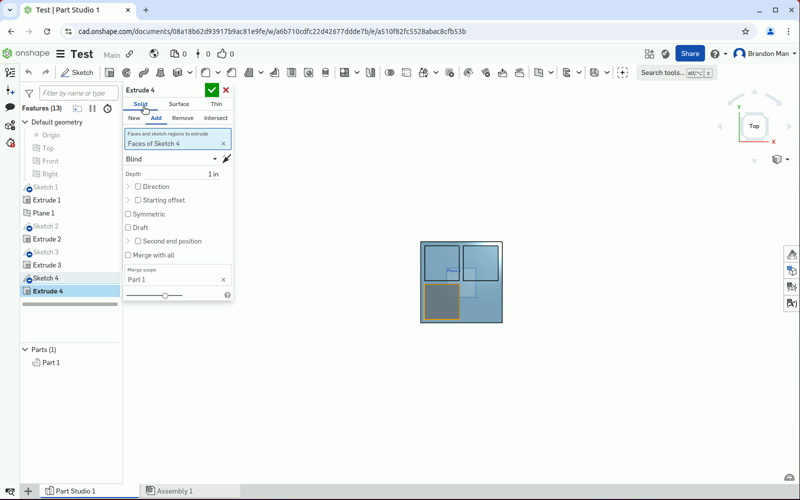
click(143, 106)
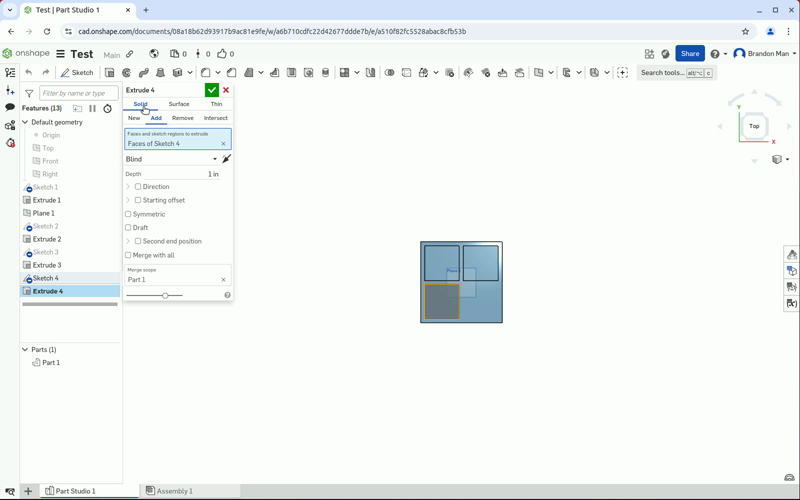
mouse_move(186, 120)
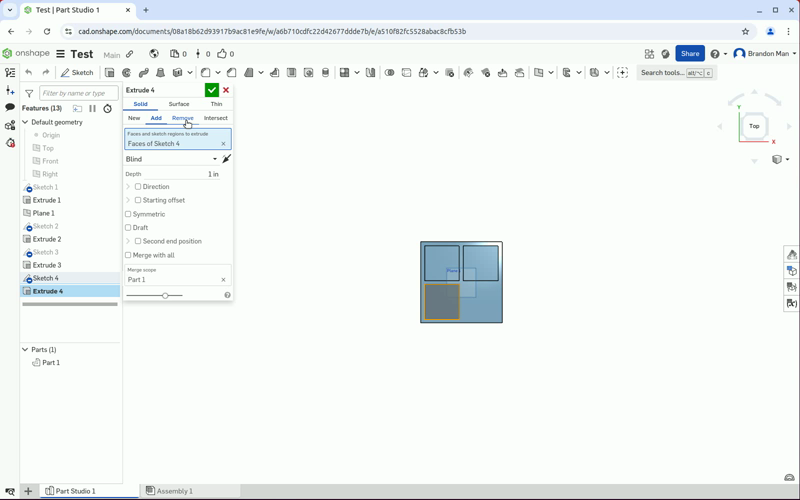
click(186, 120)
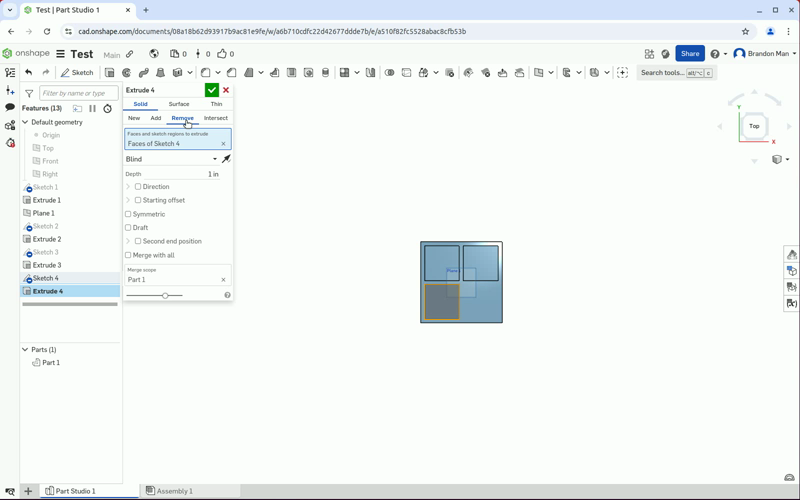
key(tab, 4)
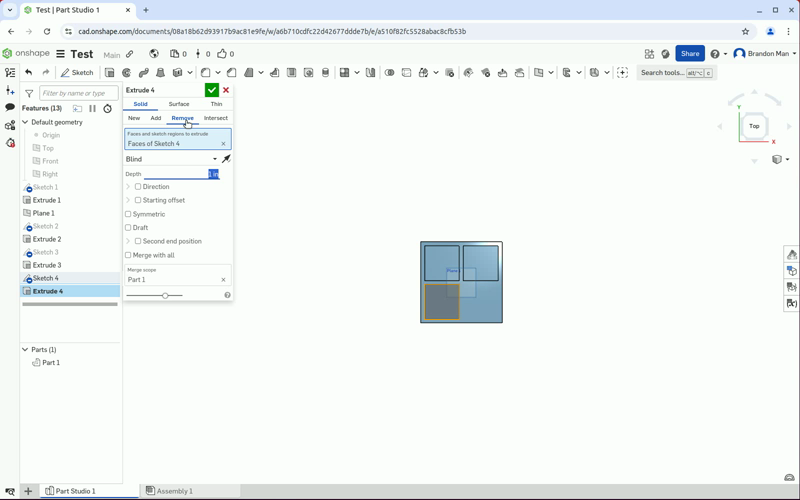
text(22.386)
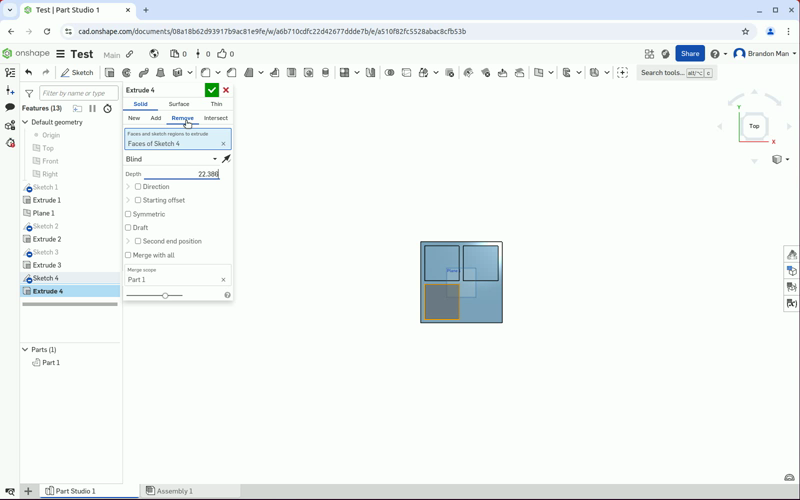
key(tab, 6)
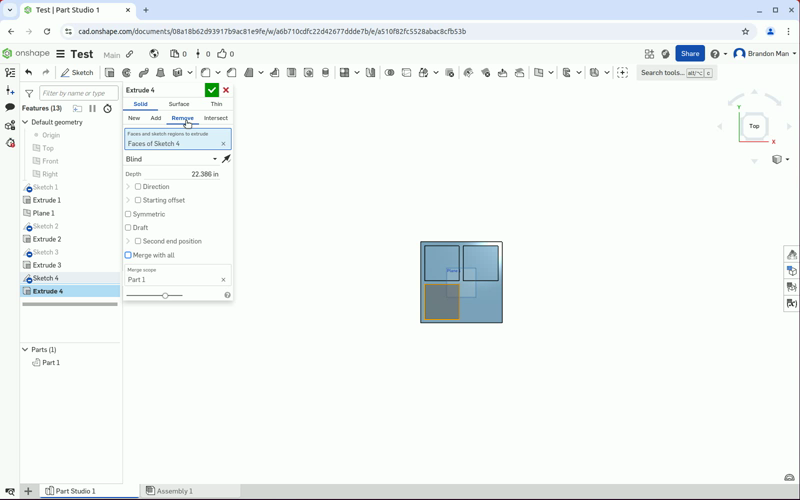
key(space)
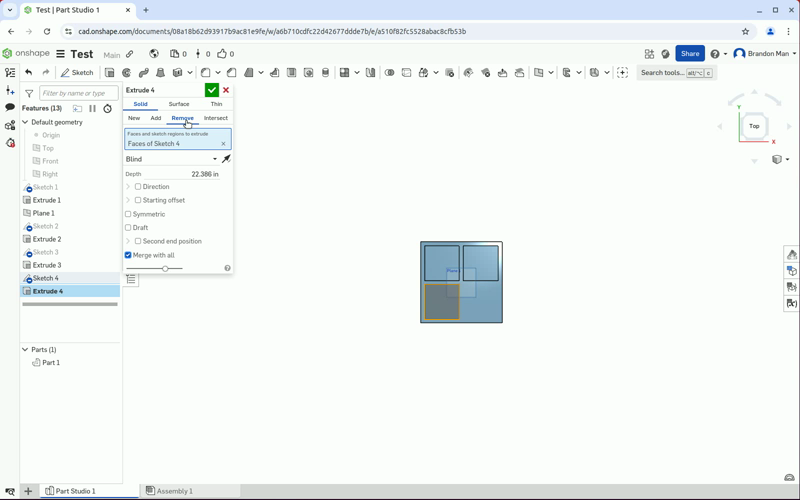
key(enter)
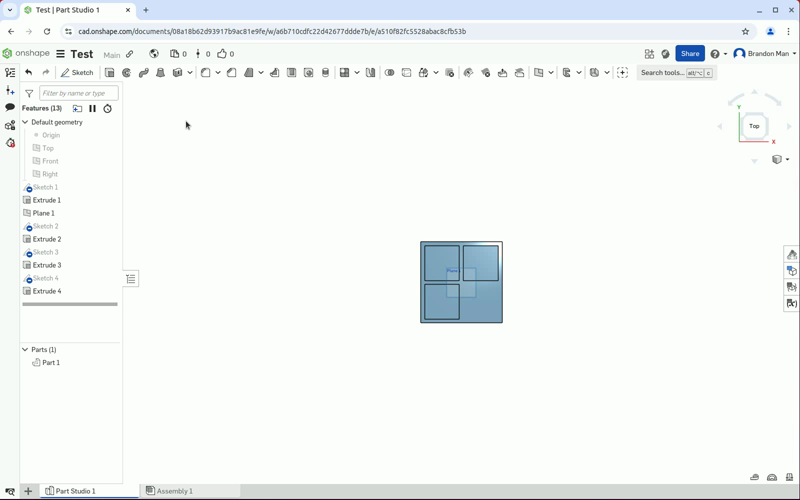
key(shift+h)
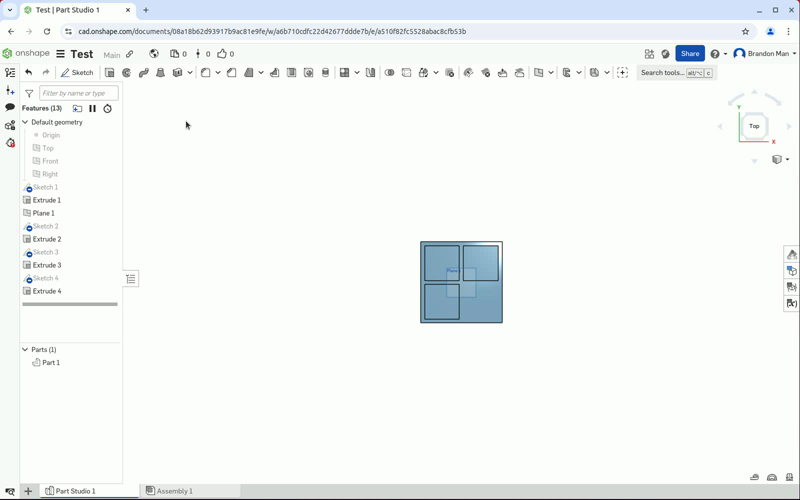
key(shift+h)
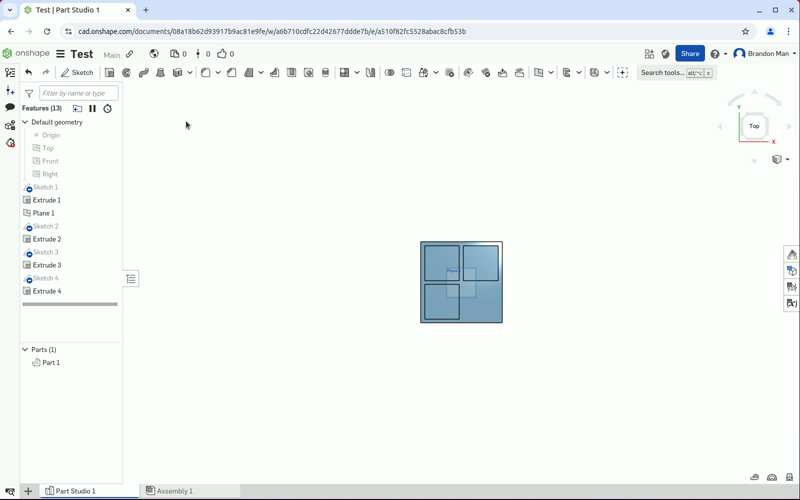
mouse_move(73, 189)
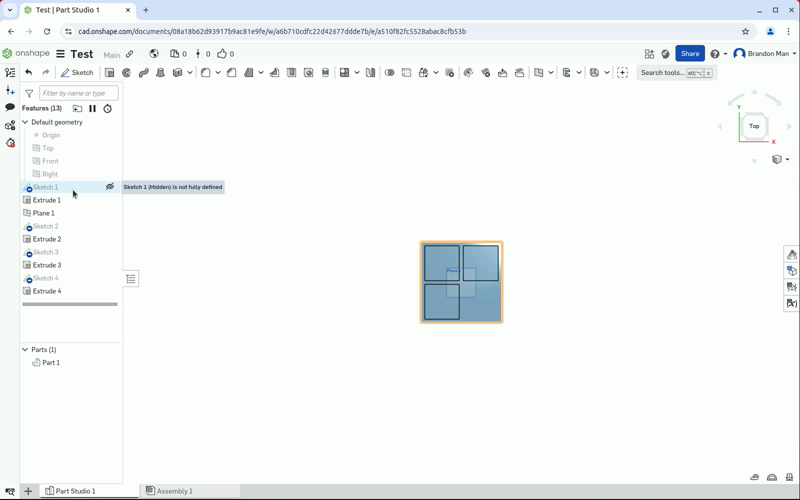
click(73, 189)
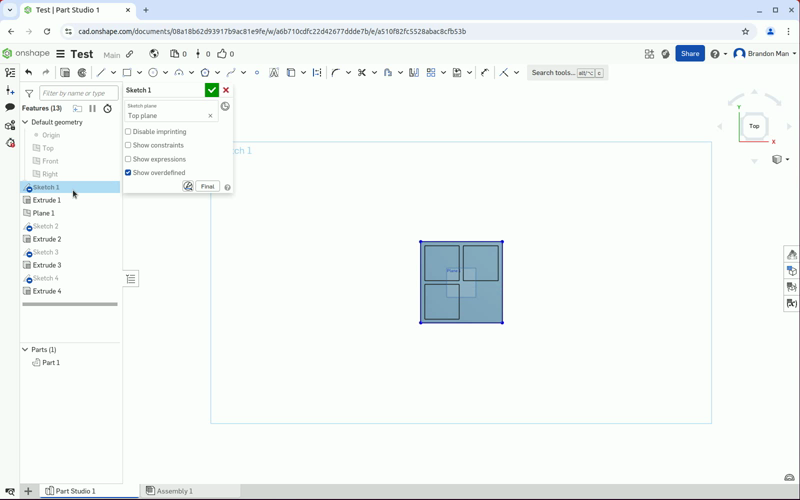
mouse_move(229, 92)
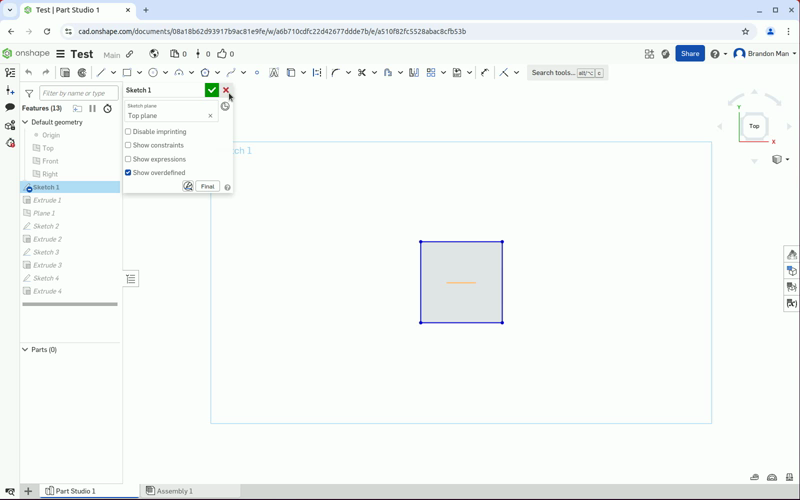
click(229, 92)
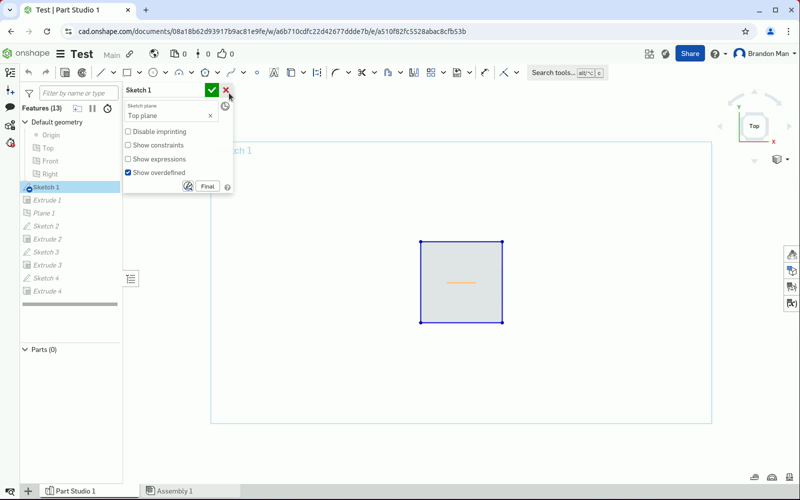
key(shift+s)
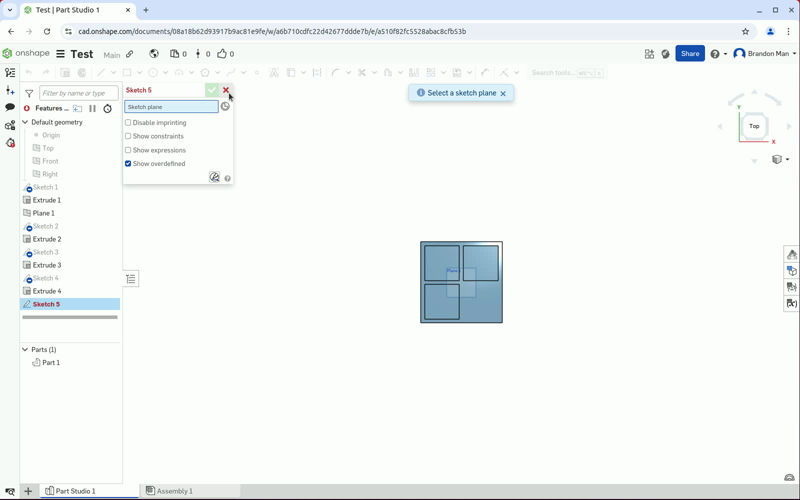
mouse_move(73, 215)
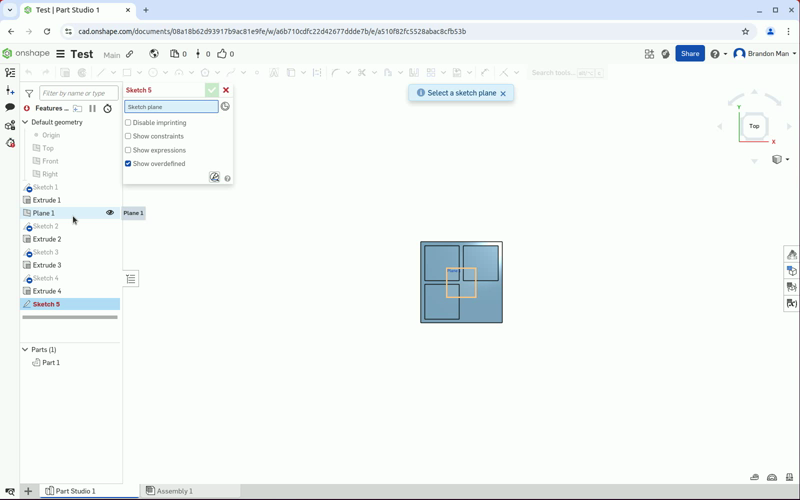
click(73, 215)
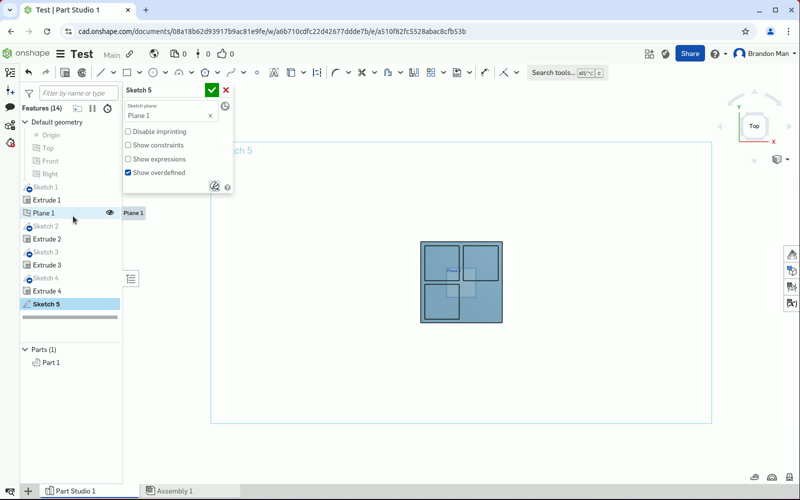
mouse_move(73, 352)
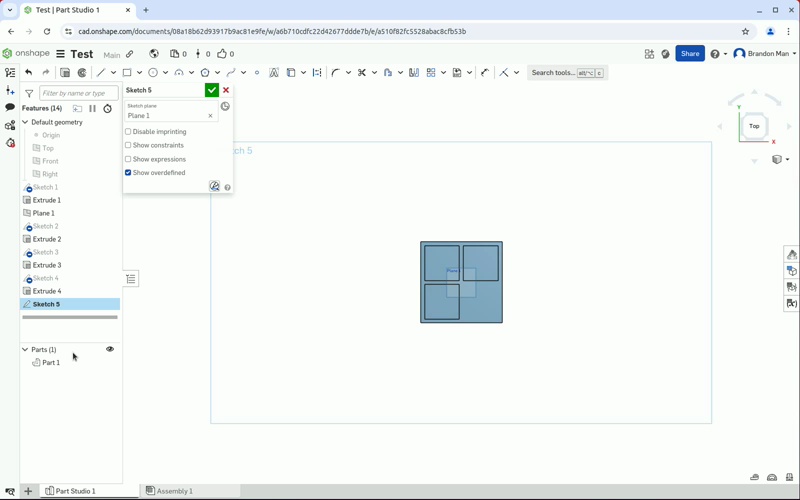
key(y)
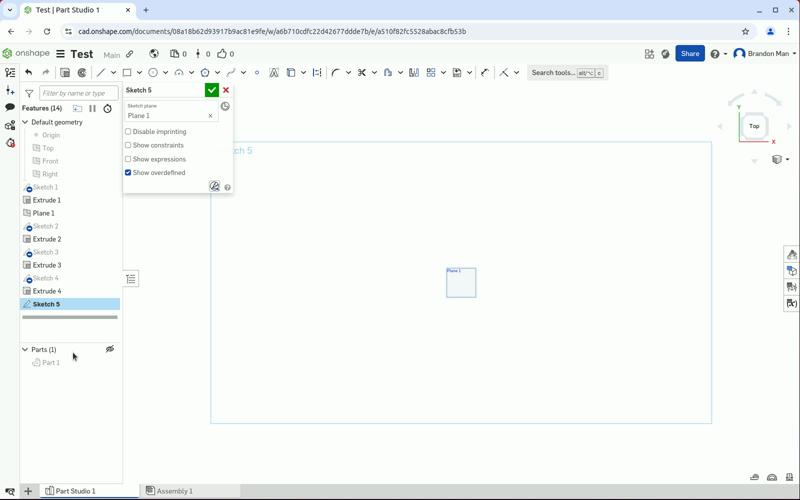
key(l)
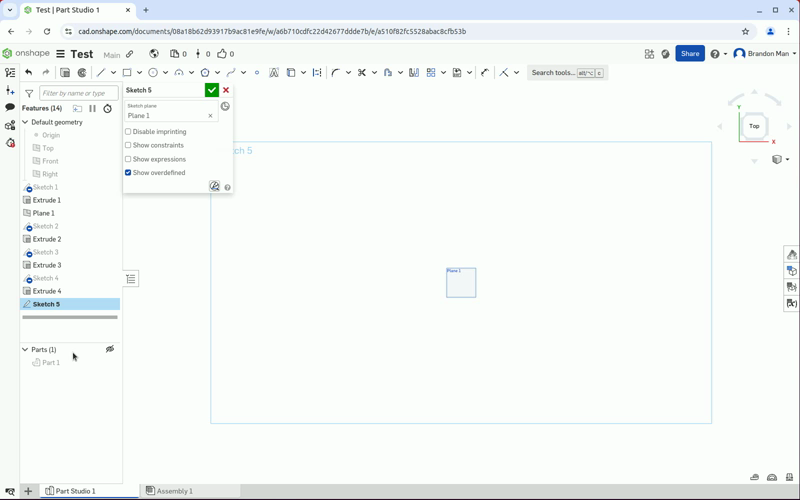
key_down(shift)
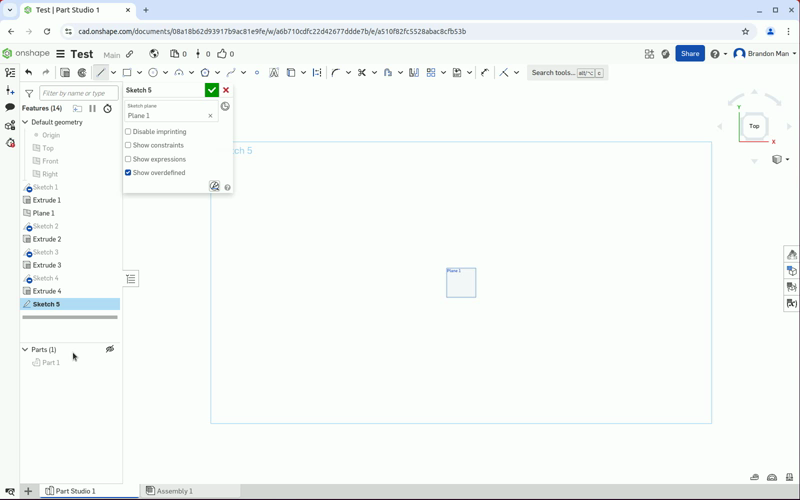
mouse_move(463, 319)
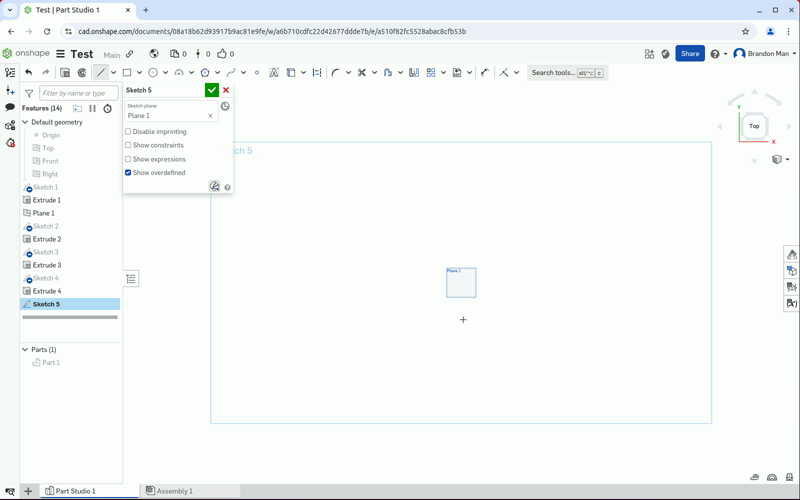
click(463, 319)
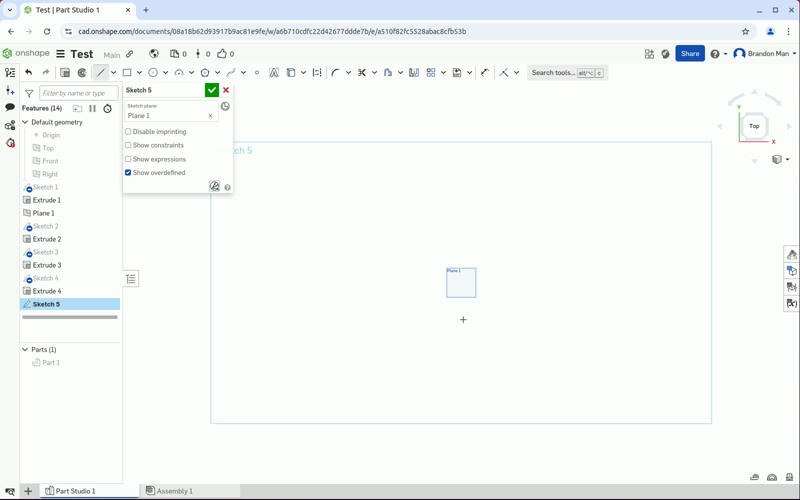
key_up(shift)
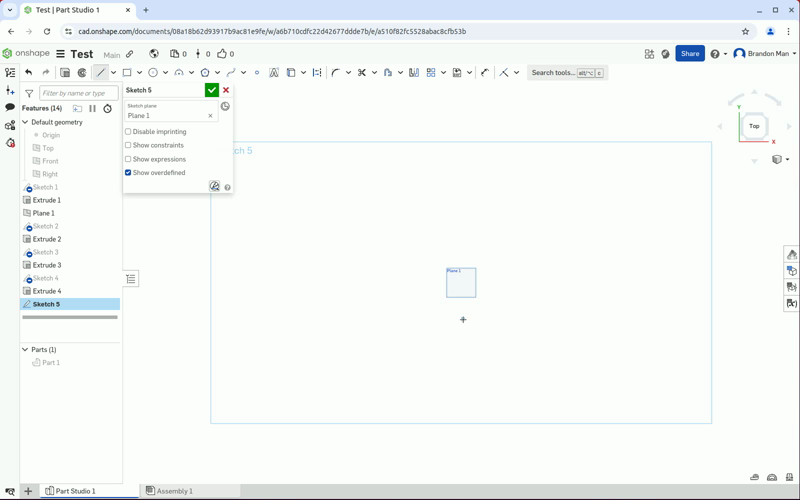
key_down(shift)
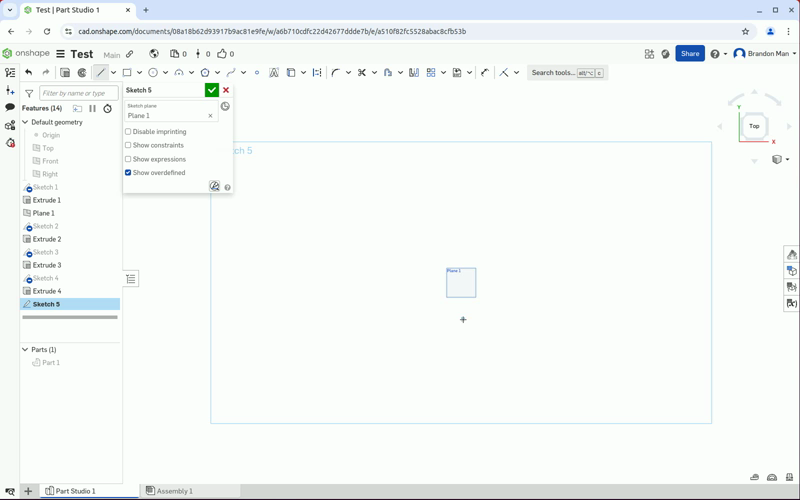
mouse_move(493, 319)
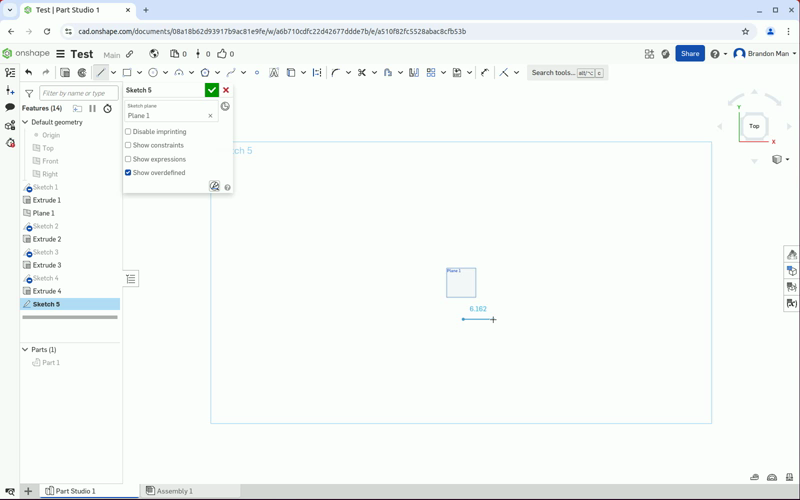
mouse_move(498, 319)
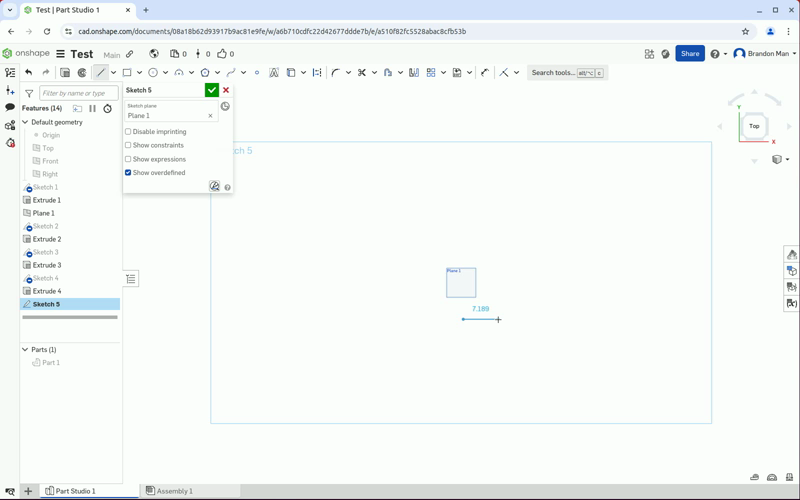
click(498, 319)
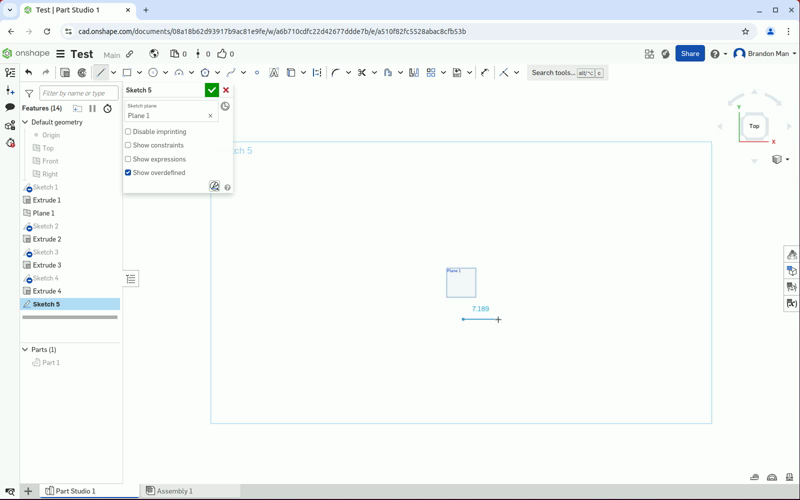
key_up(shift)
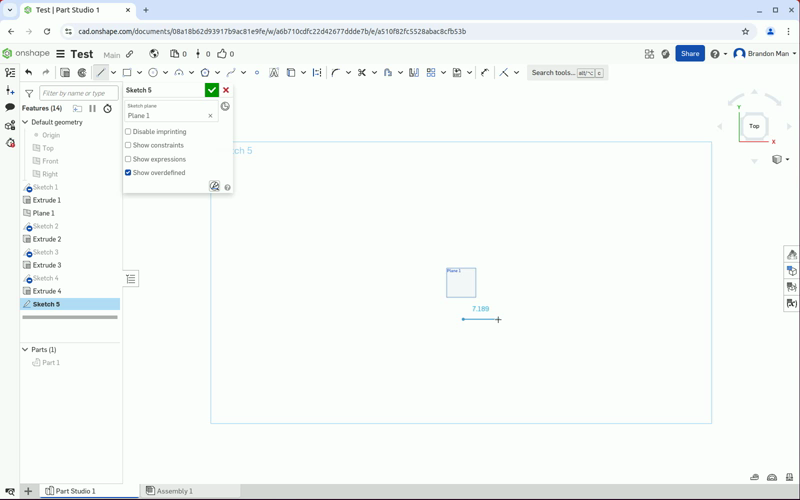
key_down(shift)
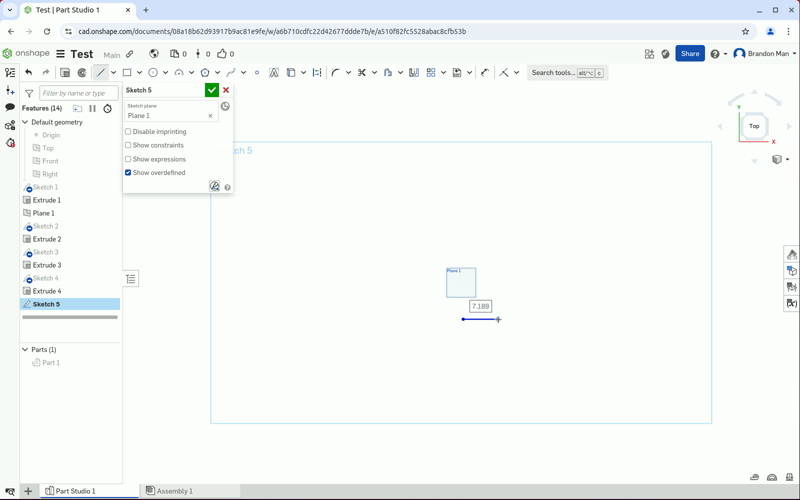
mouse_move(528, 319)
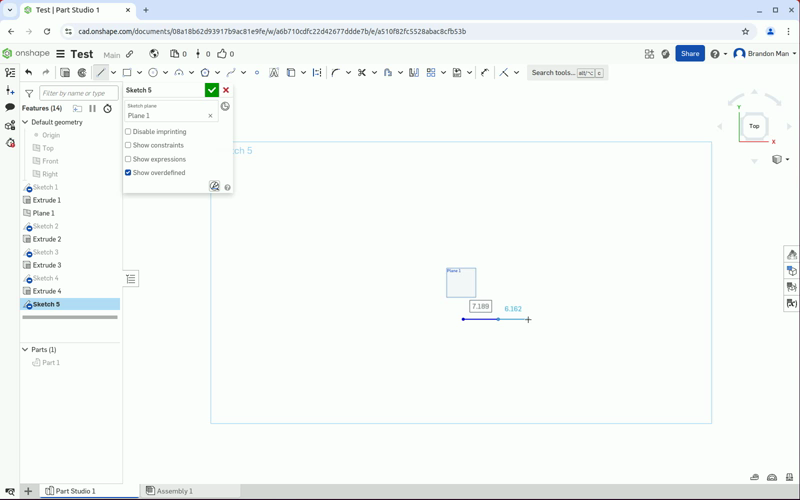
mouse_move(498, 284)
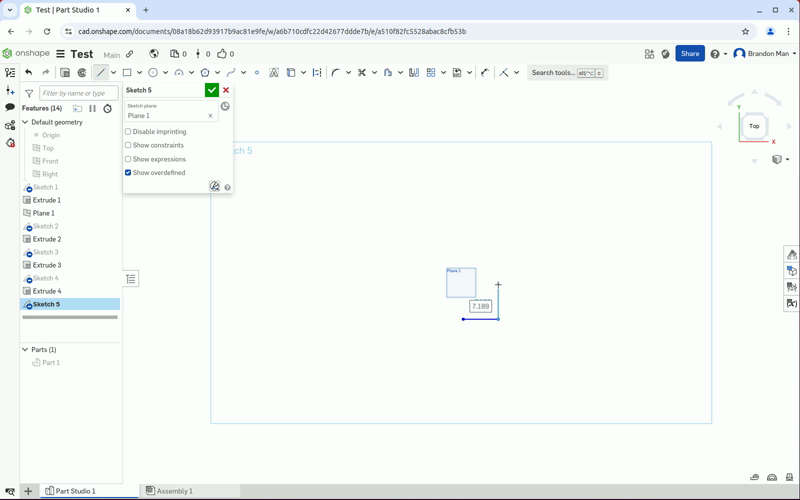
click(498, 284)
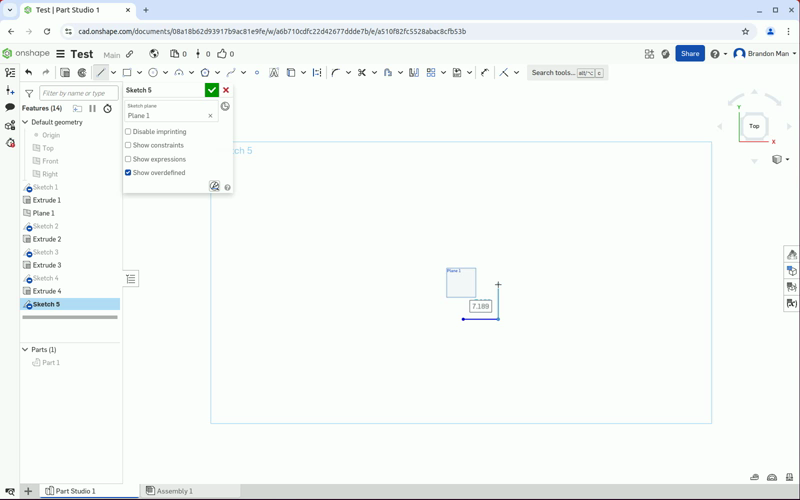
key_up(shift)
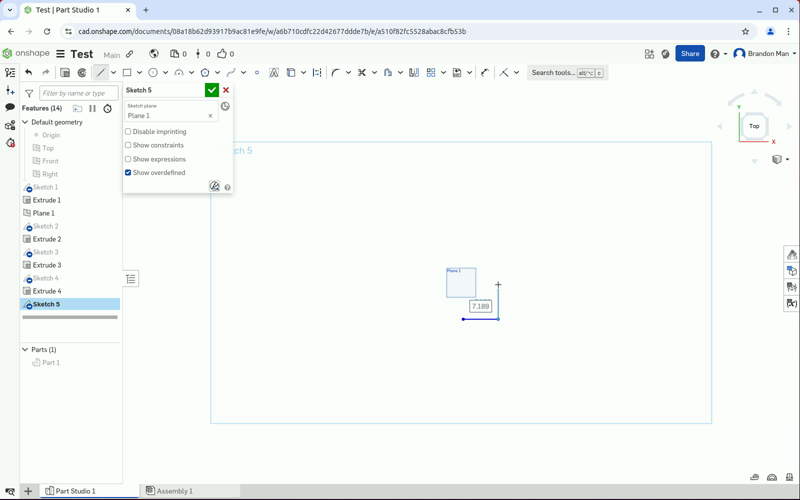
key_down(shift)
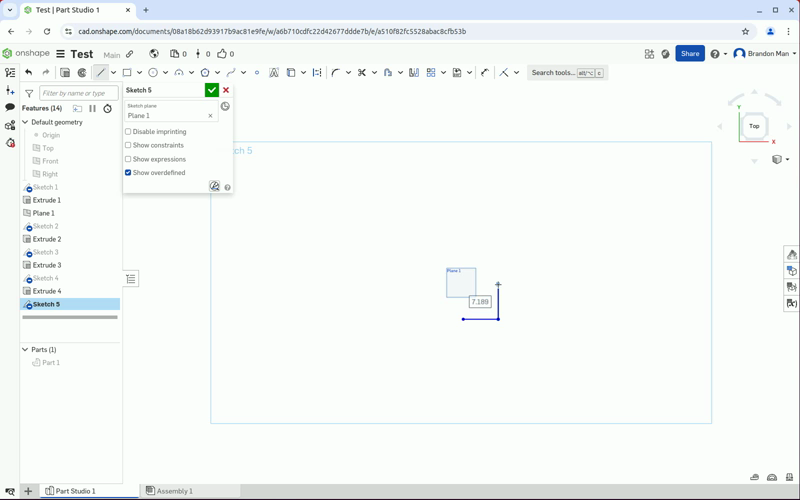
mouse_move(528, 284)
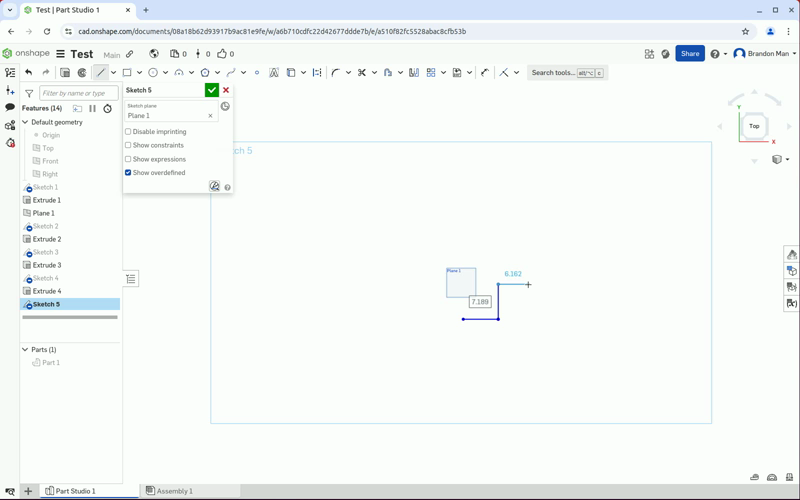
mouse_move(463, 284)
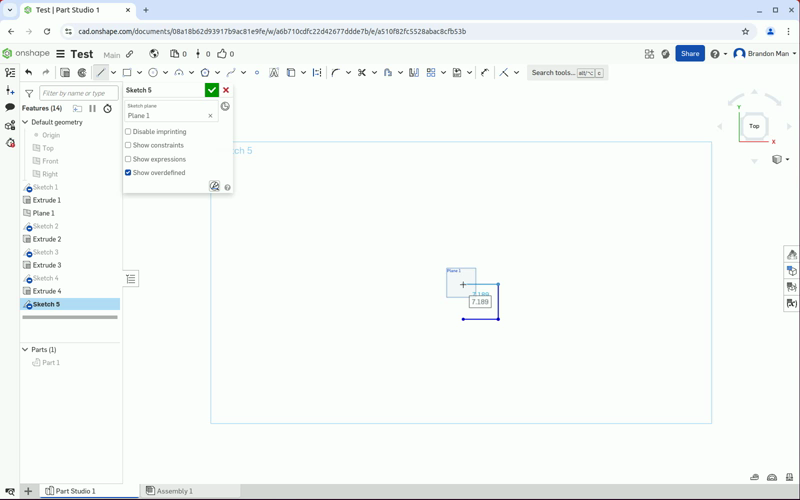
click(463, 284)
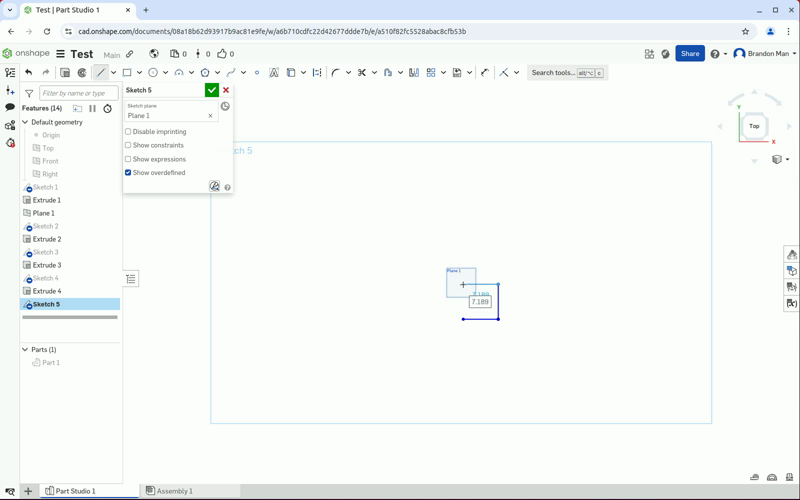
key_up(shift)
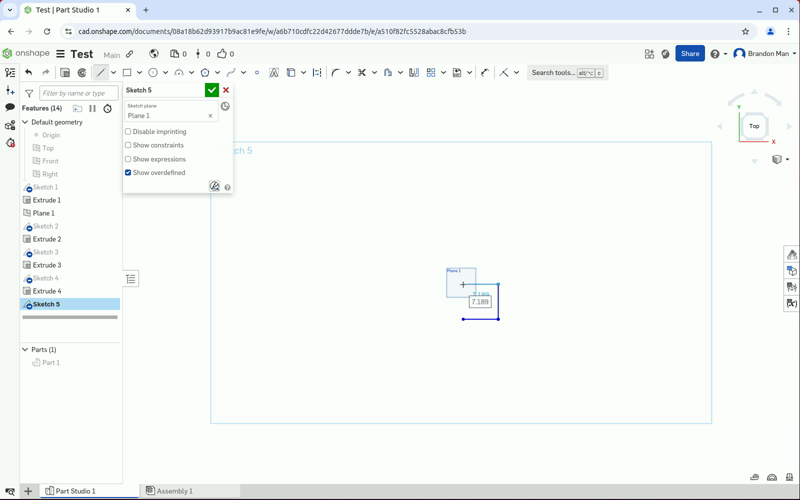
mouse_move(493, 284)
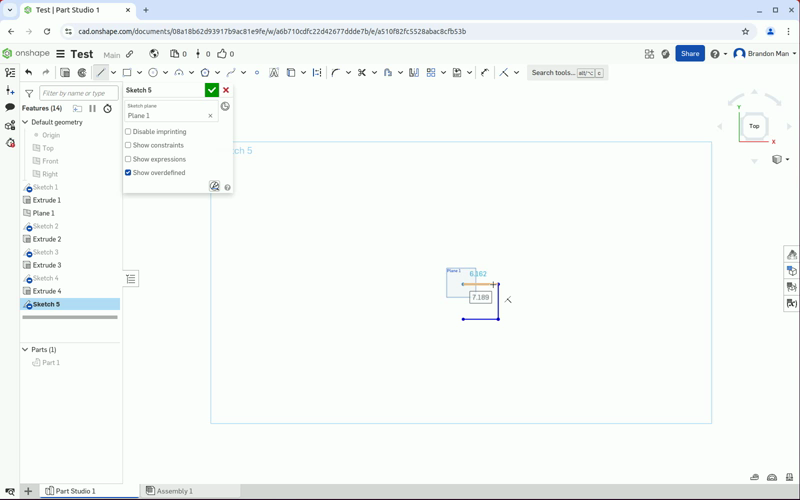
key_down(shift)
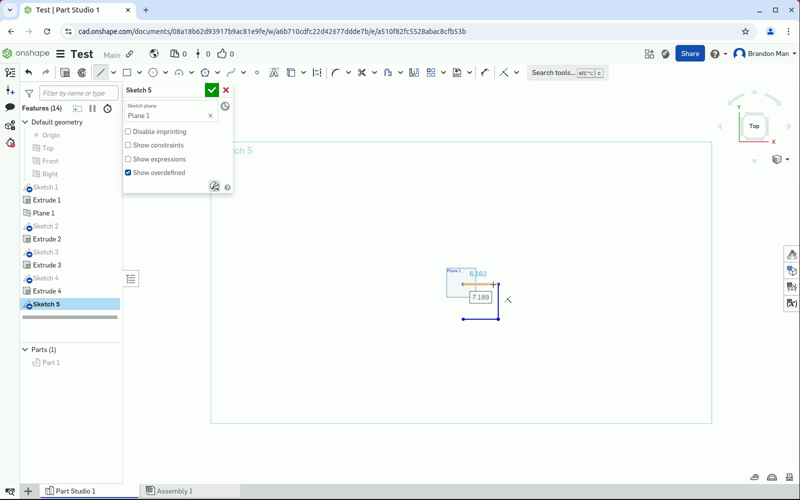
mouse_move(463, 319)
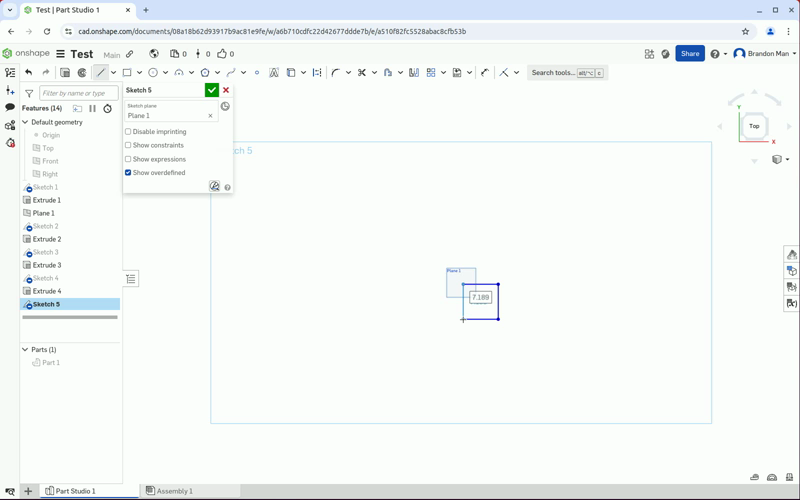
key_up(shift)
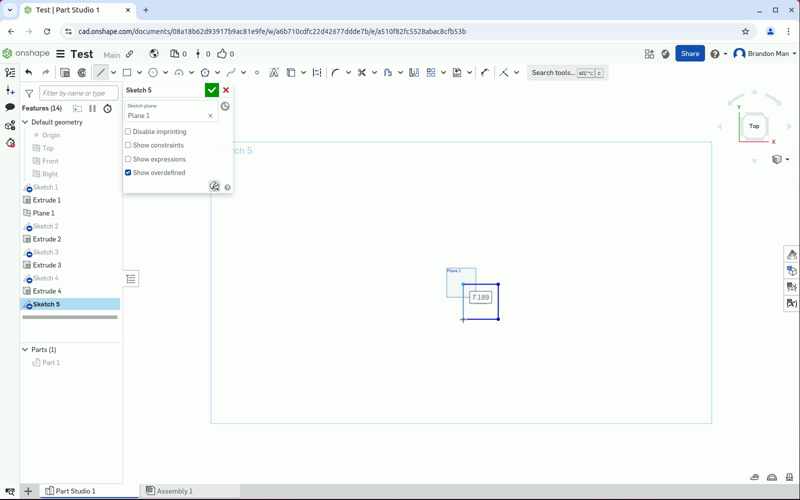
click(463, 319)
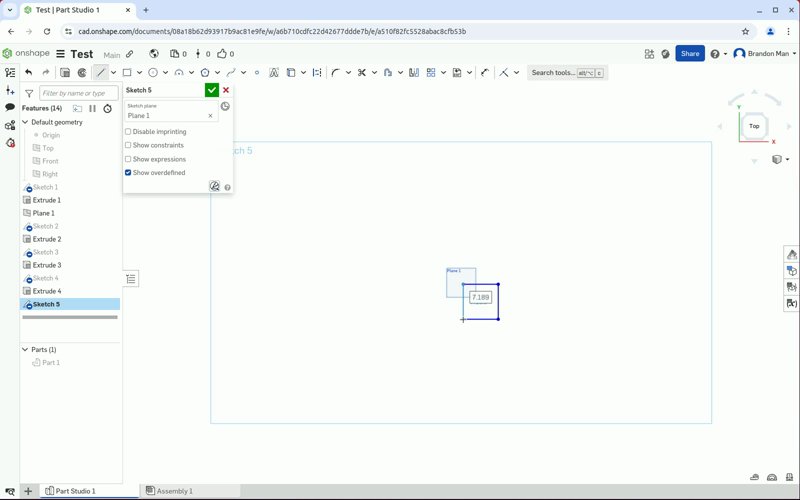
key(esc)
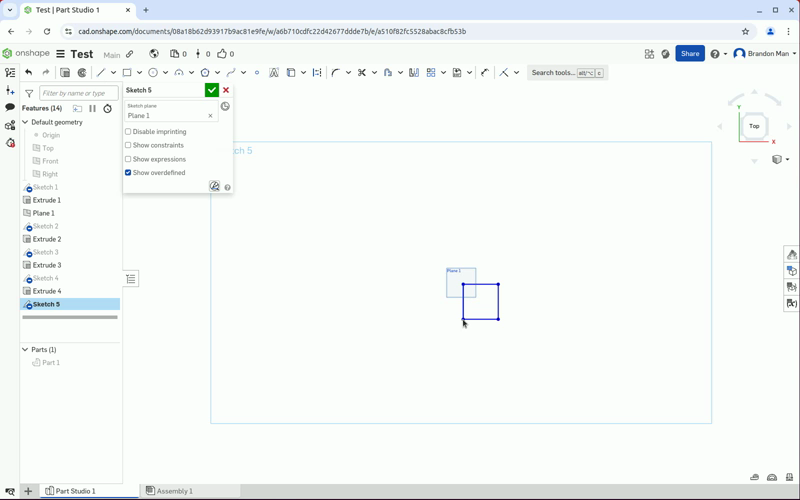
mouse_move(464, 300)
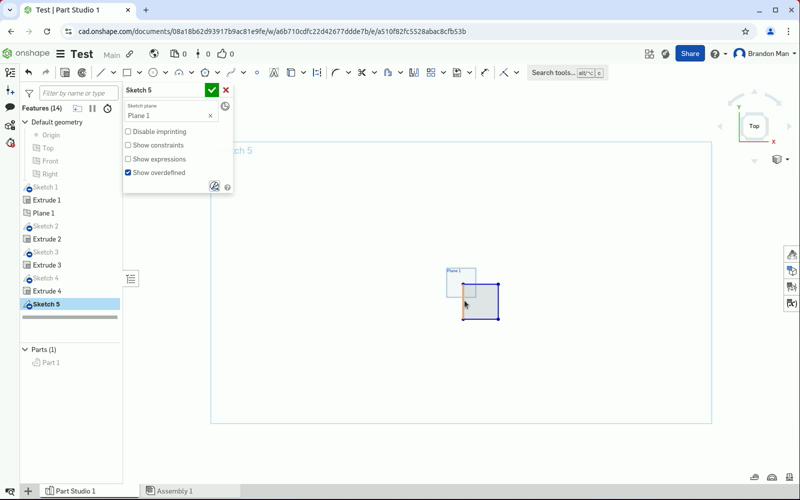
scroll(6)
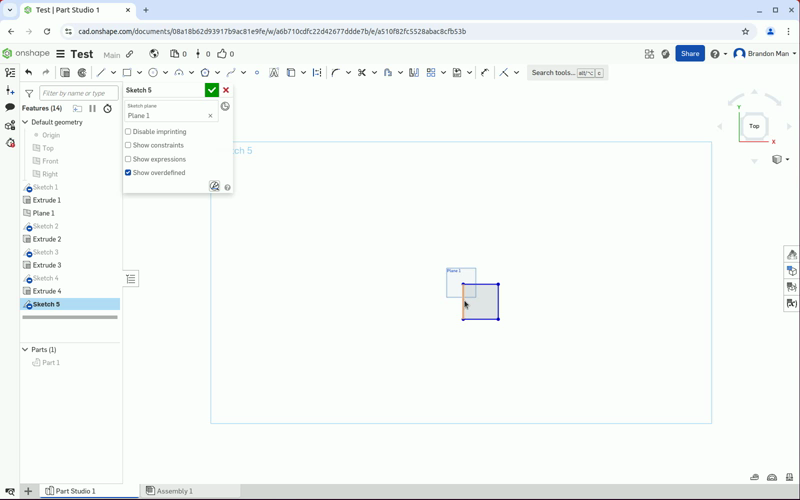
scroll(6)
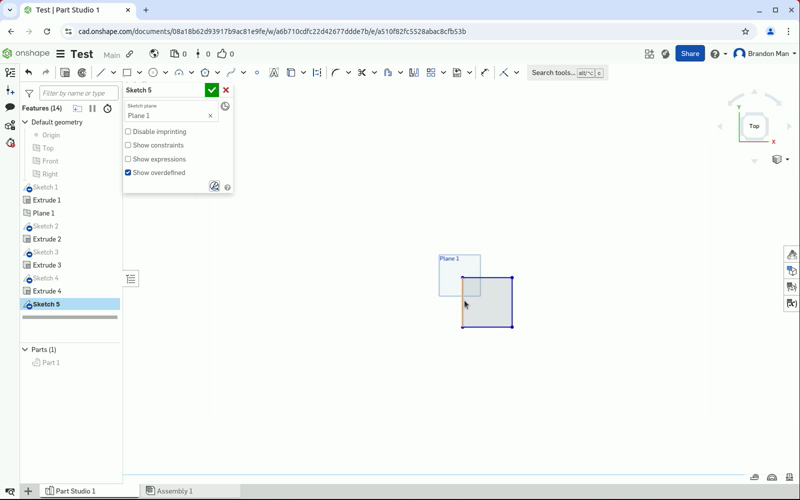
scroll(6)
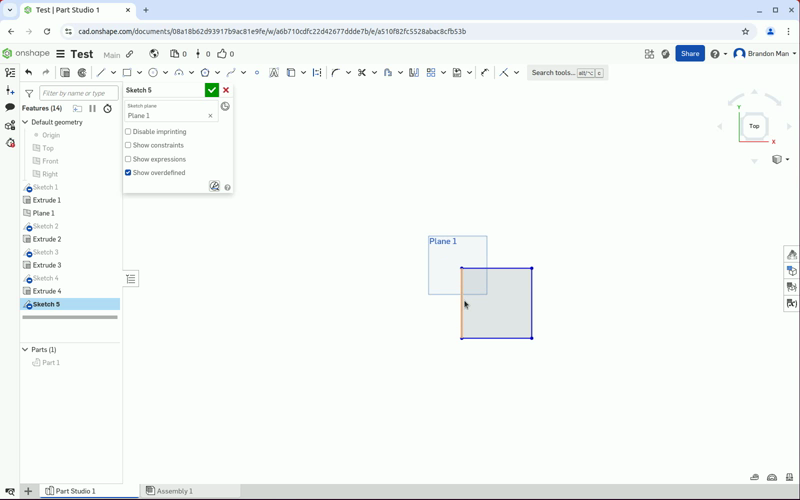
scroll(6)
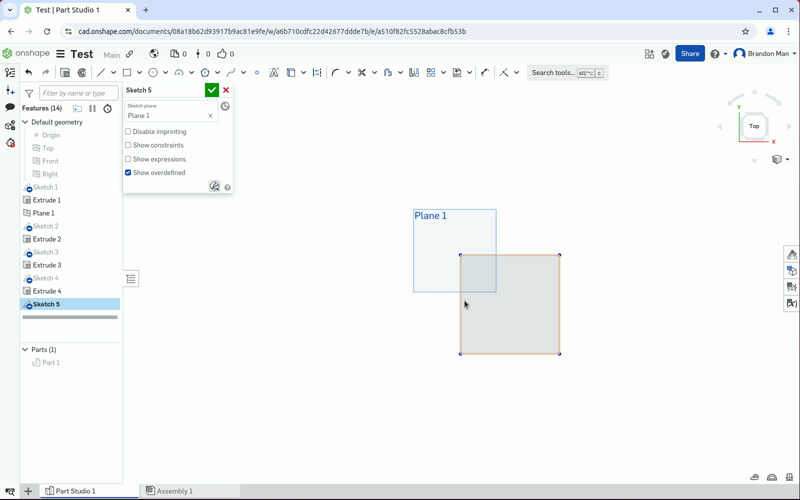
scroll(6)
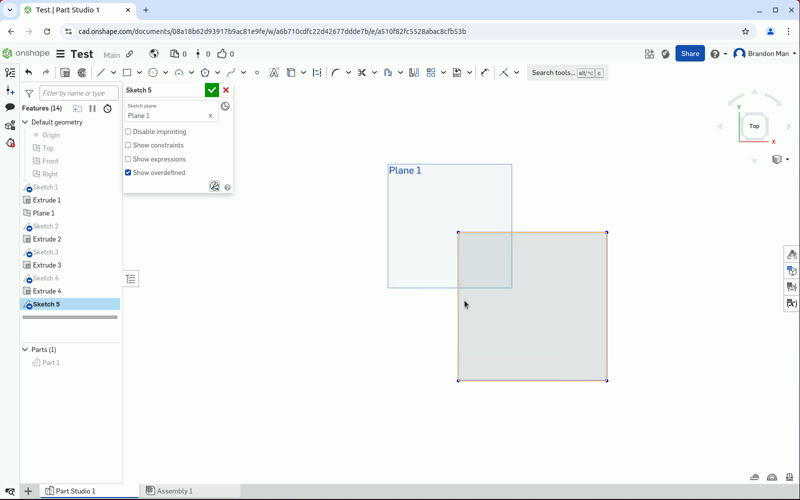
scroll(6)
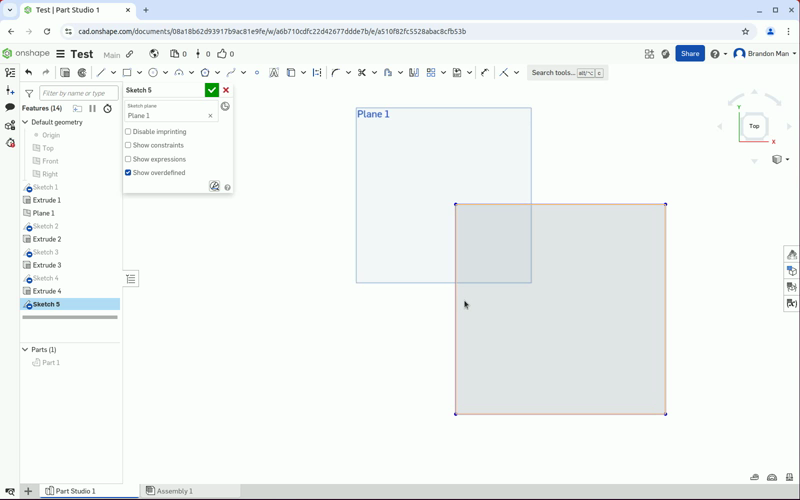
scroll(6)
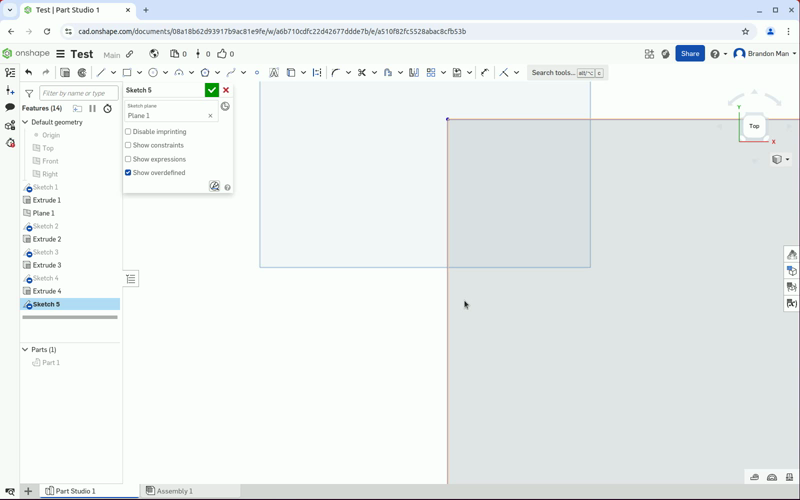
click(464, 300)
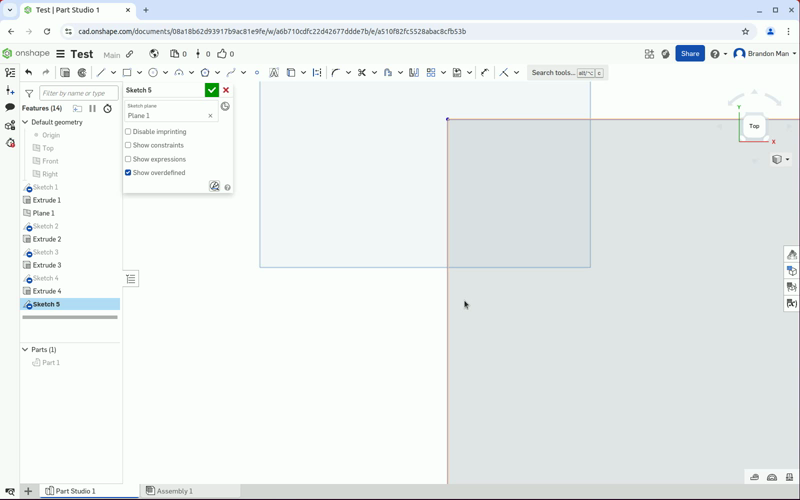
scroll(-6)
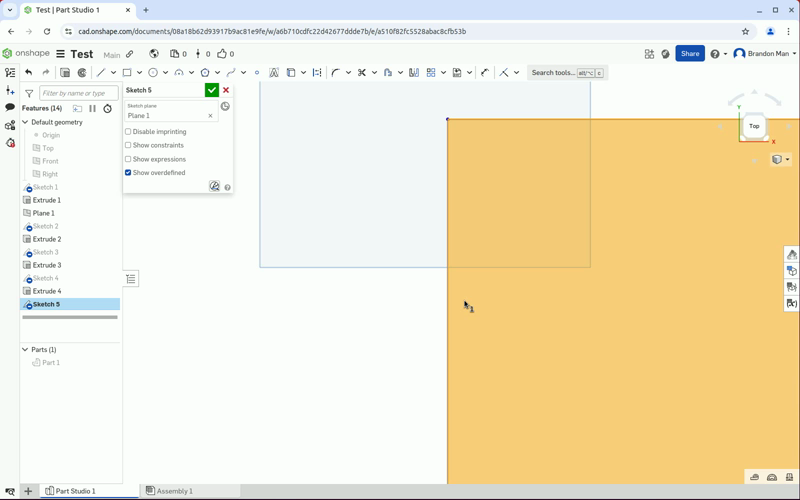
scroll(-6)
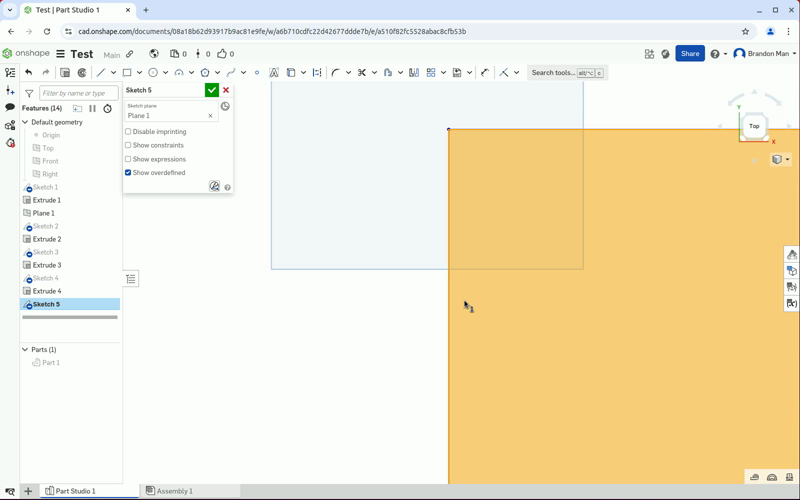
scroll(-6)
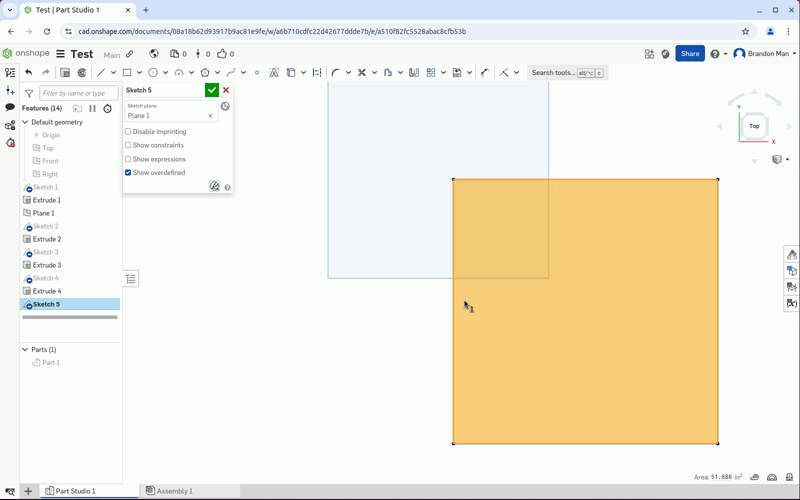
scroll(-6)
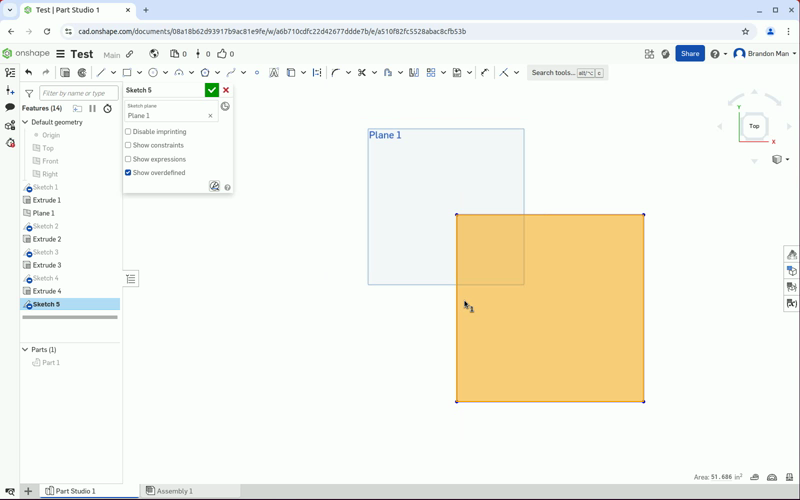
scroll(-6)
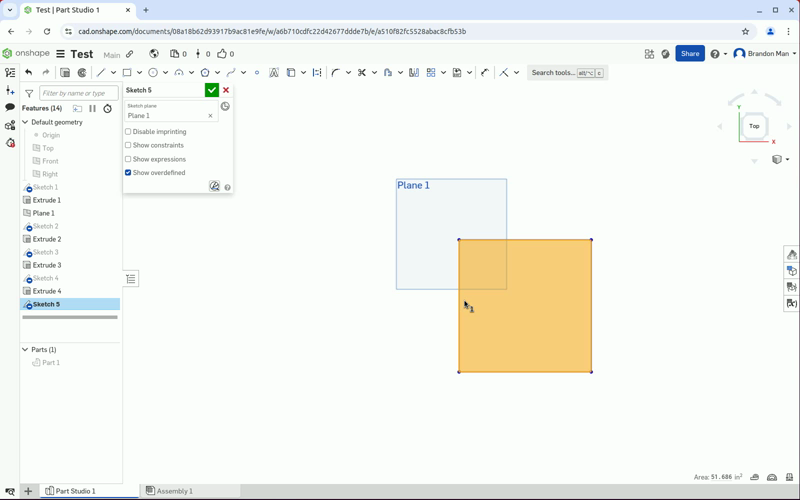
scroll(-6)
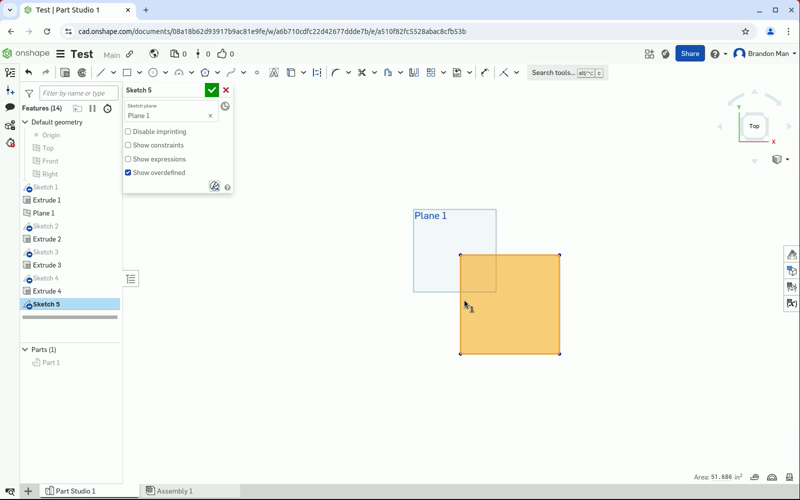
scroll(-6)
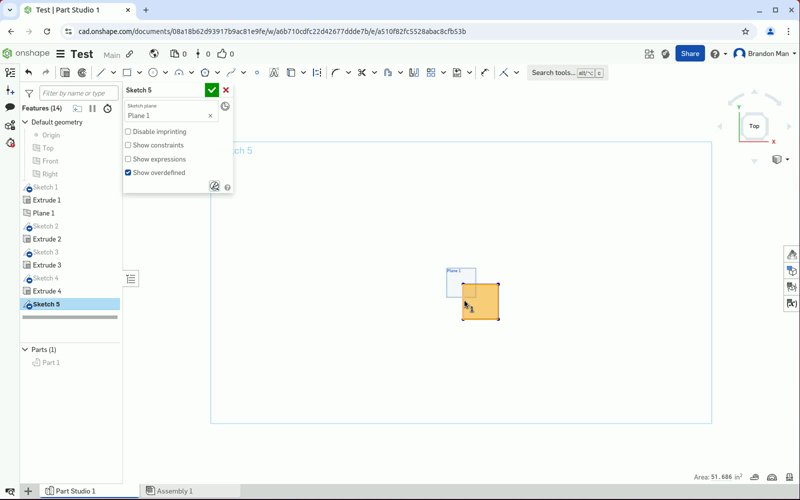
mouse_move(73, 352)
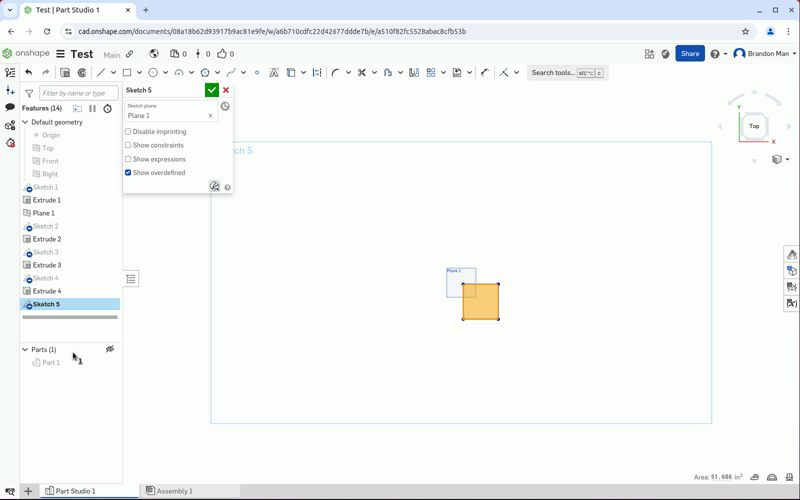
key(shift+y)
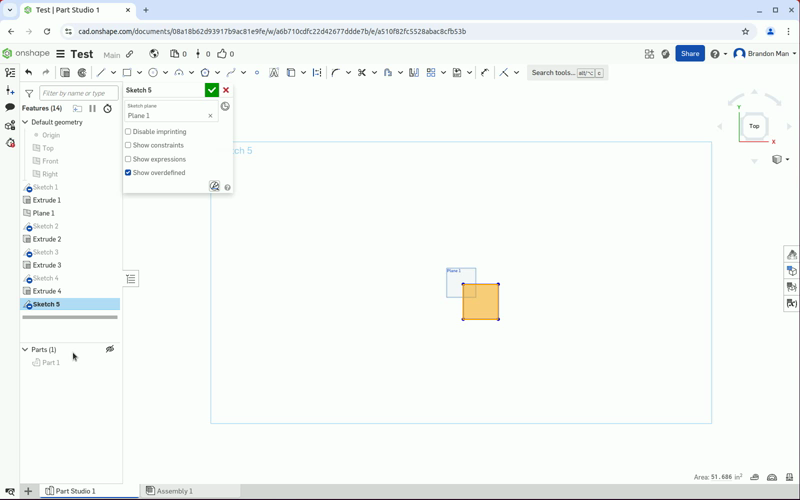
key(shift+e)
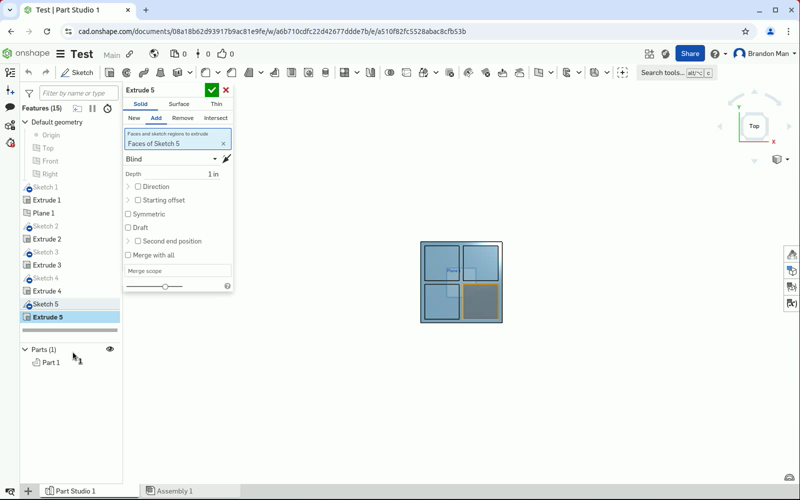
mouse_move(143, 106)
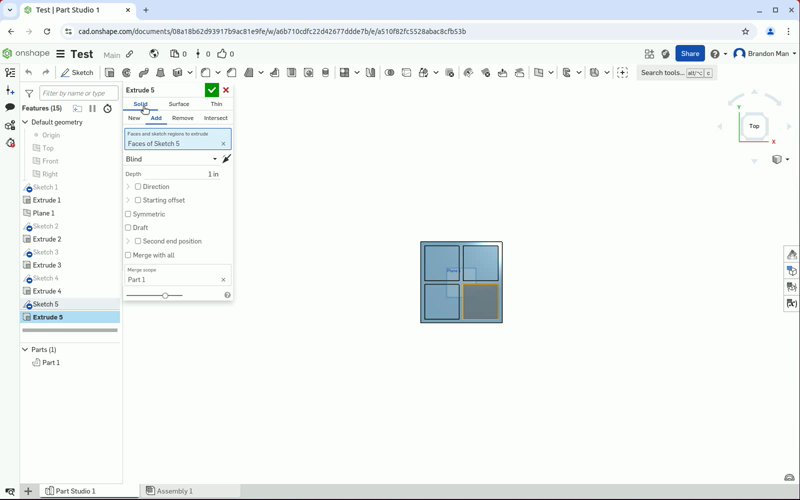
click(143, 106)
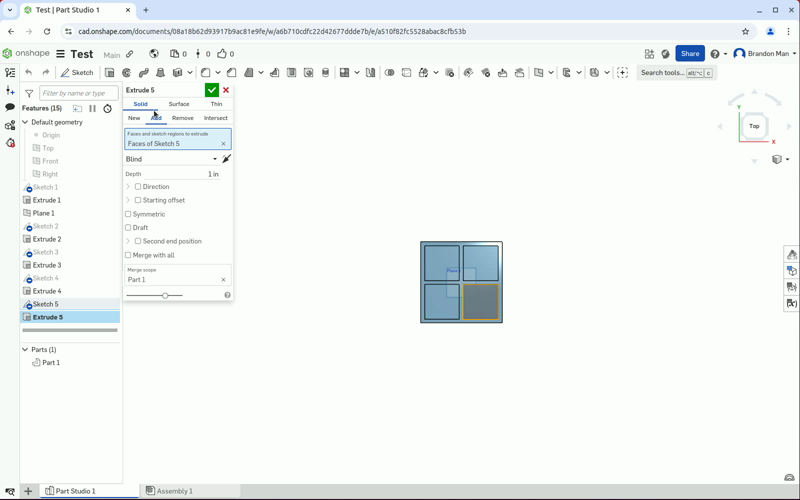
mouse_move(186, 120)
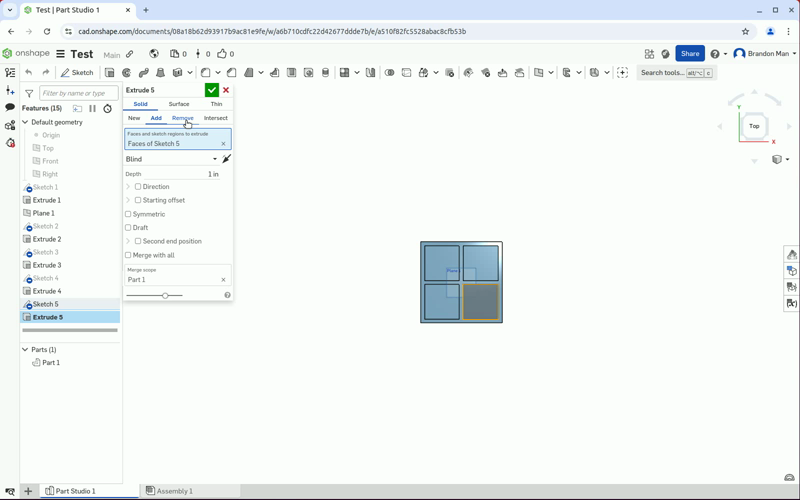
click(186, 120)
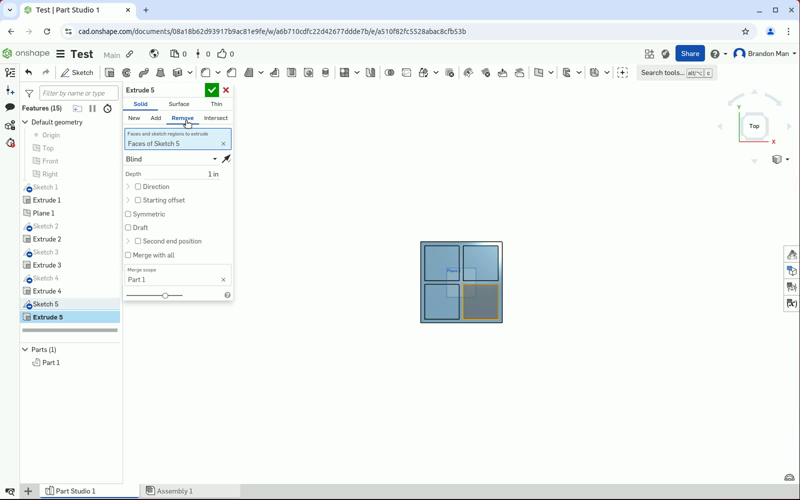
key(tab, 4)
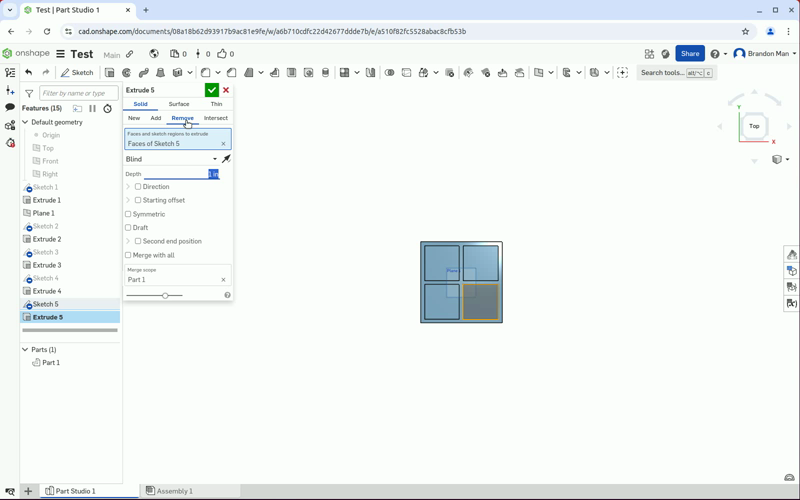
text(22.386)
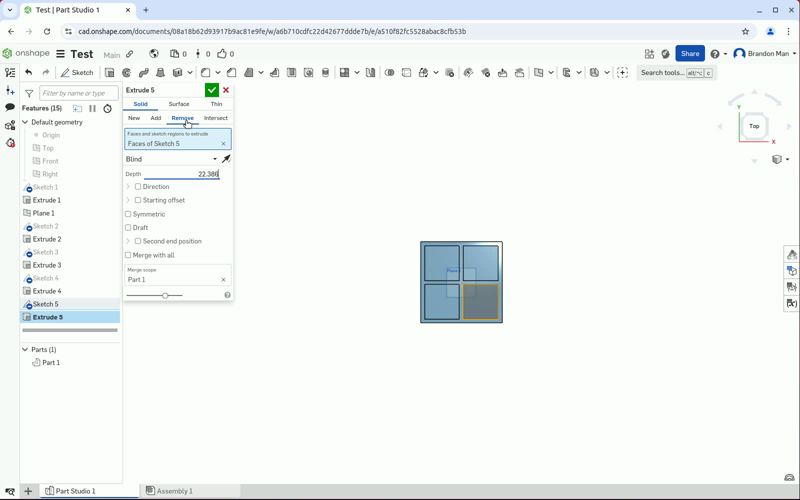
key(tab, 6)
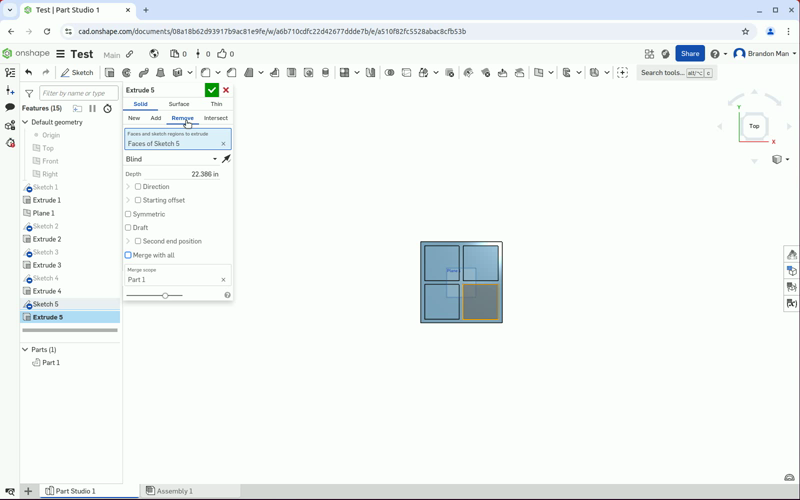
key(space)
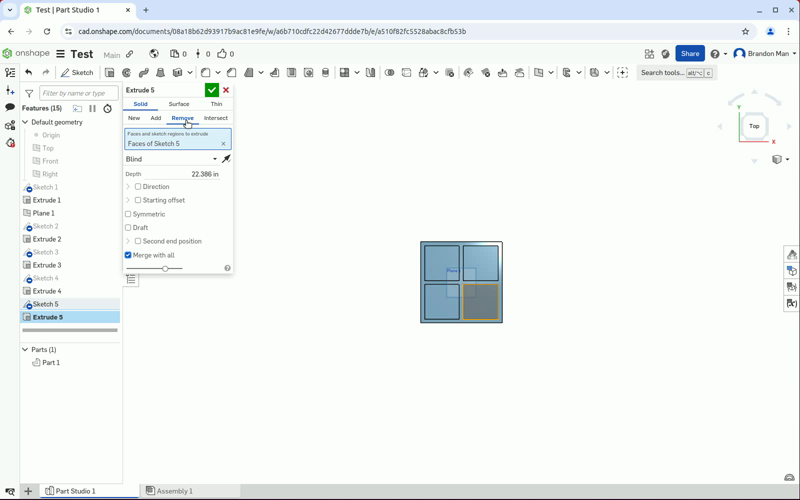
key(enter)
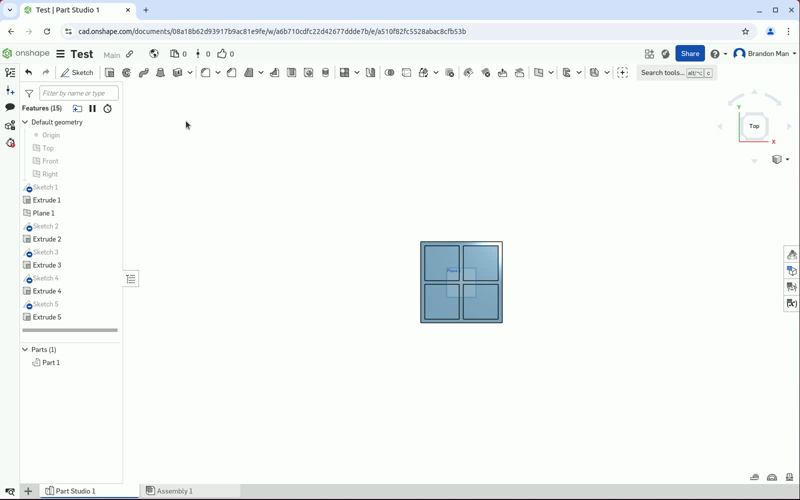
key(shift+h)
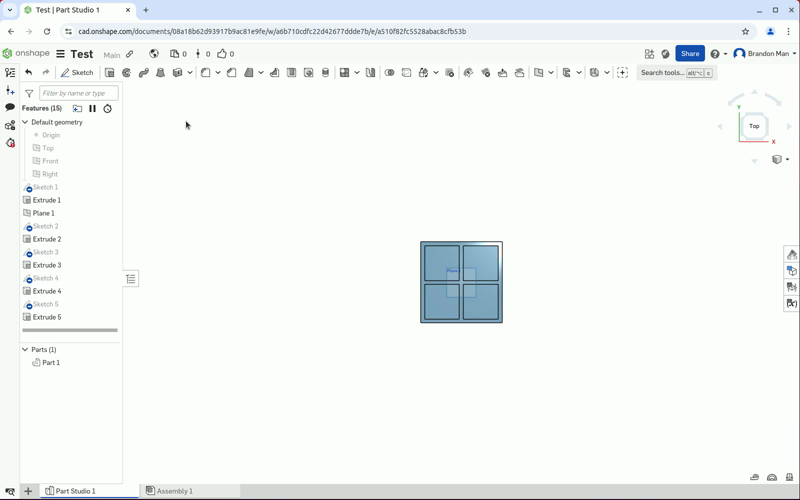
key(shift+h)
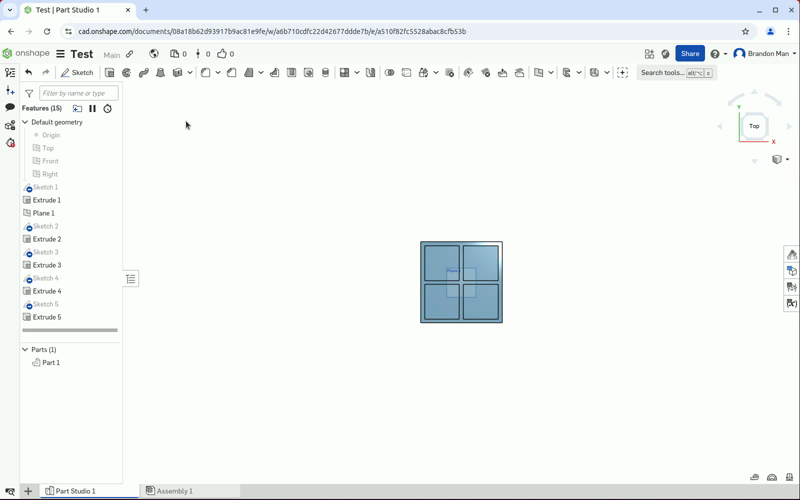
key(shift+7)
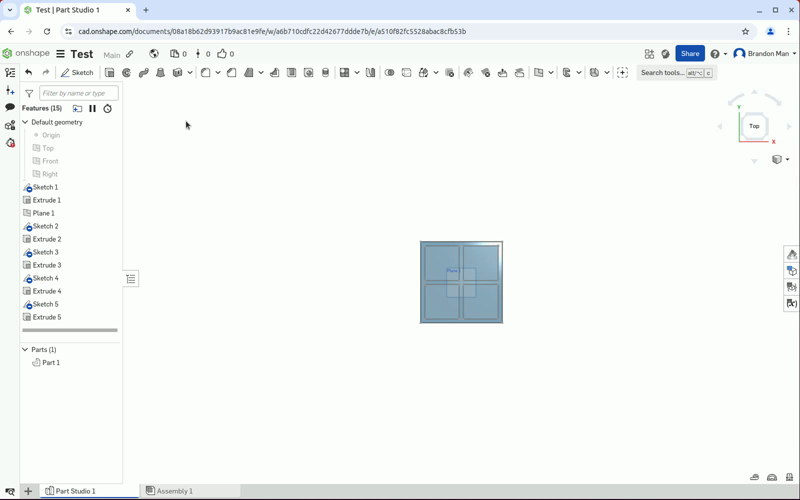
key(up, 3)
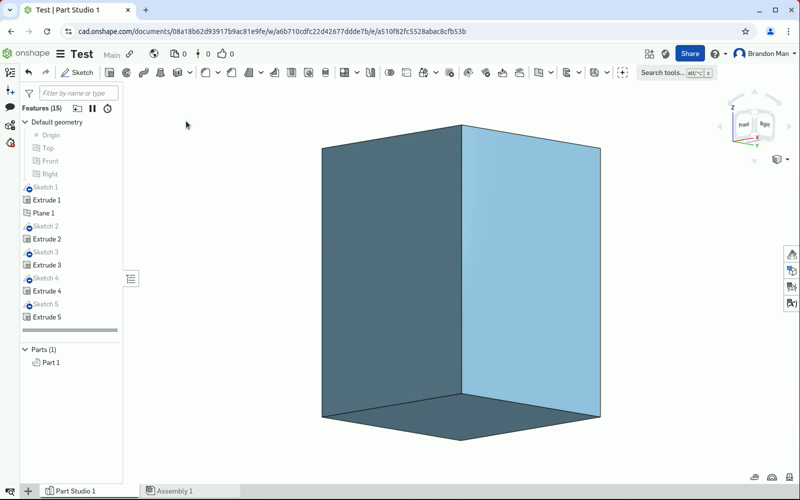
key(left, 3)
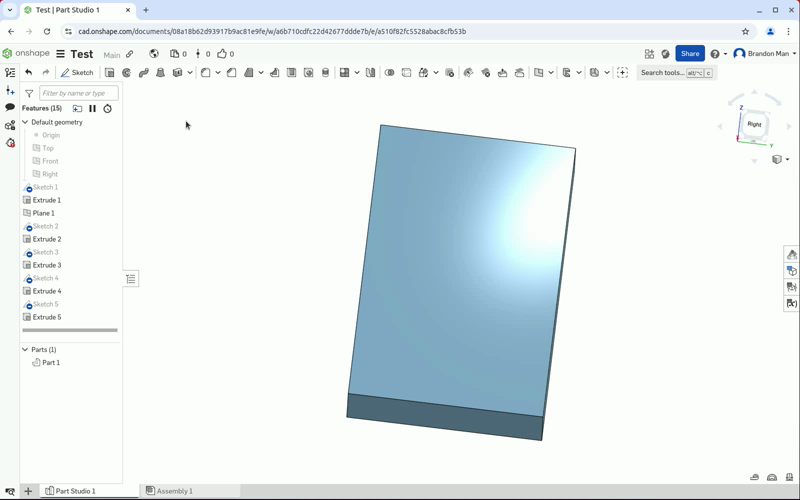
key(right, 3)
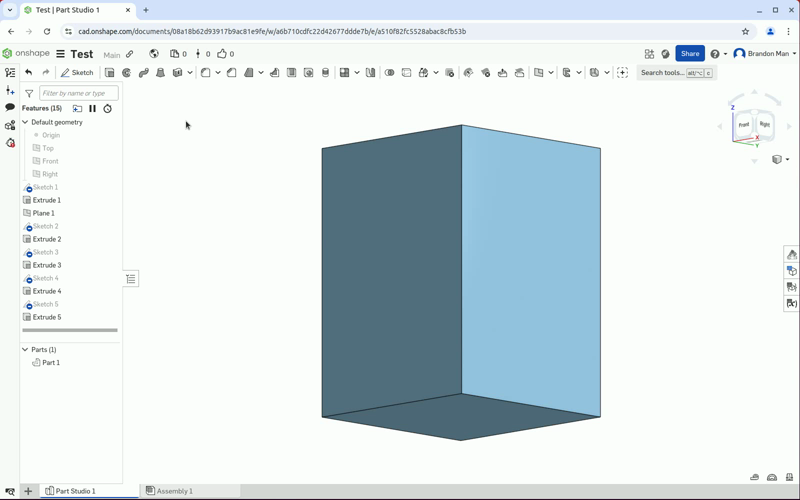
key(down, 3)
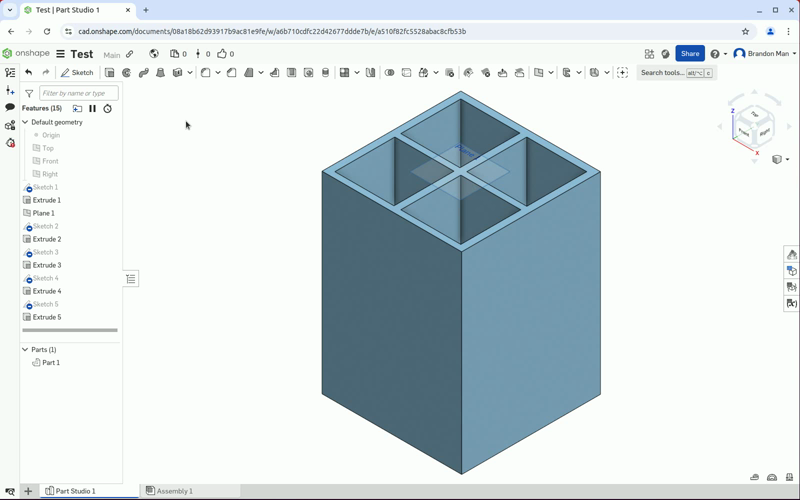
mouse_move(73, 189)
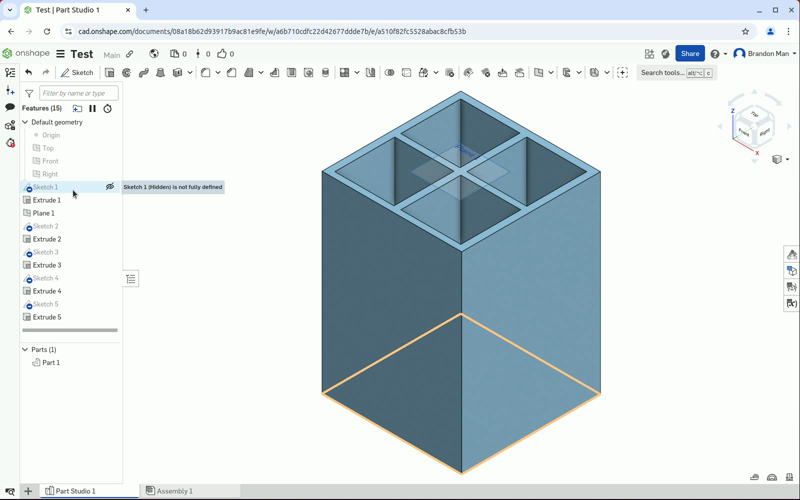
click(73, 189)